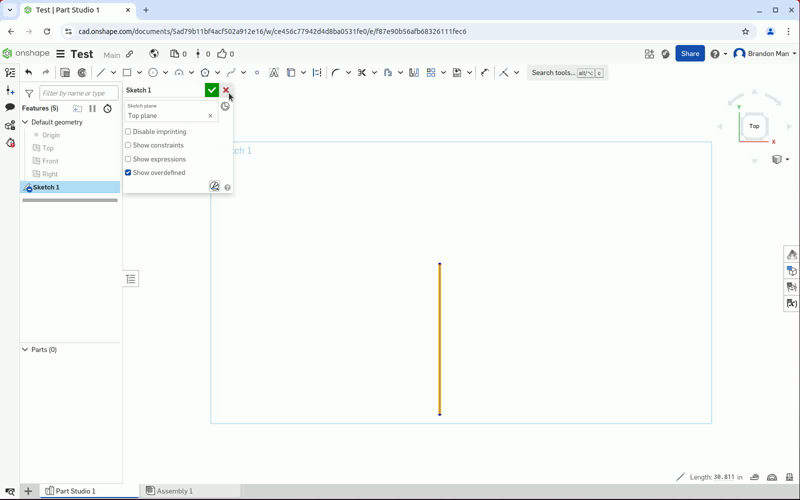
key(shift+h)
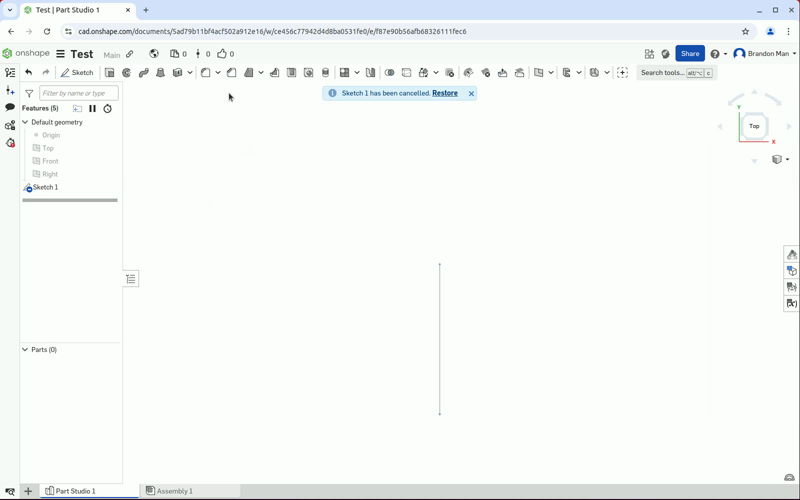
mouse_move(73, 352)
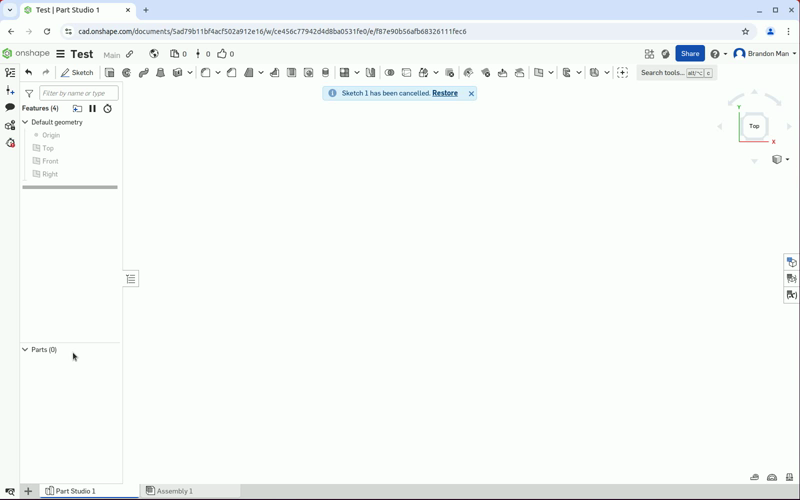
key(y)
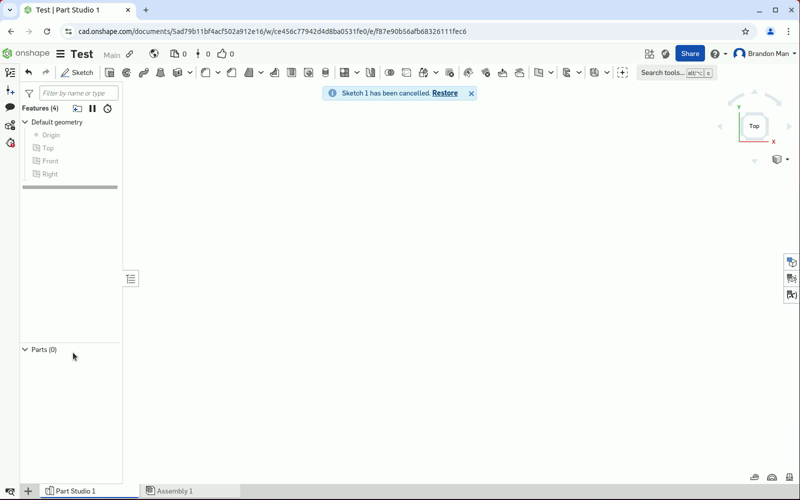
key(shift+p)
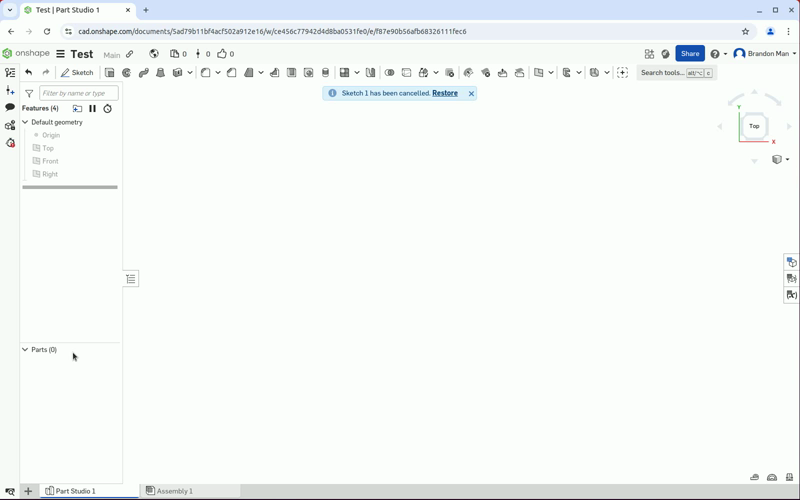
key(space)
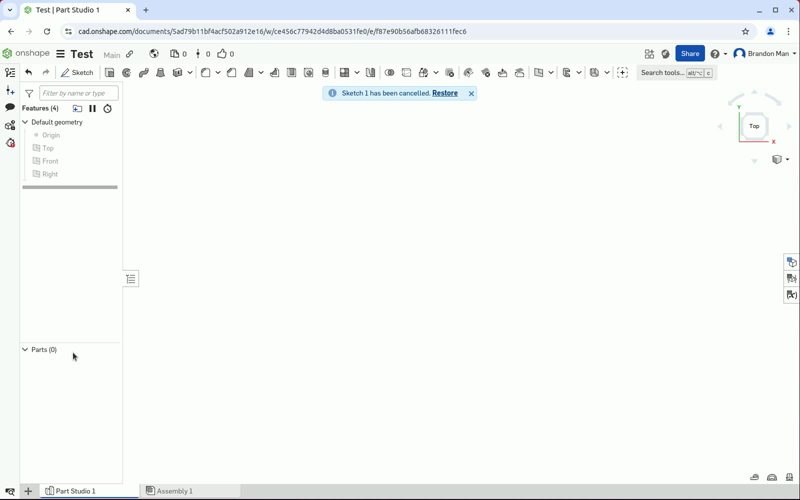
key_down(shift)
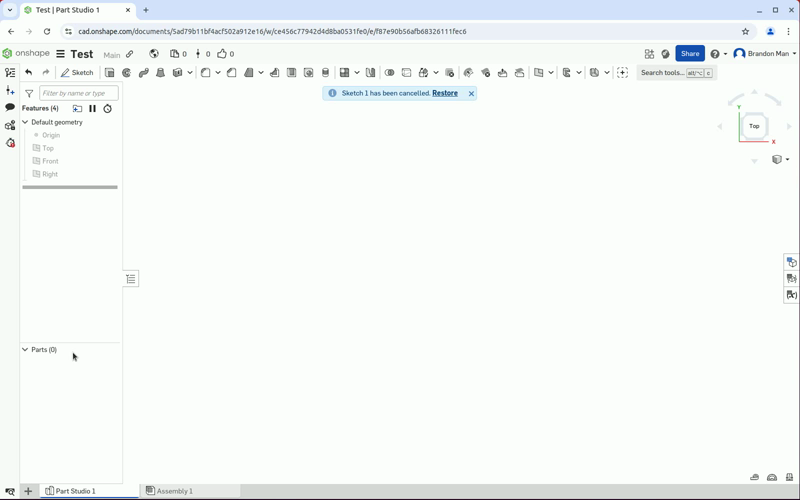
key(up)
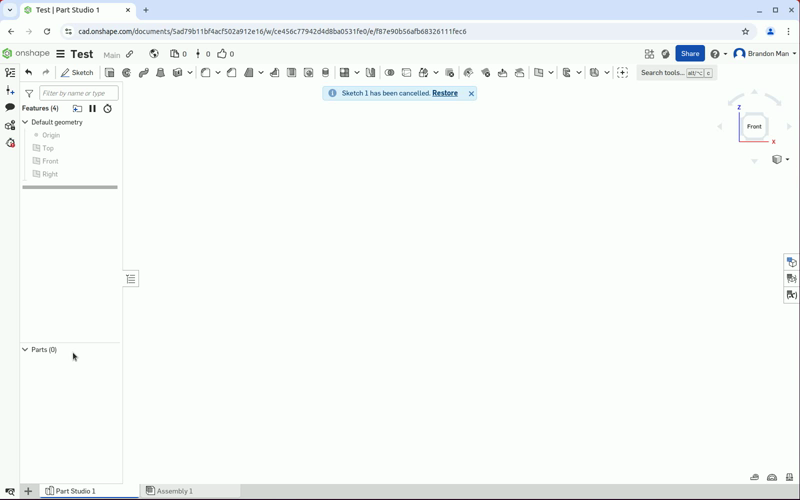
key_up(shift)
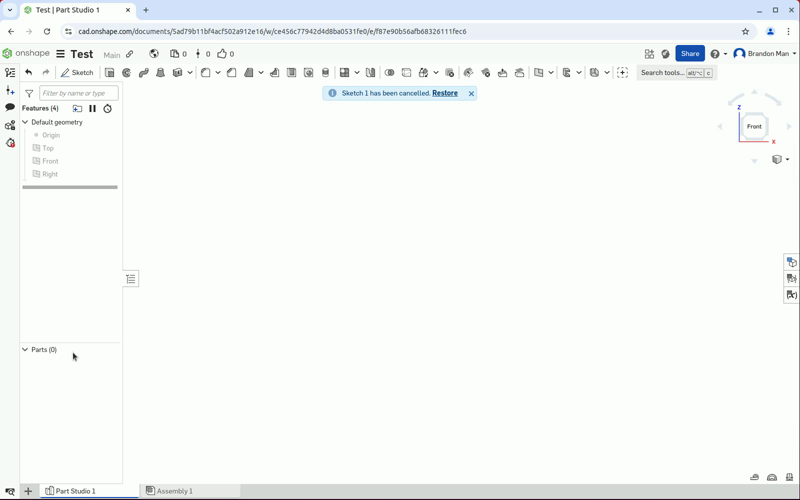
mouse_move(73, 352)
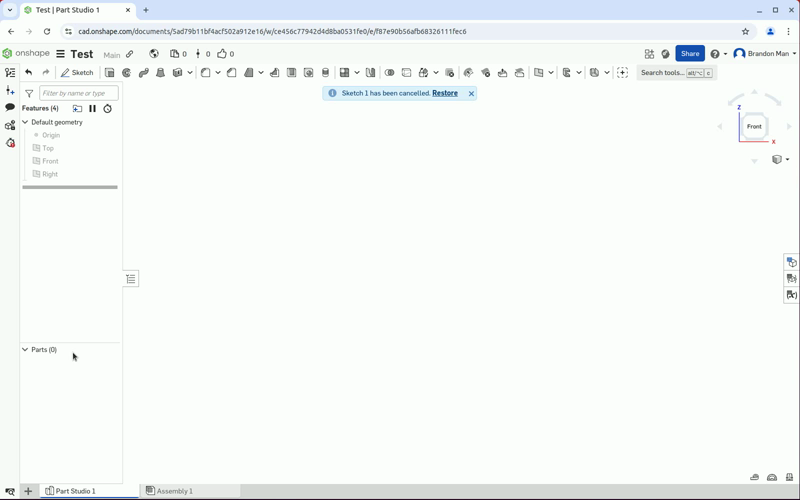
key(shift+y)
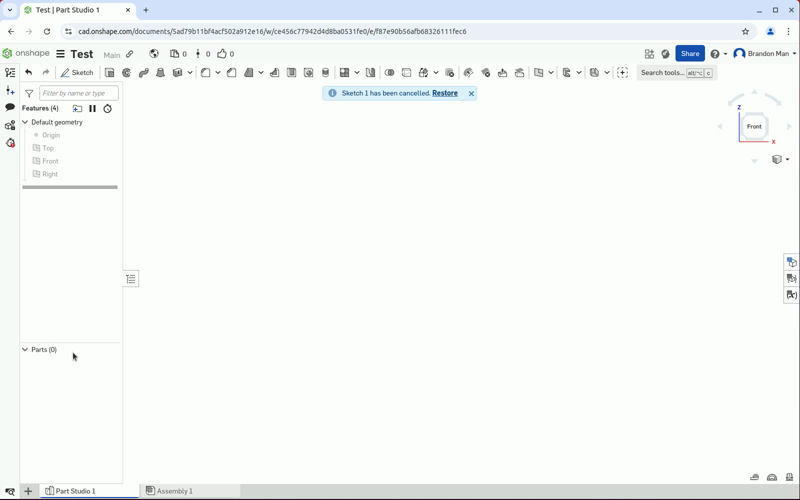
key(shift+s)
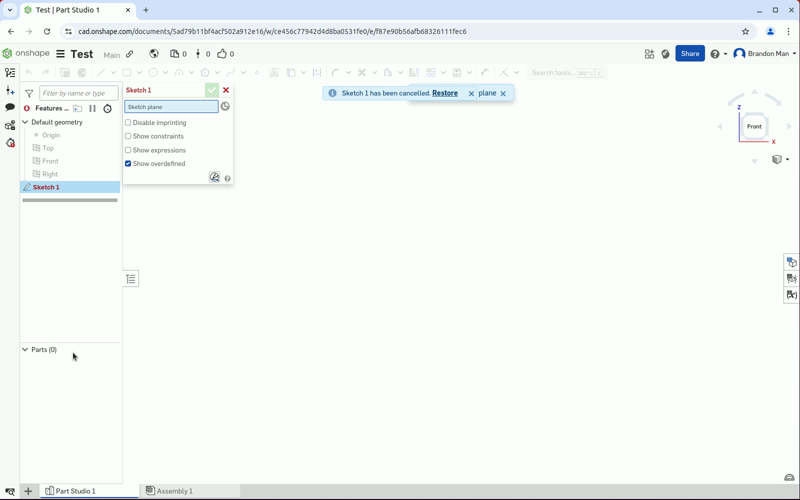
mouse_move(73, 163)
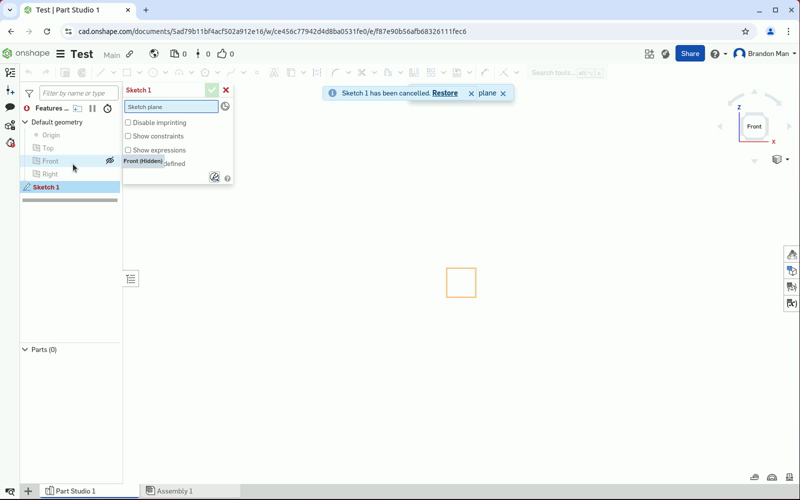
click(73, 163)
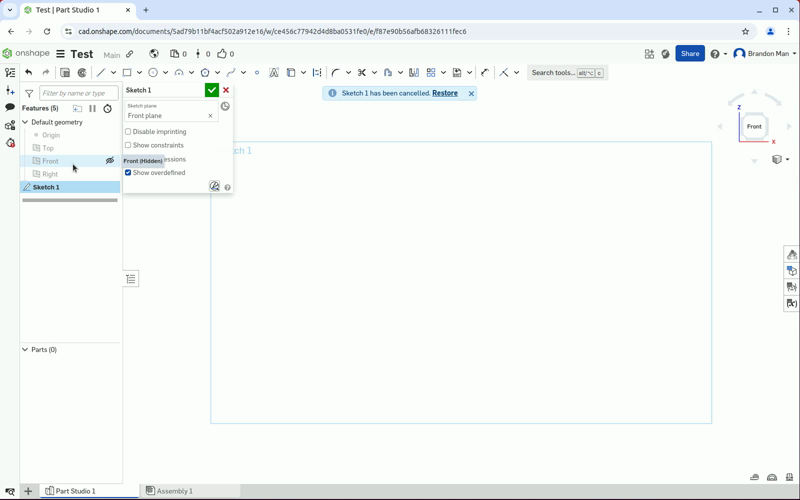
mouse_move(73, 352)
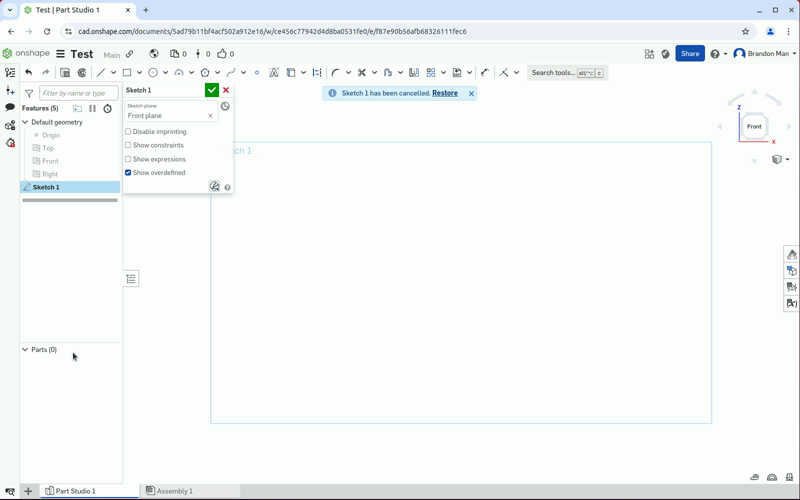
key(y)
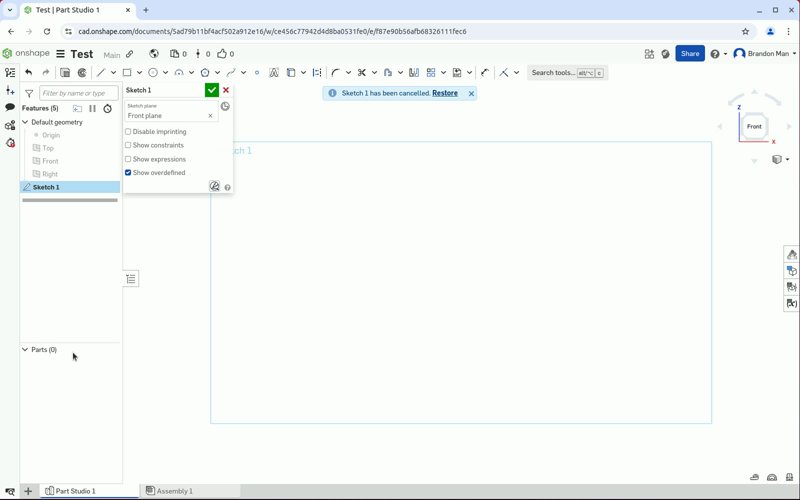
key(l)
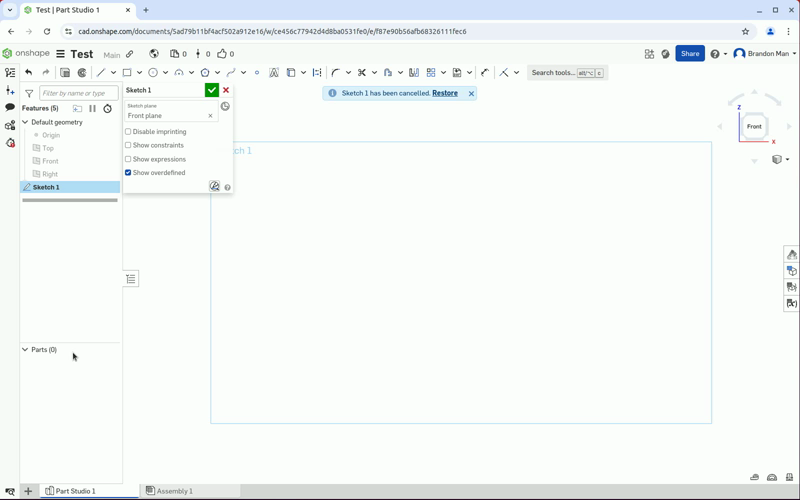
key_down(shift)
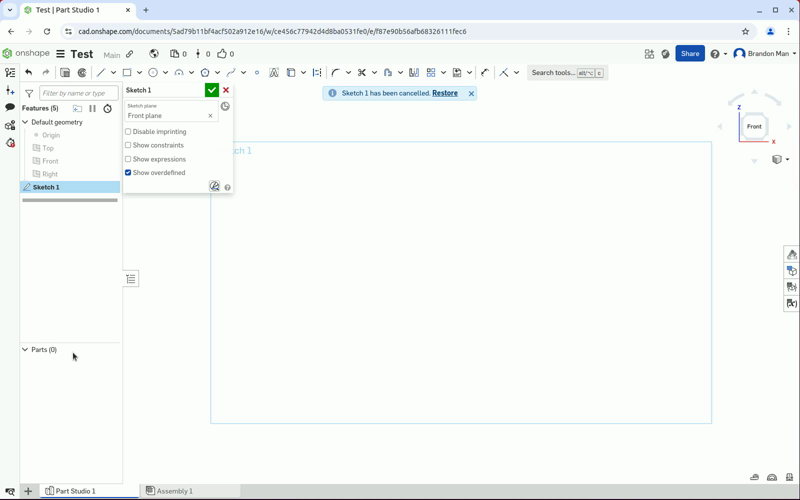
mouse_move(401, 395)
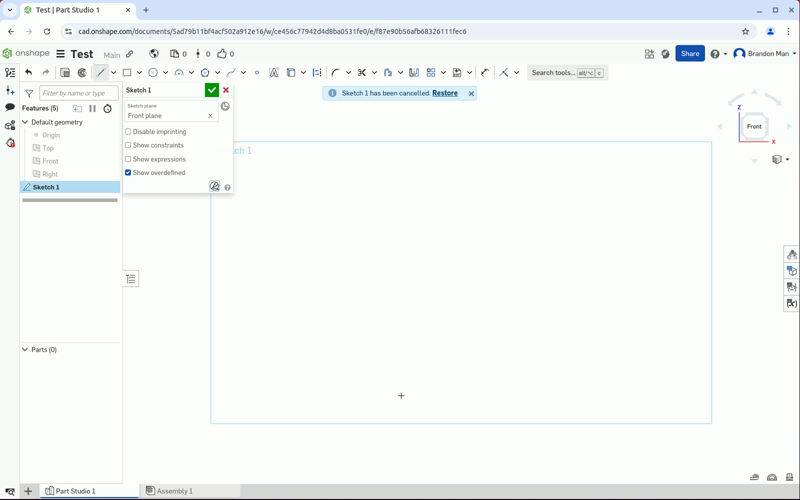
click(401, 395)
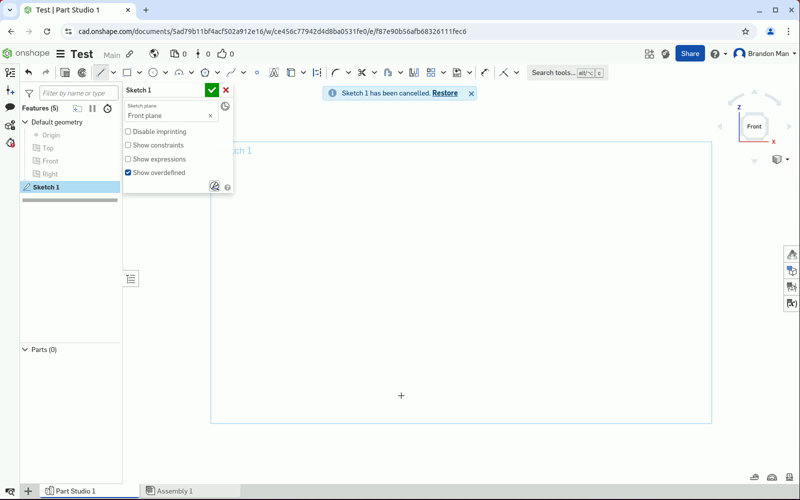
key_up(shift)
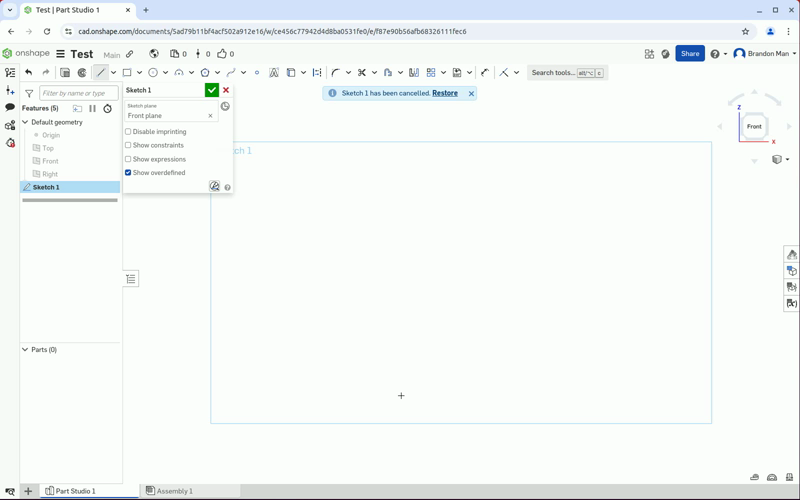
key_down(shift)
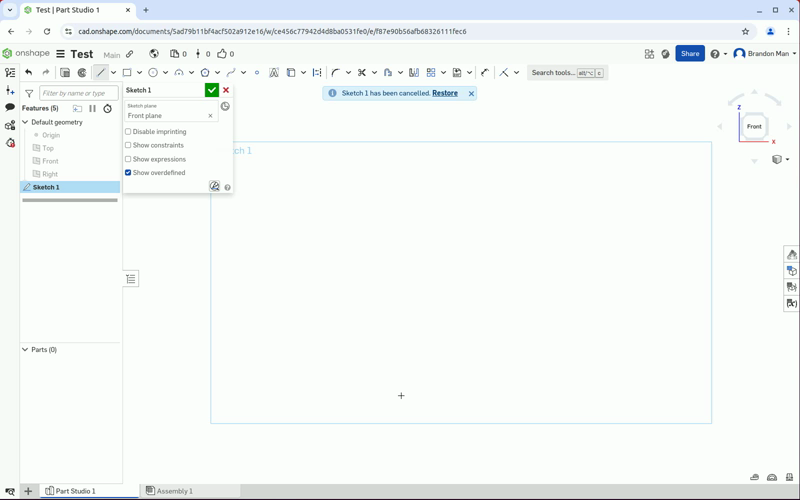
mouse_move(521, 395)
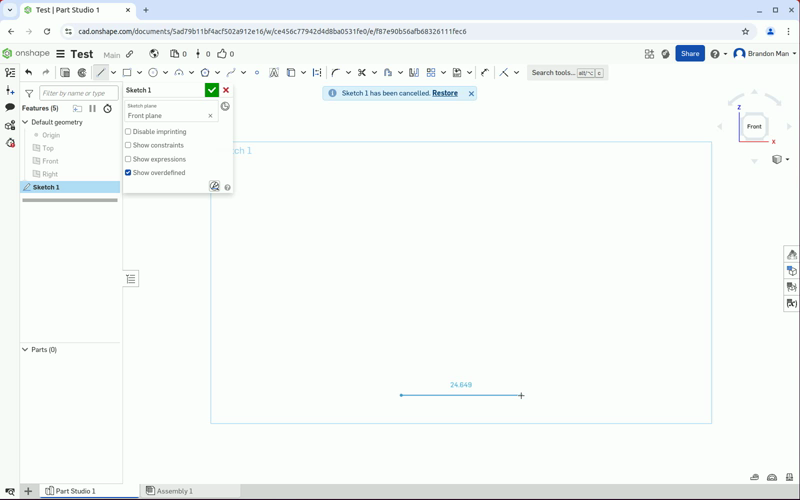
click(521, 395)
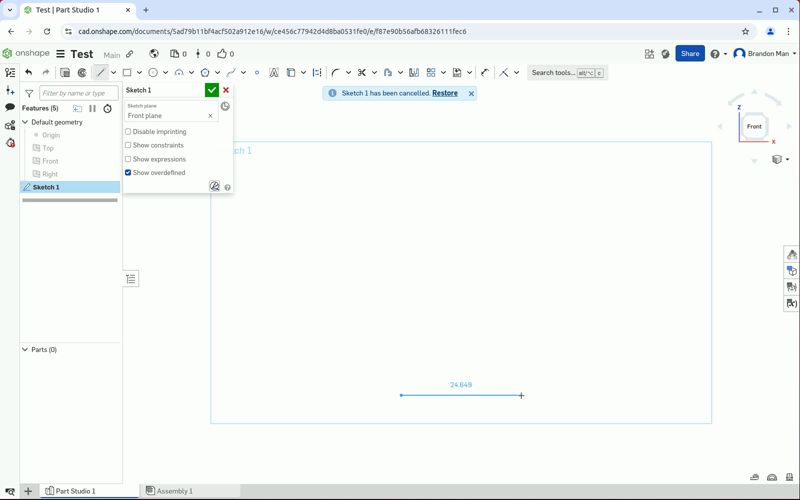
key_up(shift)
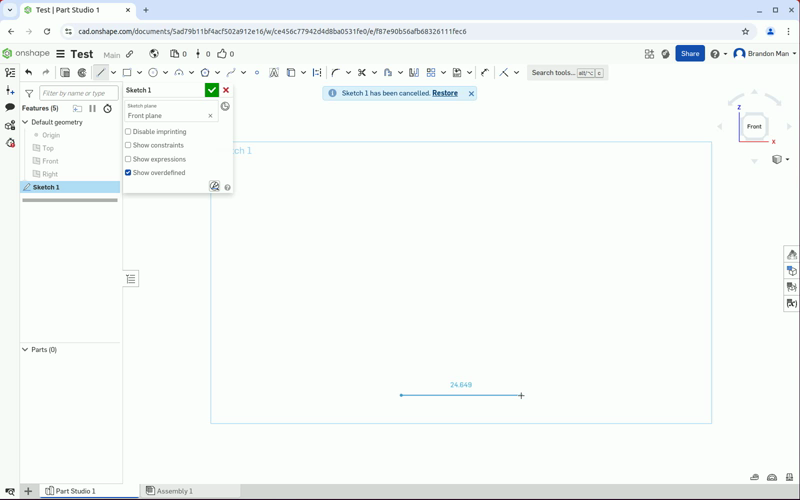
key_down(shift)
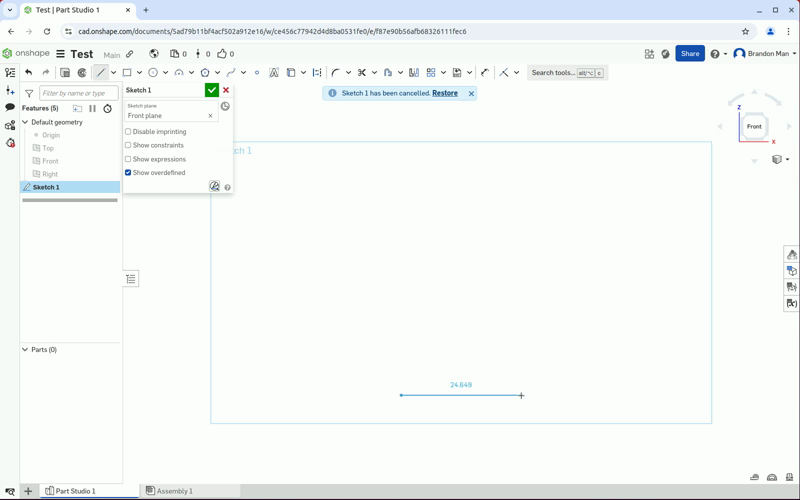
mouse_move(521, 171)
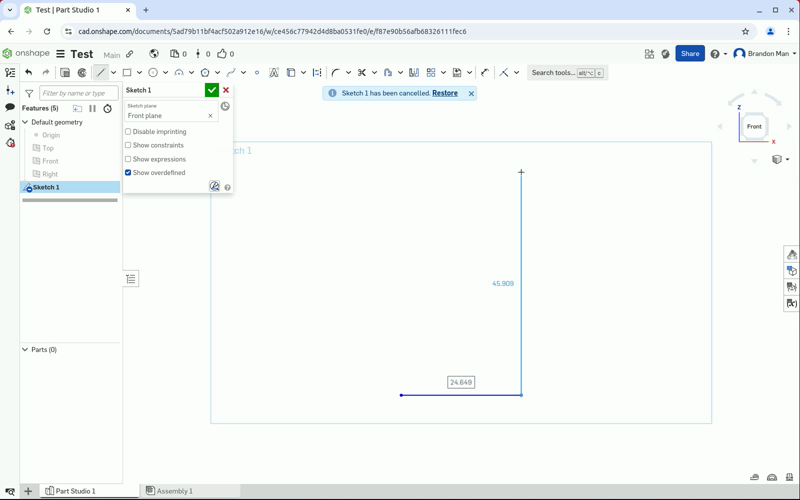
click(521, 171)
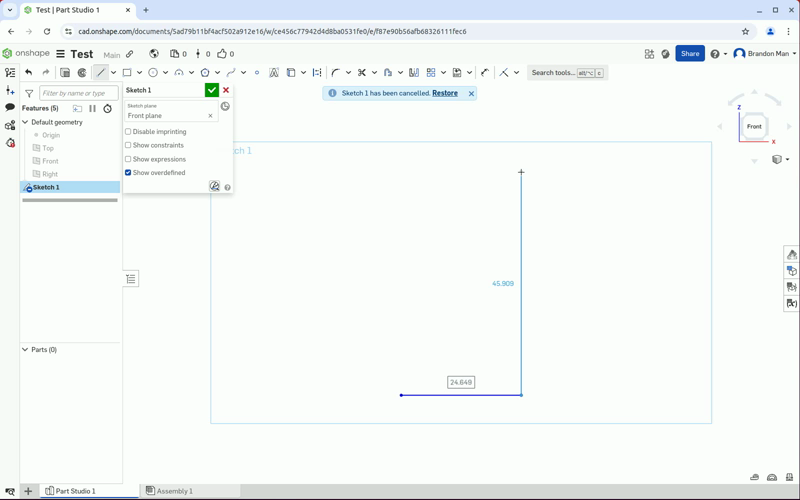
key_up(shift)
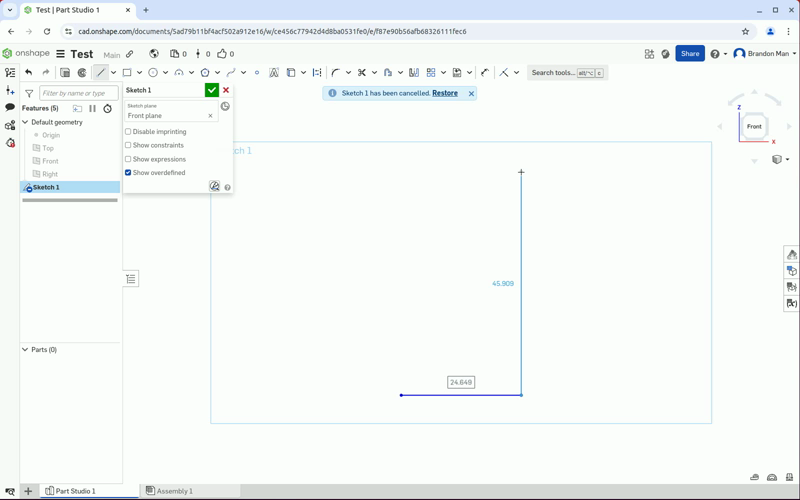
key_down(shift)
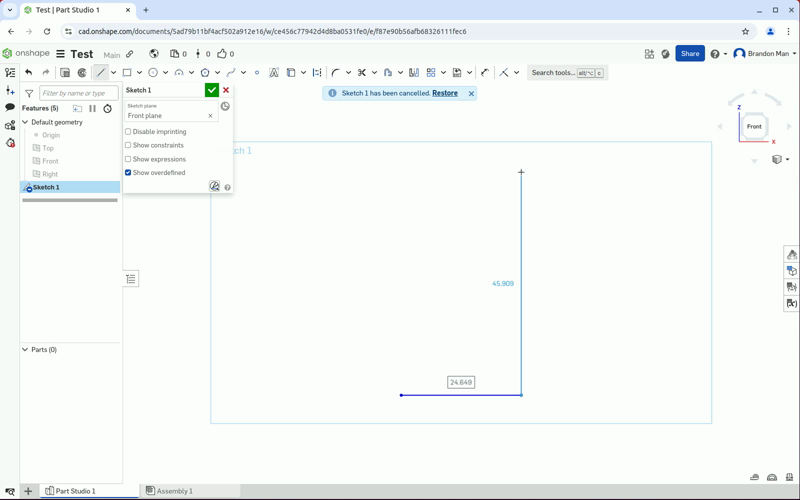
mouse_move(401, 171)
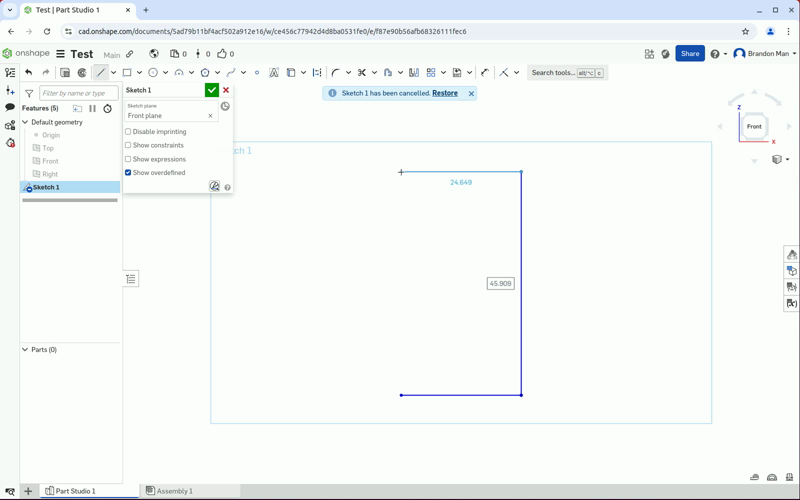
click(401, 171)
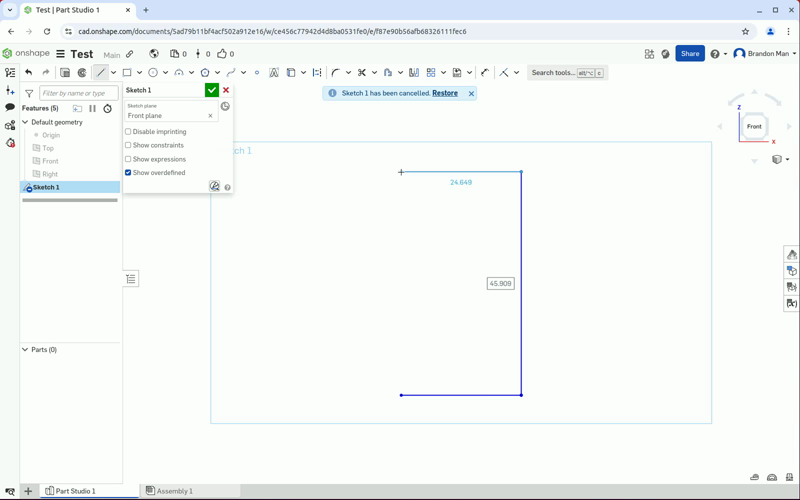
key_up(shift)
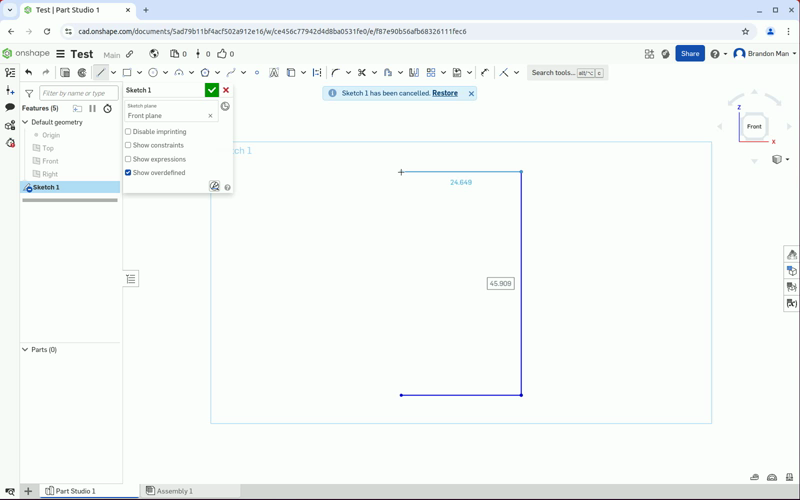
key_down(shift)
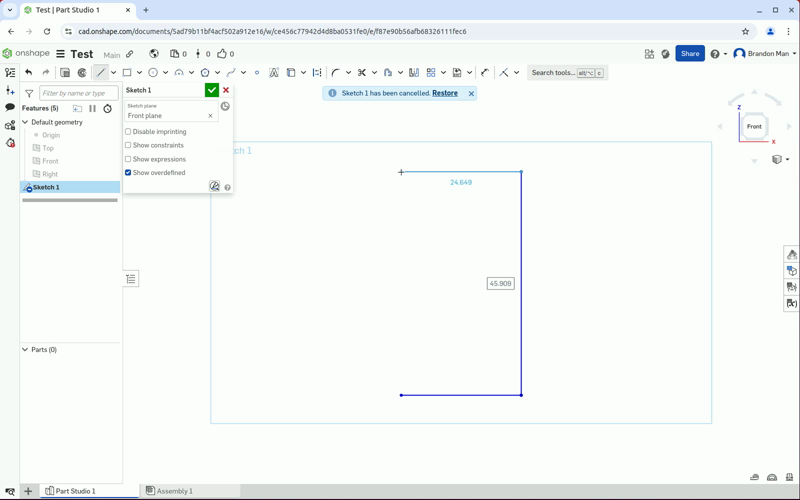
mouse_move(401, 395)
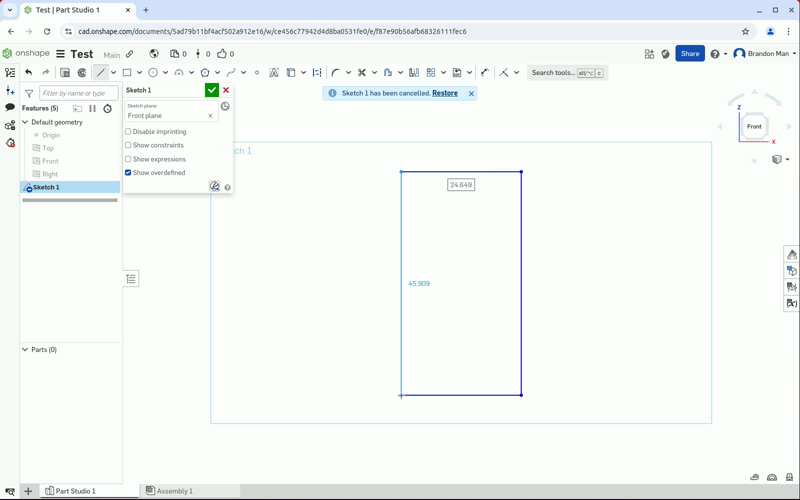
key_up(shift)
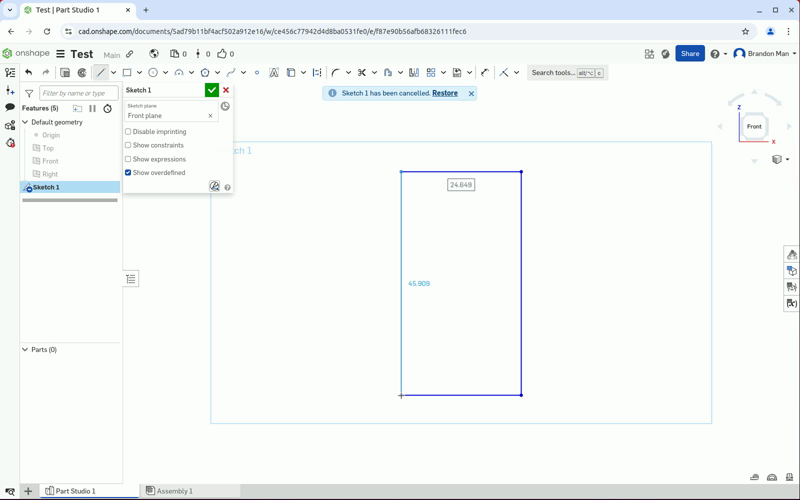
click(401, 395)
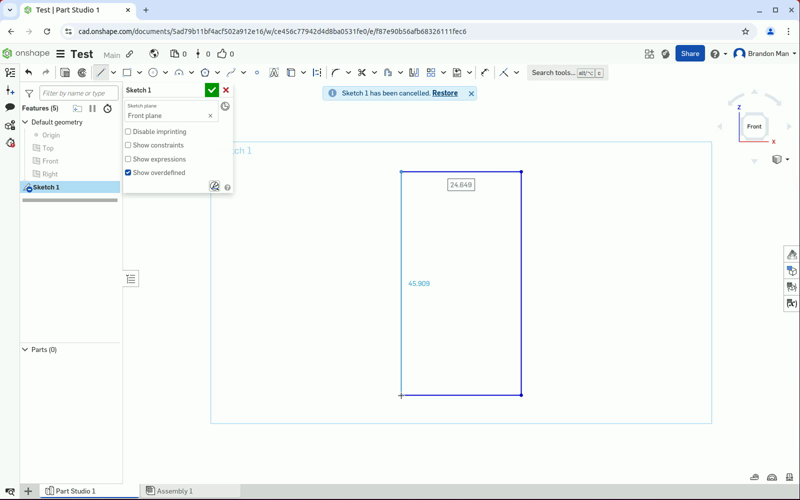
key(esc)
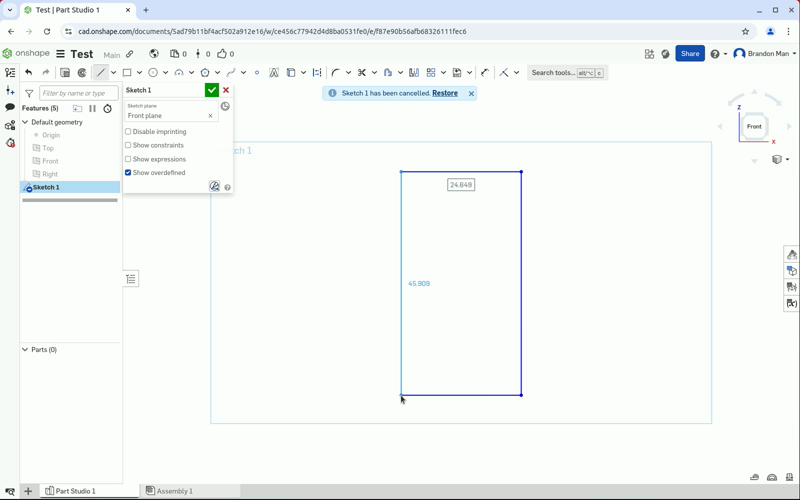
mouse_move(472, 235)
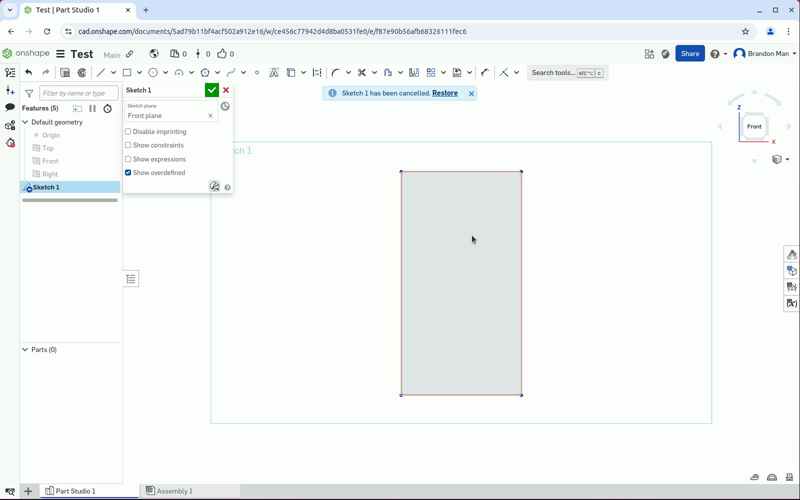
click(472, 235)
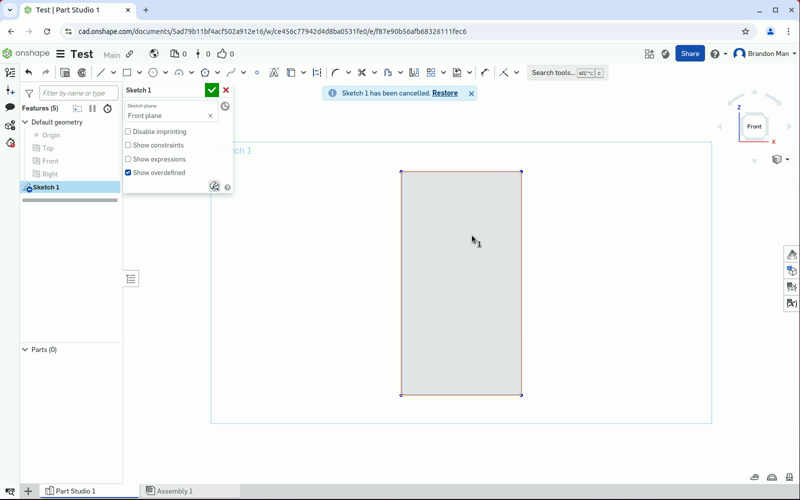
mouse_move(73, 352)
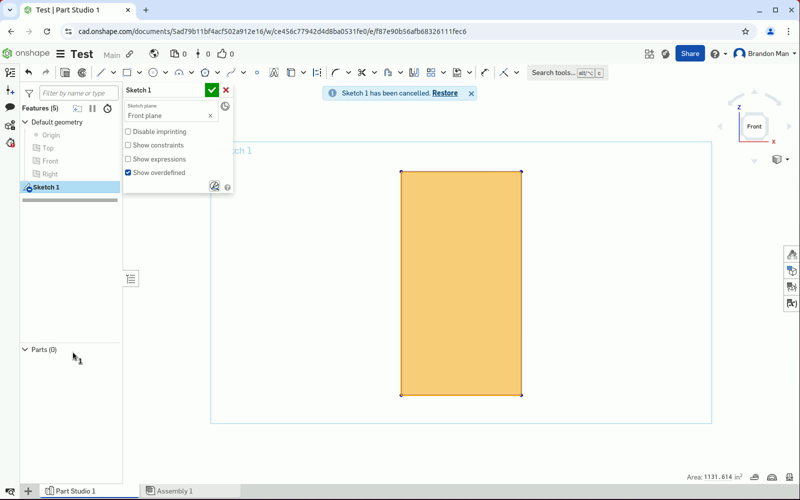
key(shift+y)
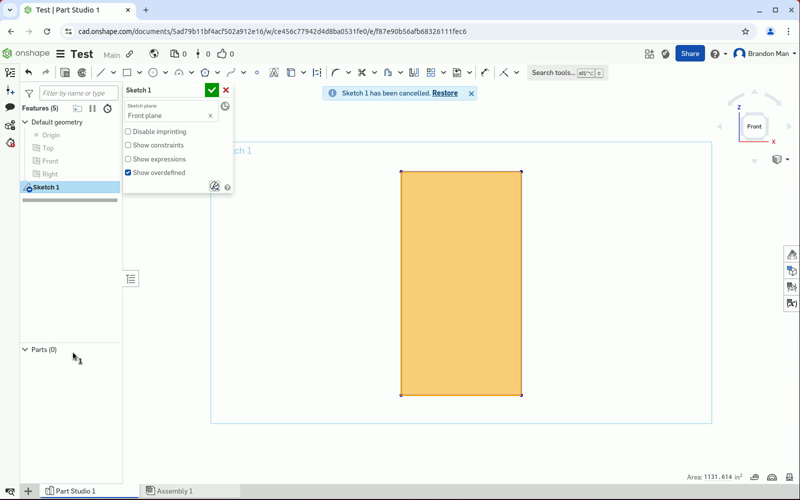
key(shift+e)
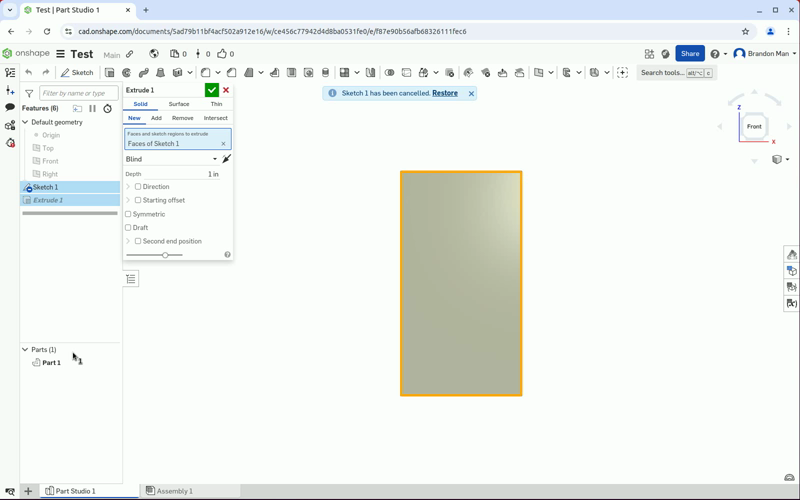
mouse_move(143, 106)
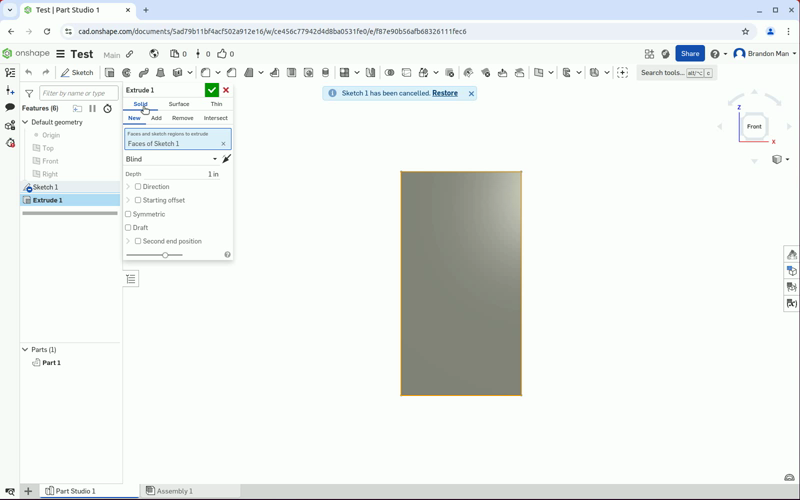
click(143, 106)
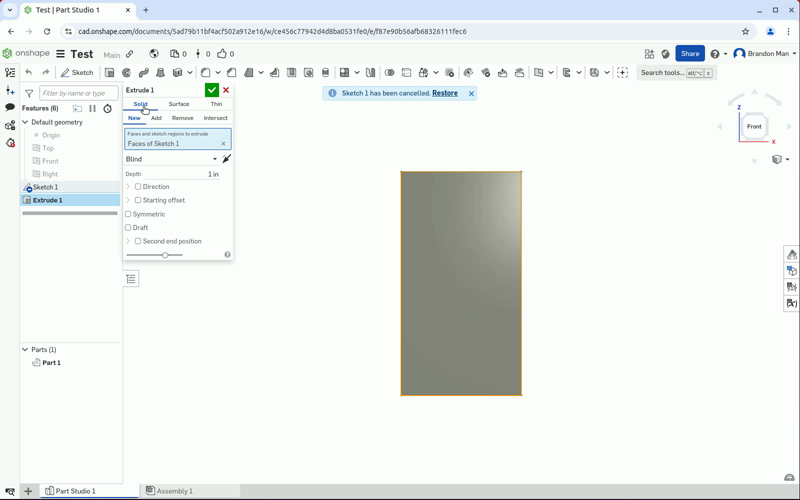
mouse_move(137, 120)
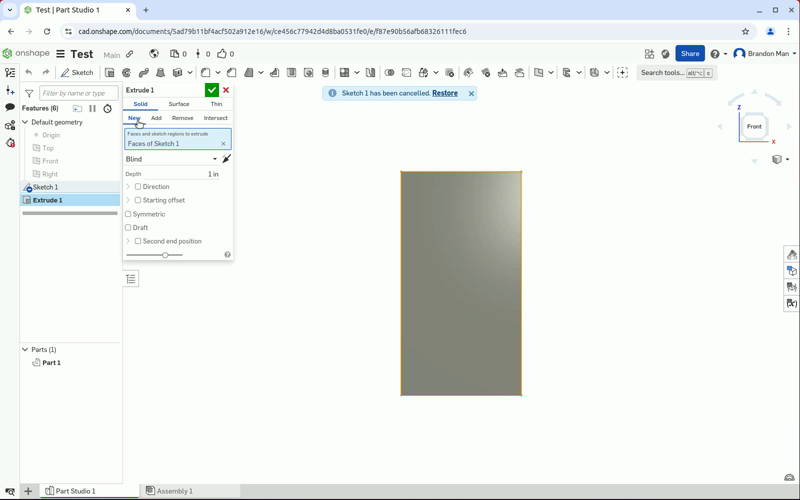
click(137, 120)
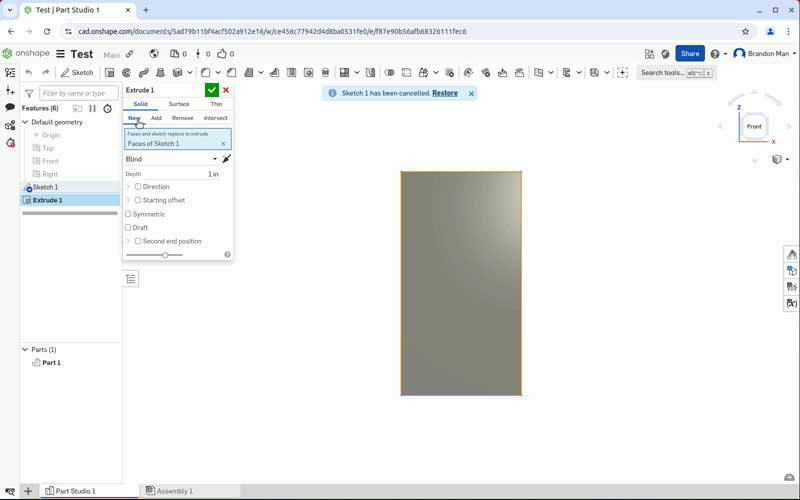
key(tab, 4)
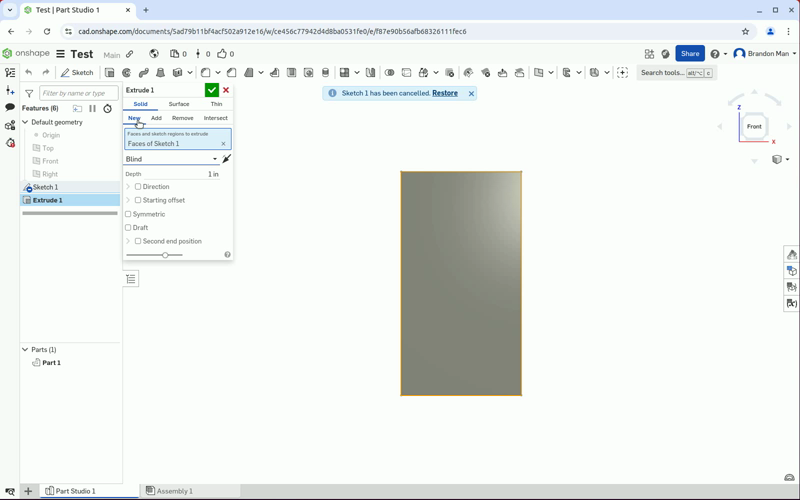
text(1.685)
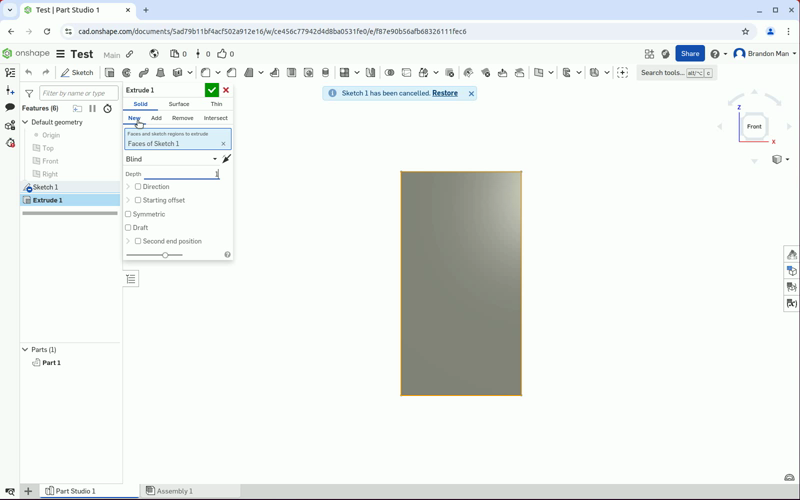
key(enter)
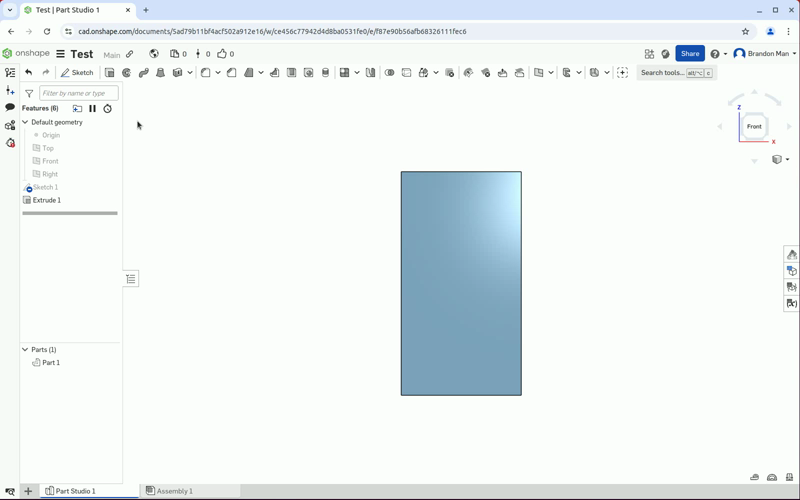
key(shift+h)
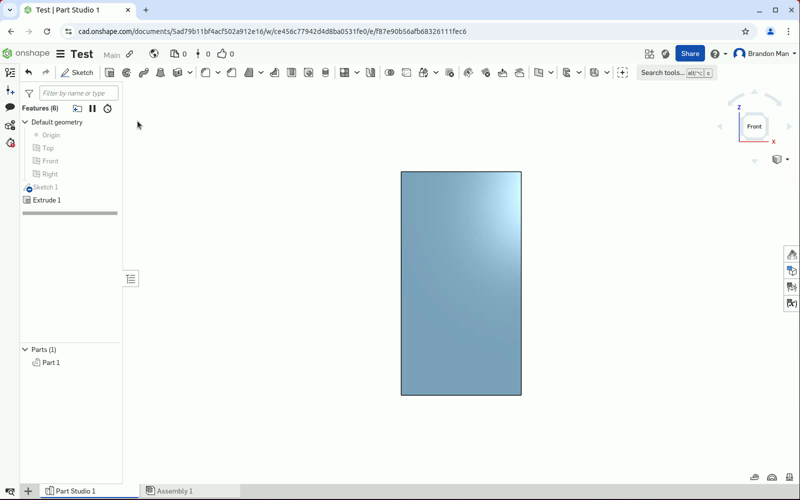
key(shift+h)
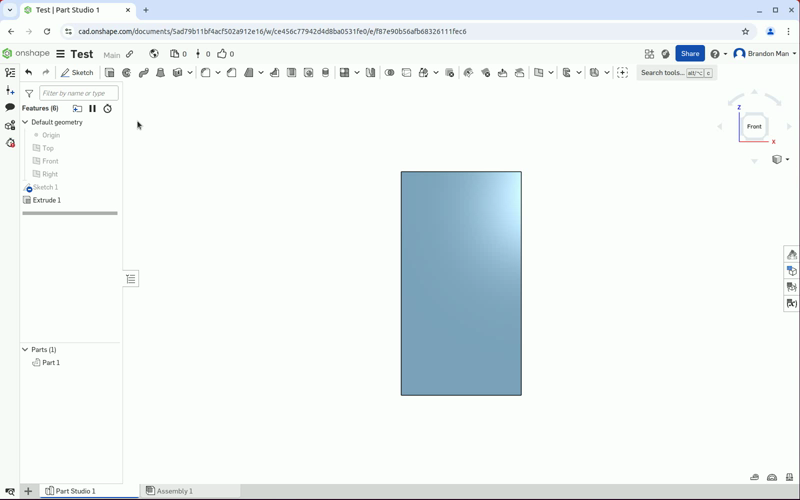
mouse_move(73, 189)
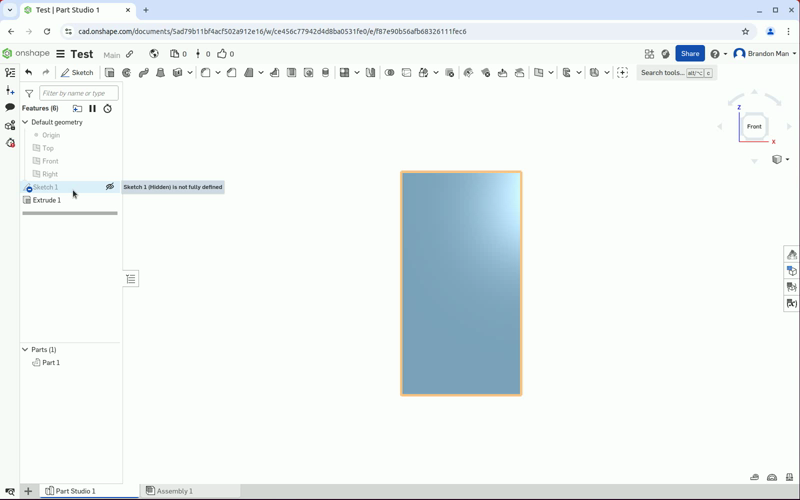
click(73, 189)
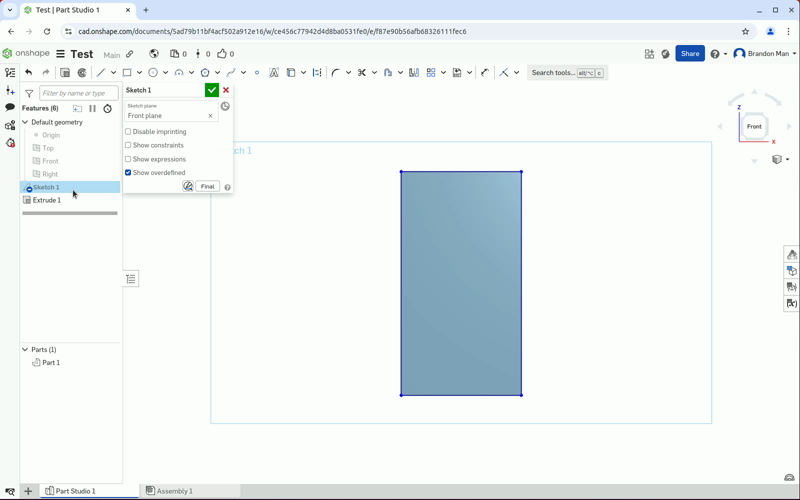
mouse_move(229, 92)
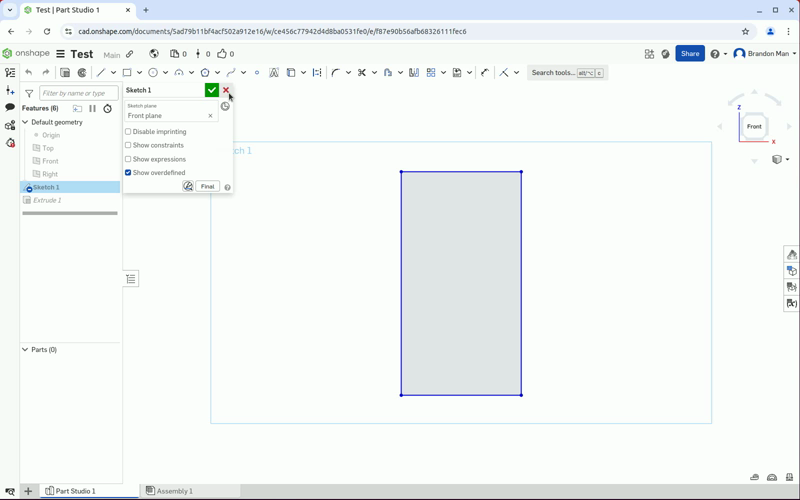
click(229, 92)
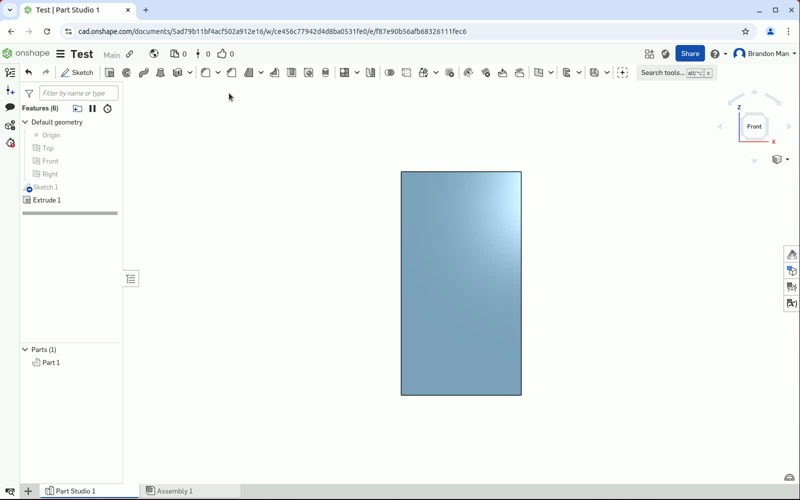
mouse_move(541, 75)
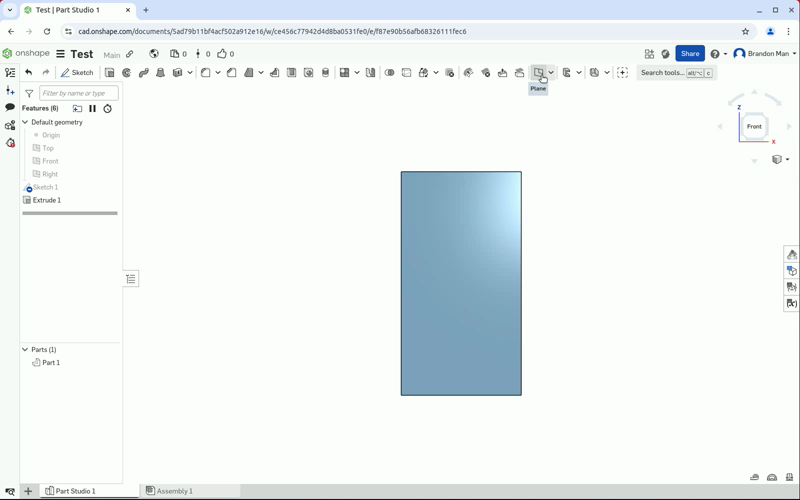
click(541, 75)
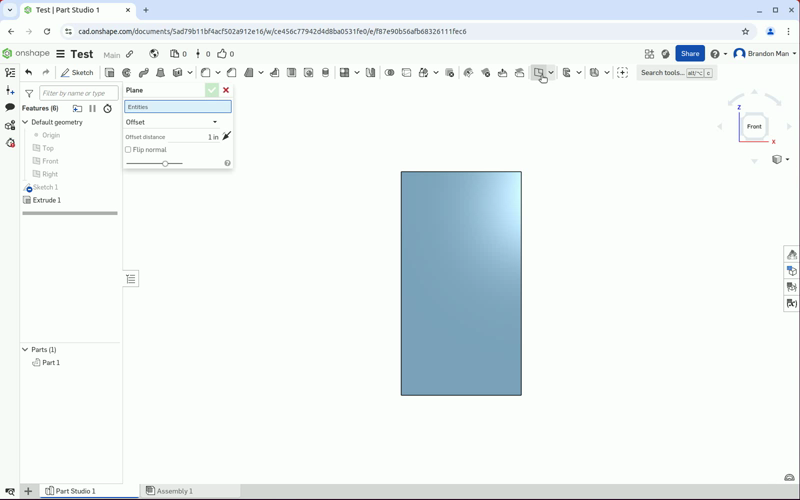
mouse_move(73, 163)
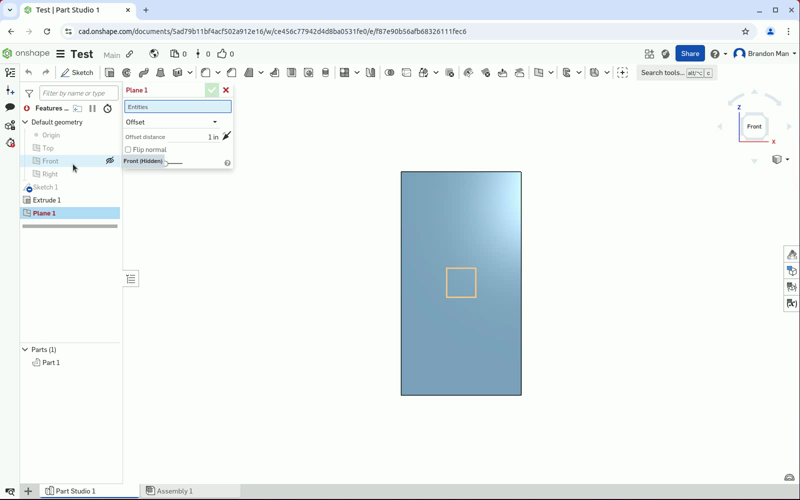
click(73, 163)
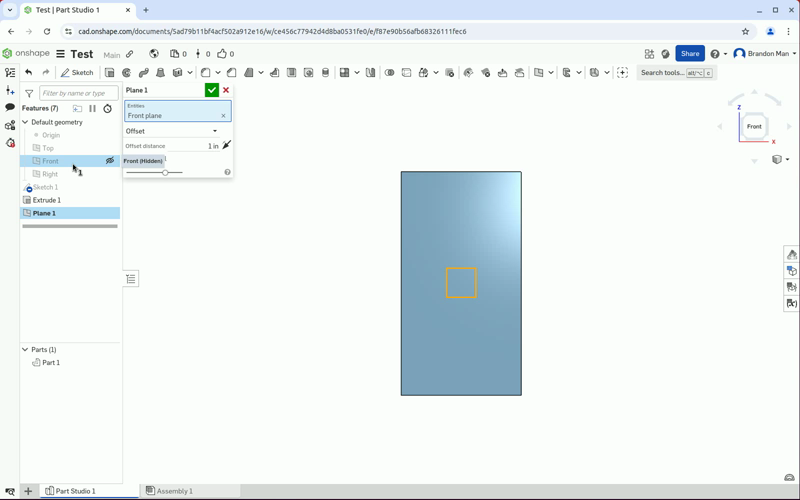
key(tab, 2)
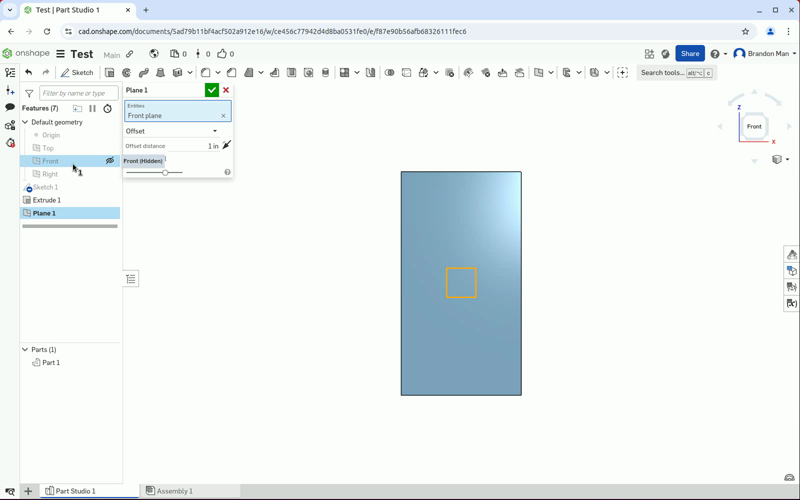
text(1.695)
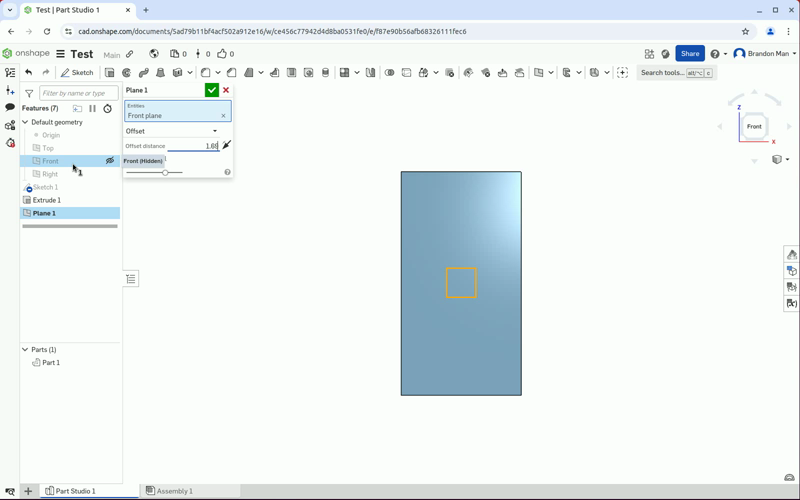
key(enter, 2)
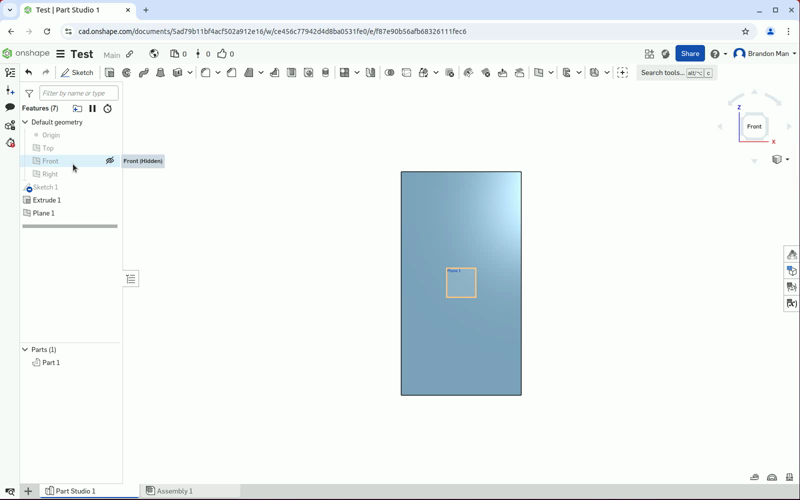
key(shift+s)
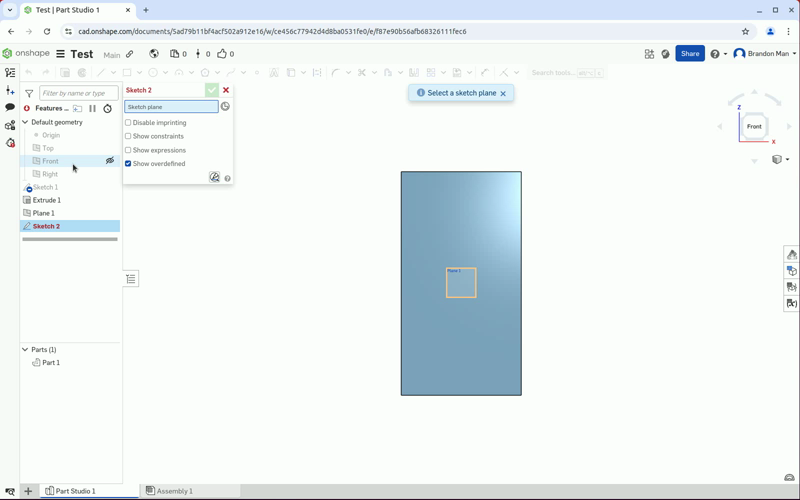
mouse_move(73, 215)
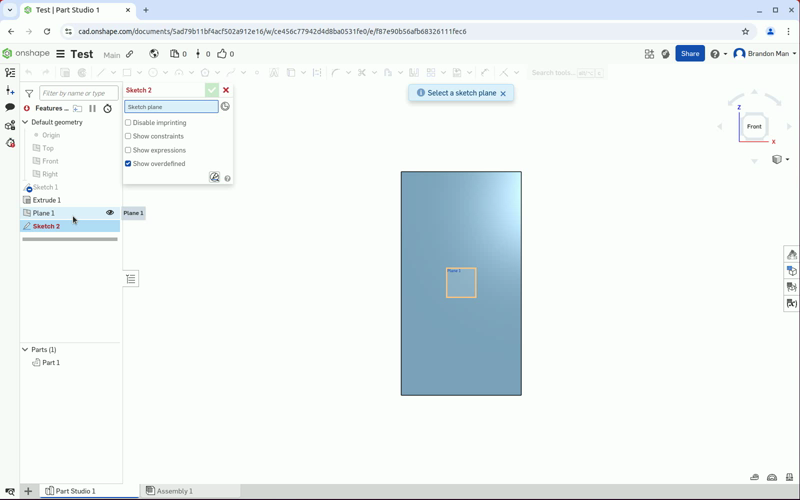
click(73, 215)
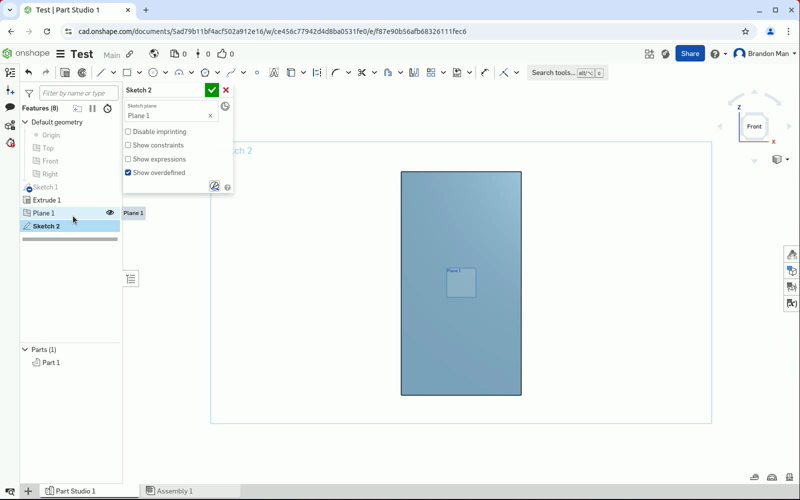
mouse_move(73, 352)
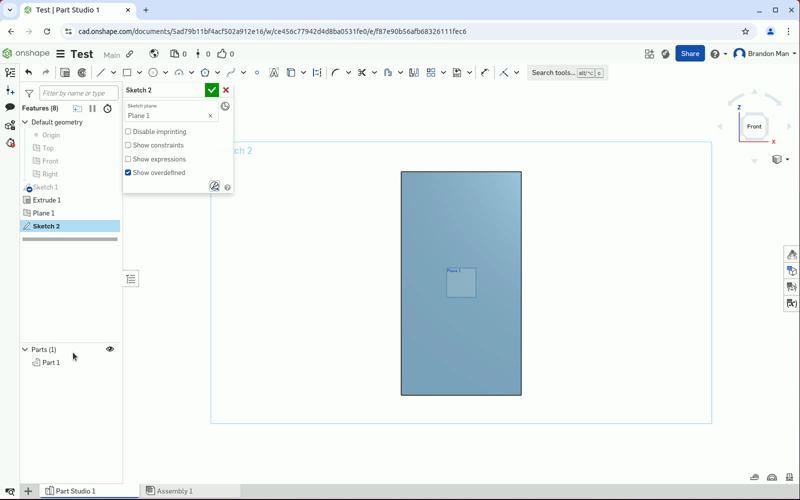
key(y)
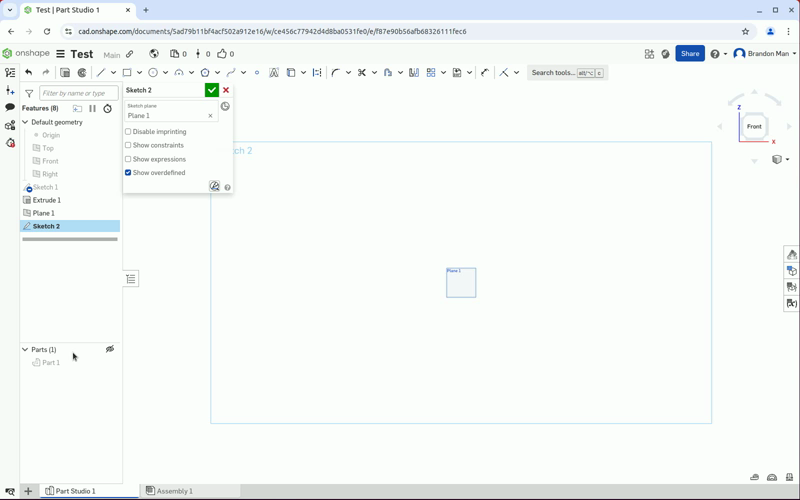
key(l)
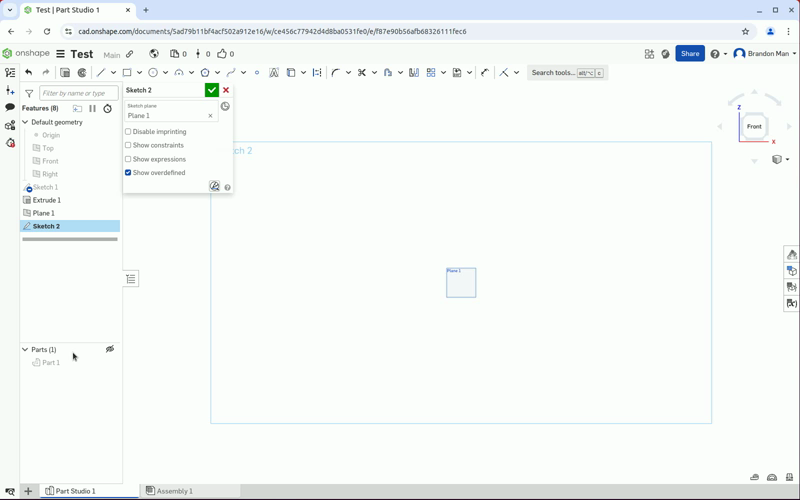
key_down(shift)
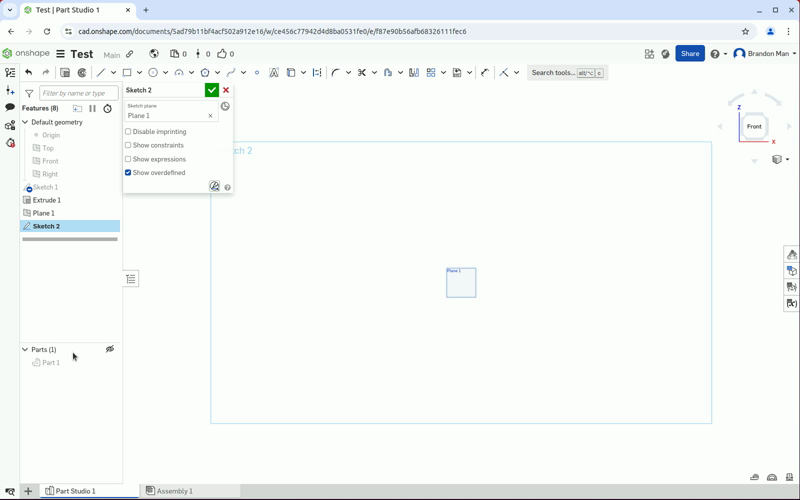
mouse_move(409, 378)
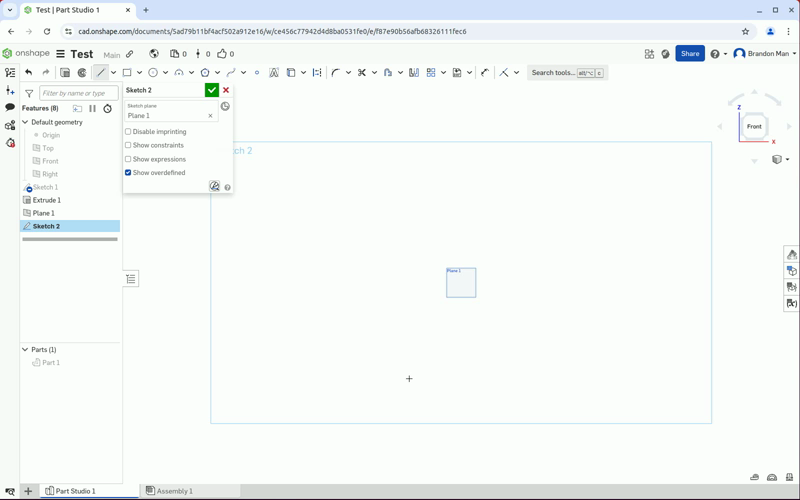
click(409, 378)
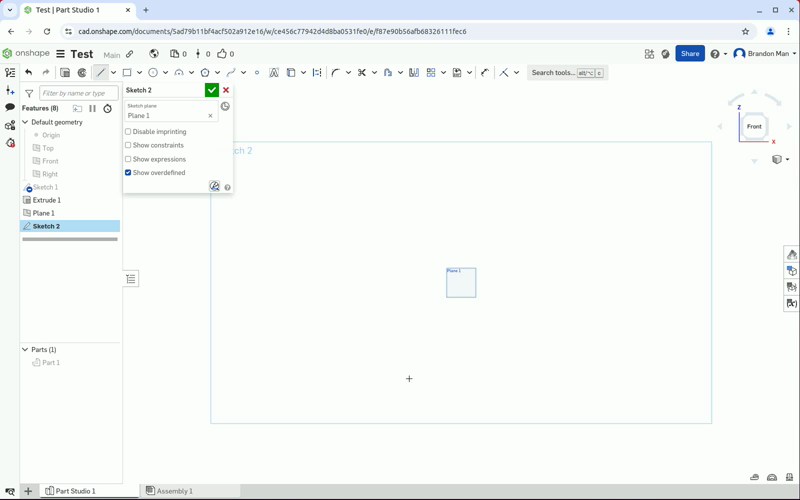
key_up(shift)
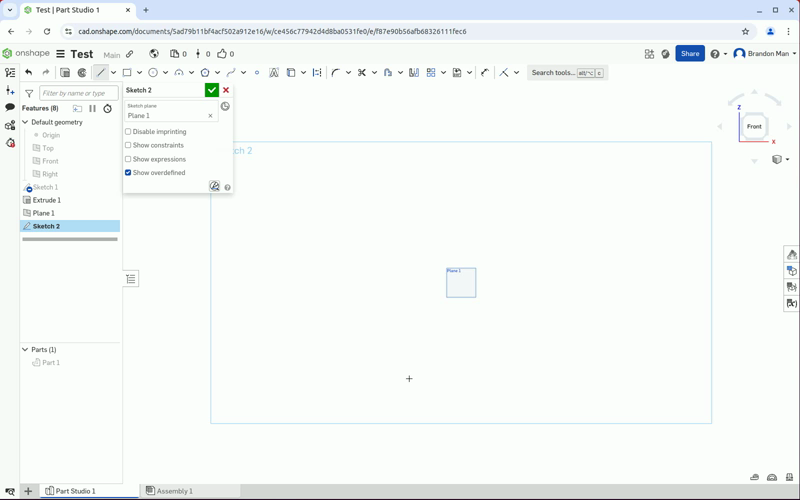
key_down(shift)
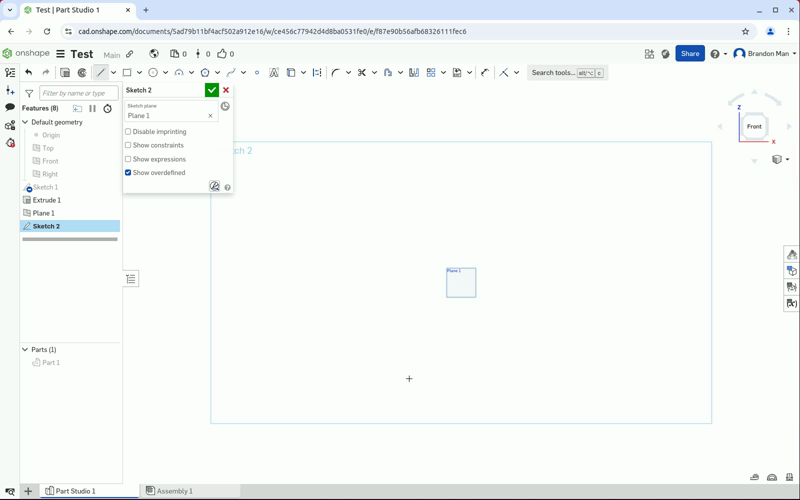
mouse_move(511, 378)
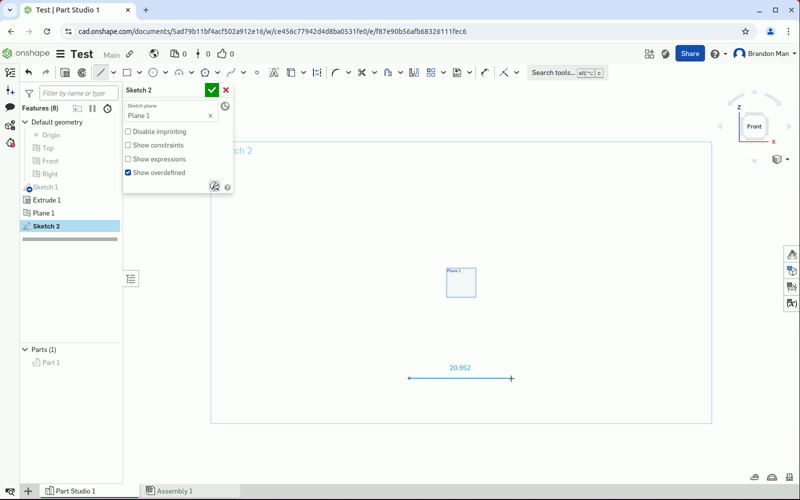
click(511, 378)
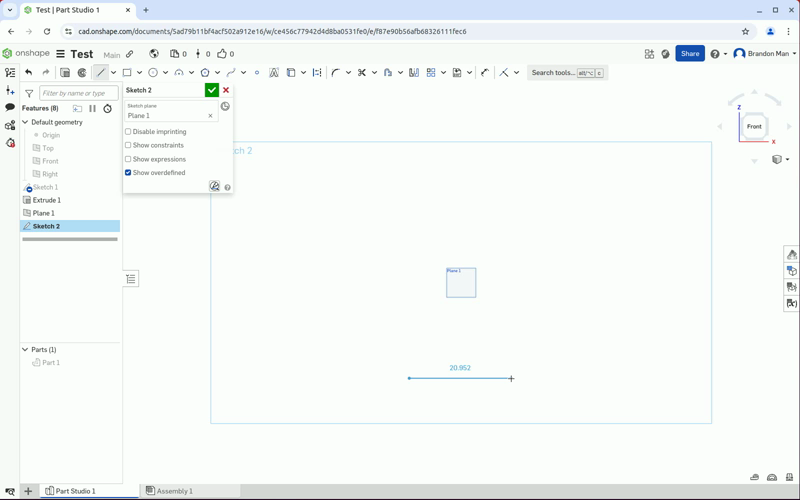
key_up(shift)
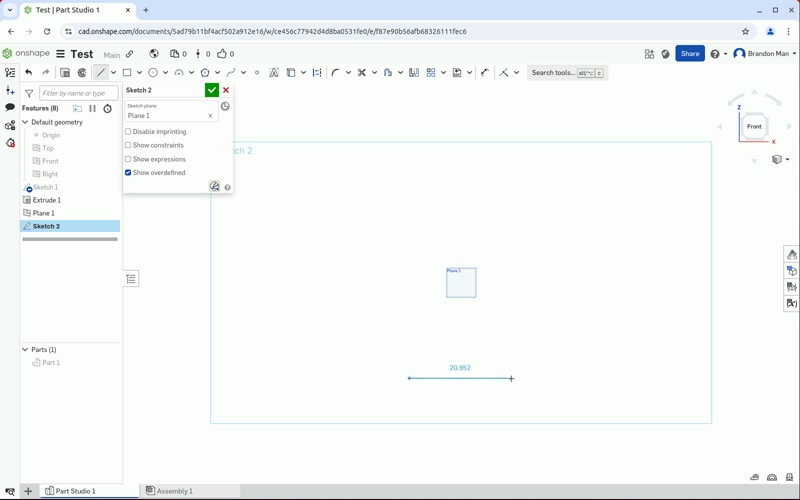
key_down(shift)
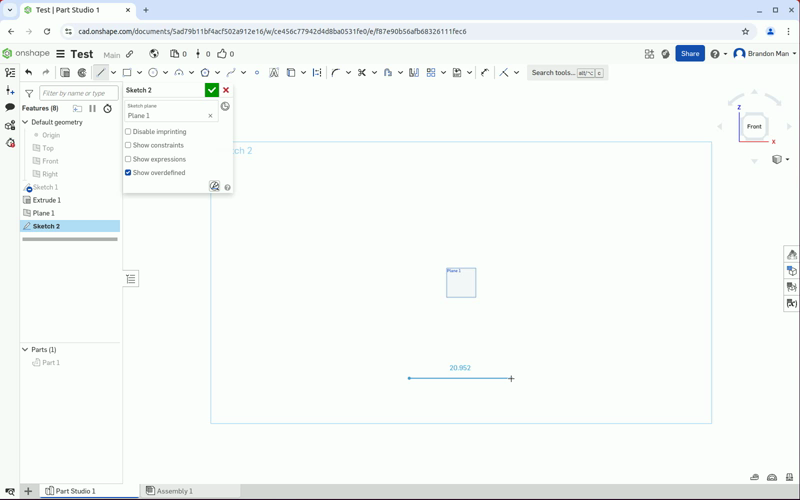
mouse_move(511, 187)
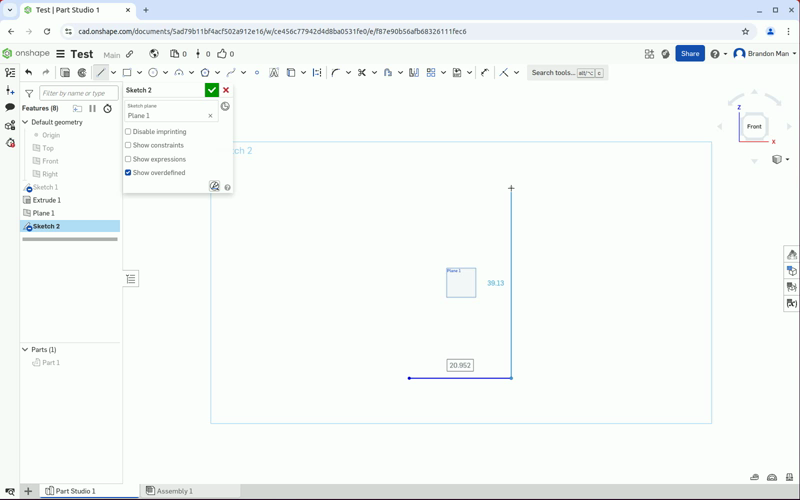
click(511, 187)
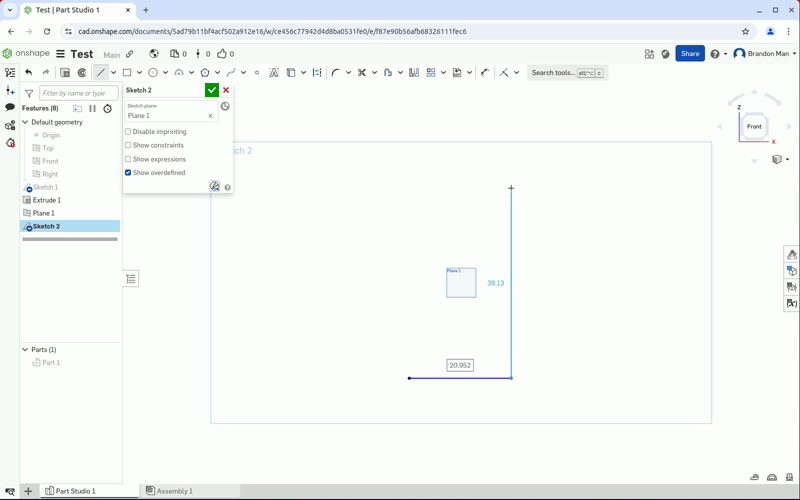
key_up(shift)
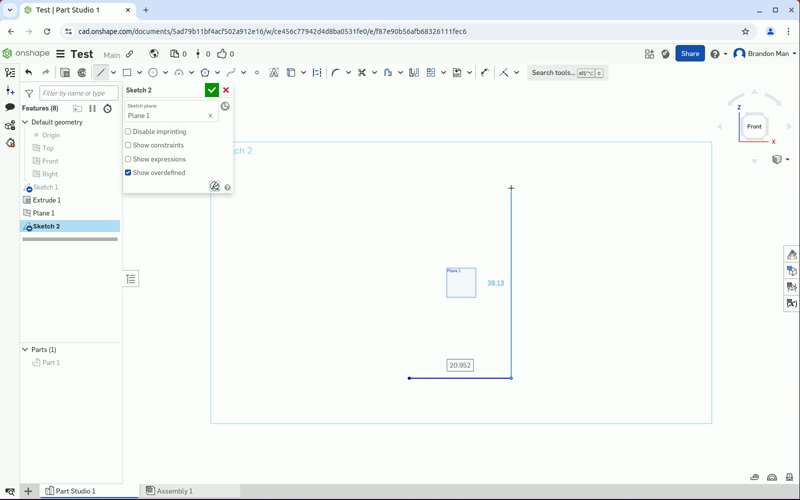
key_down(shift)
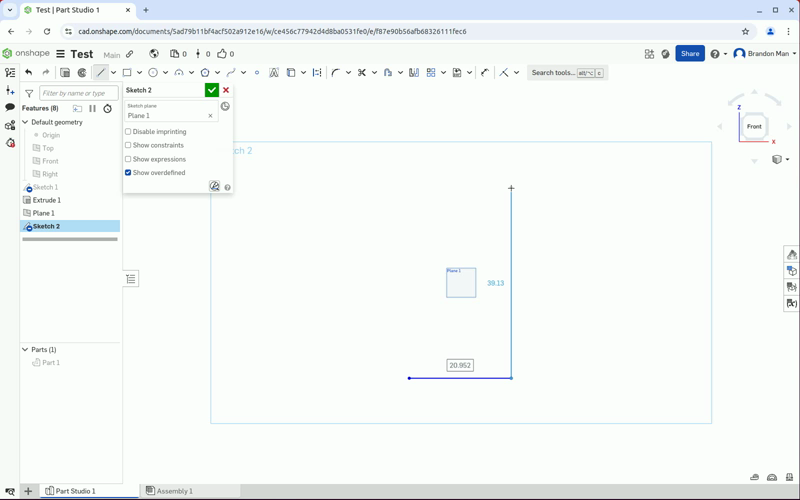
mouse_move(409, 187)
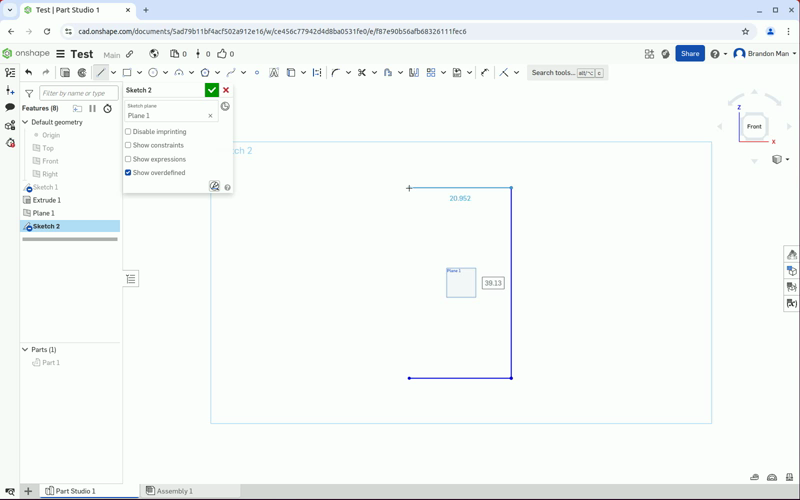
click(409, 187)
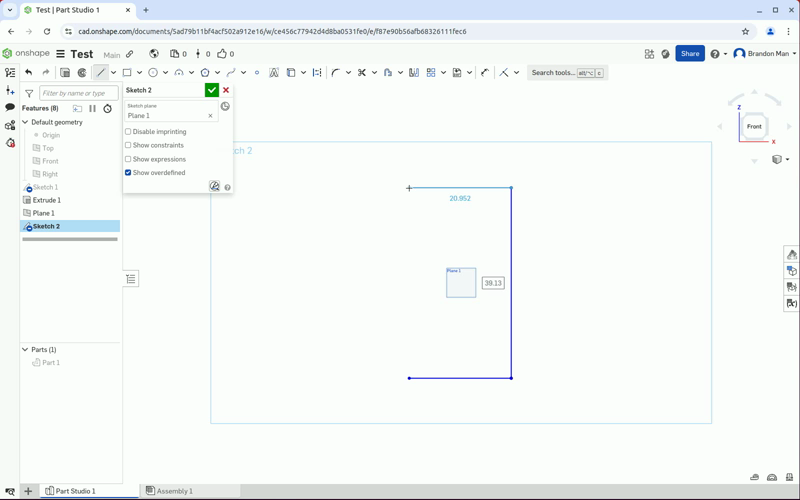
key_up(shift)
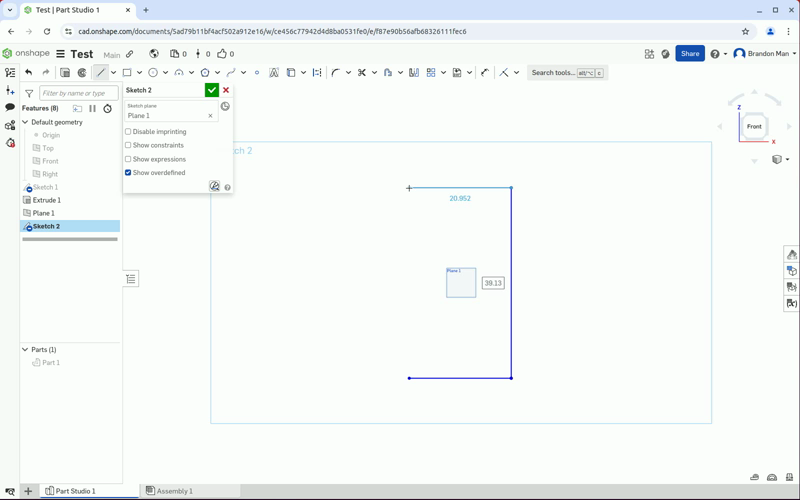
key_down(shift)
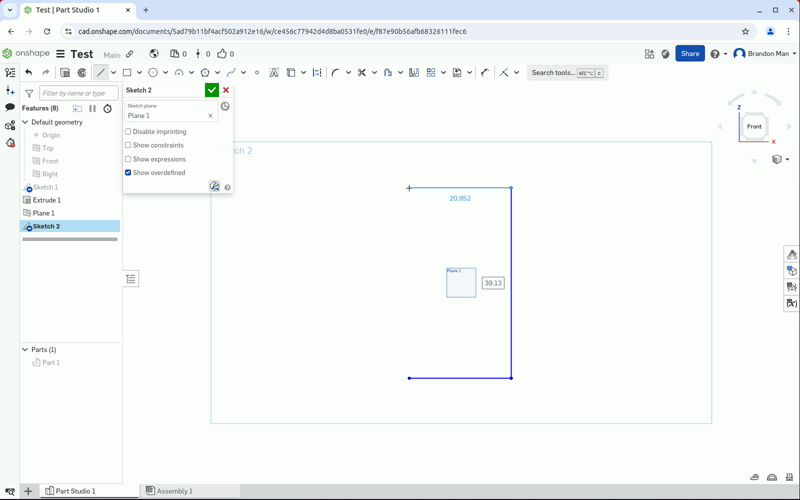
mouse_move(409, 378)
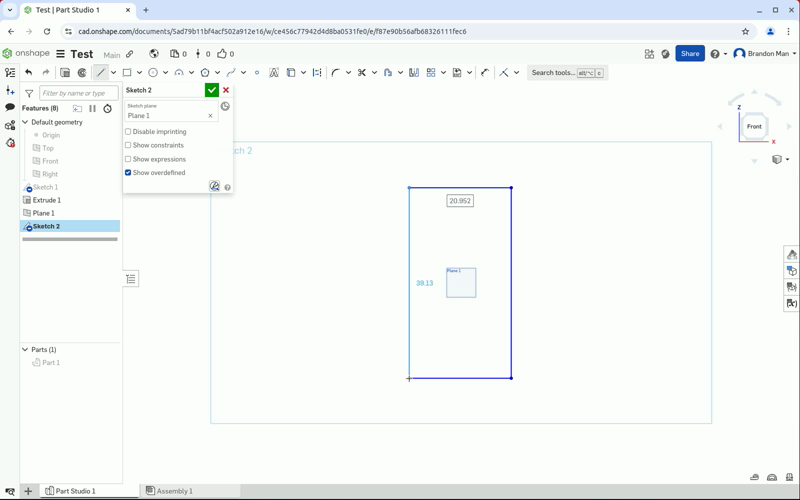
key_up(shift)
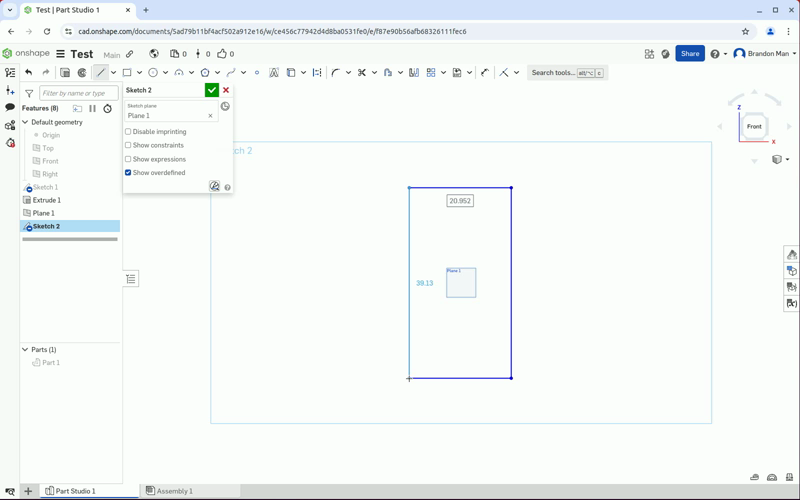
click(409, 378)
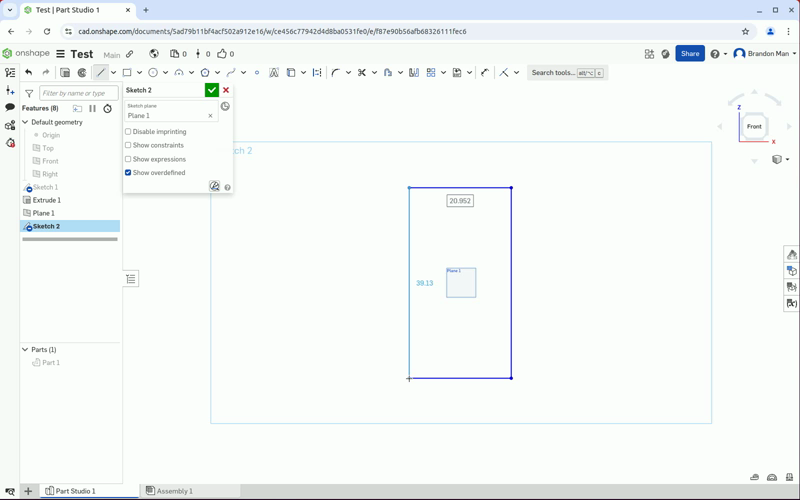
key(esc)
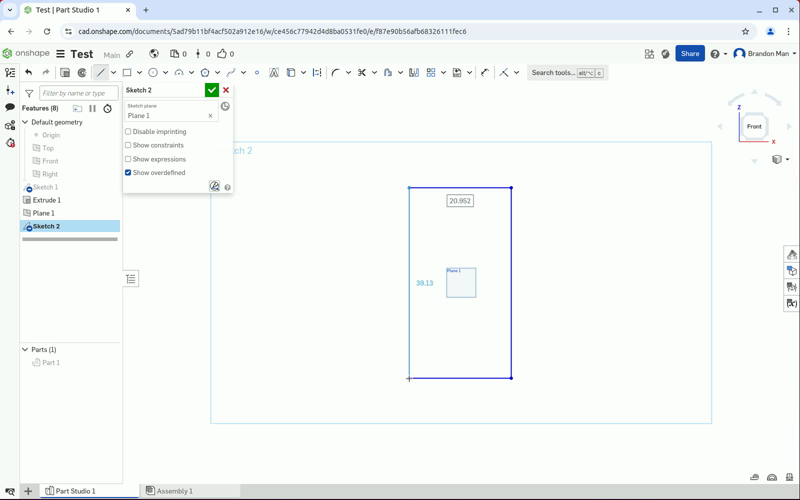
mouse_move(471, 303)
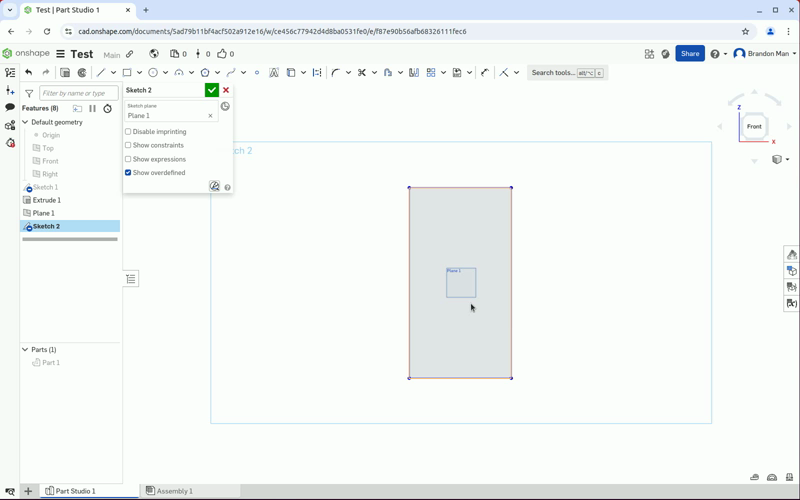
click(471, 303)
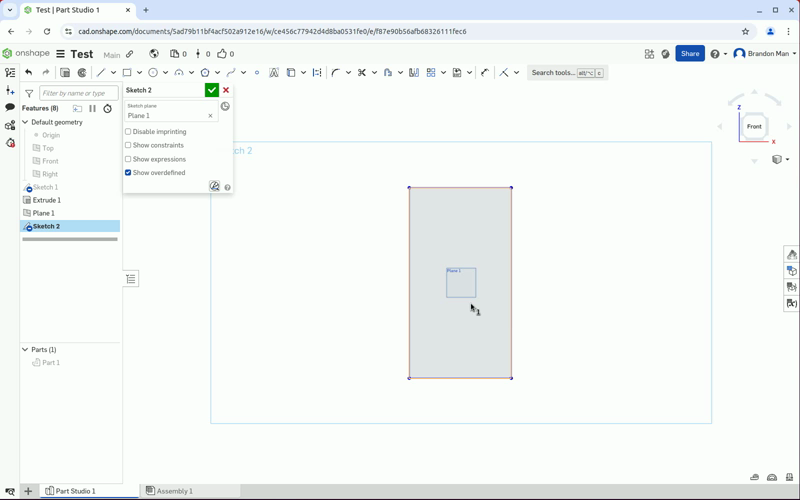
mouse_move(73, 352)
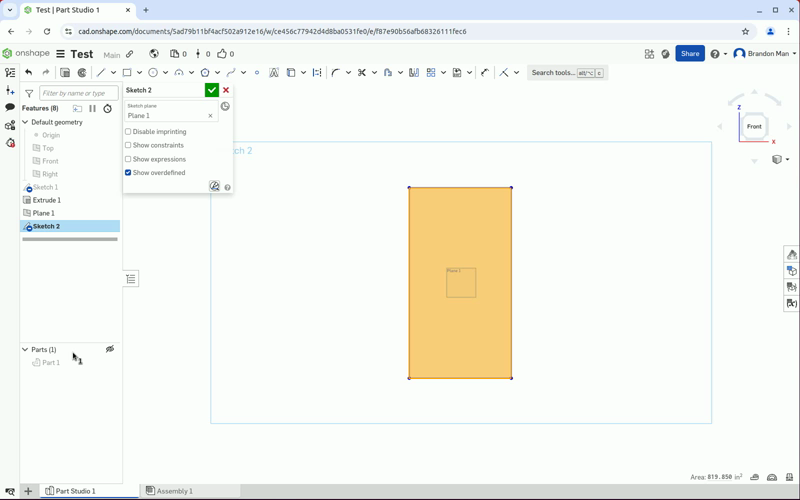
key(shift+y)
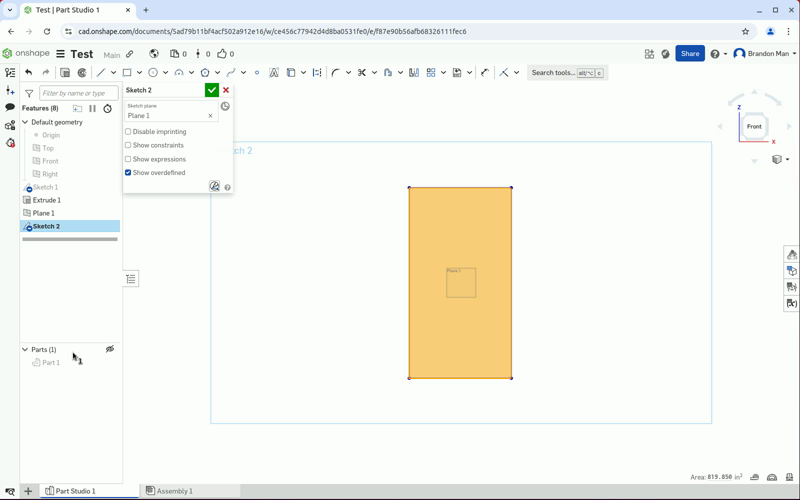
key(shift+e)
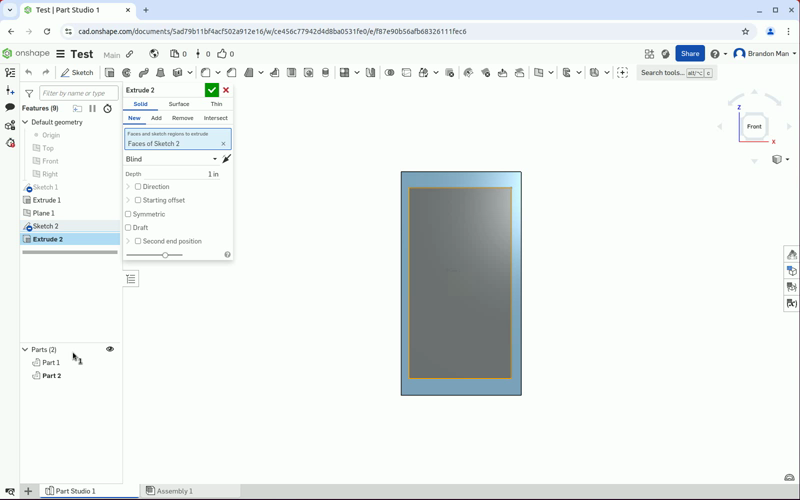
mouse_move(143, 106)
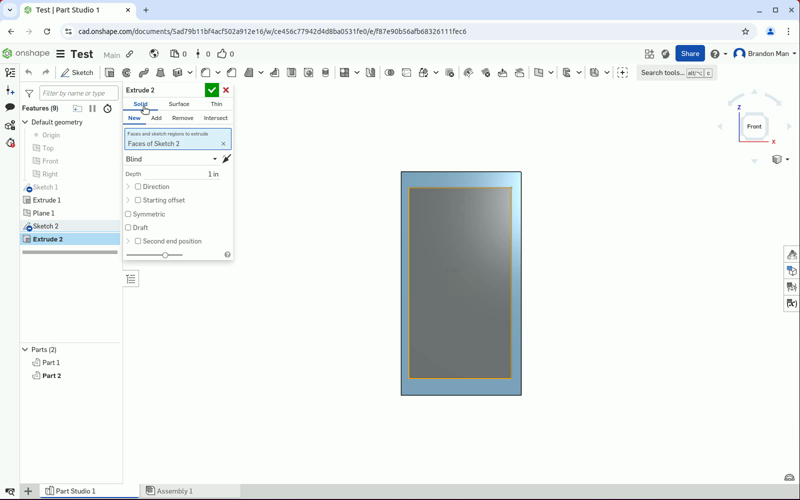
click(143, 106)
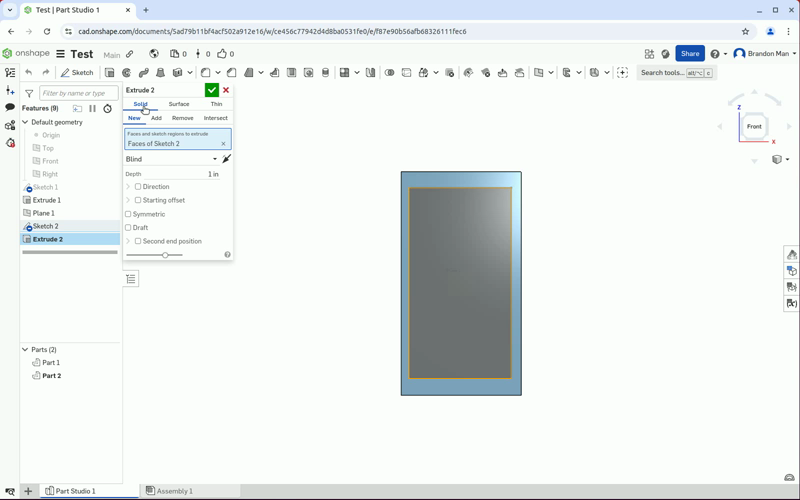
mouse_move(137, 120)
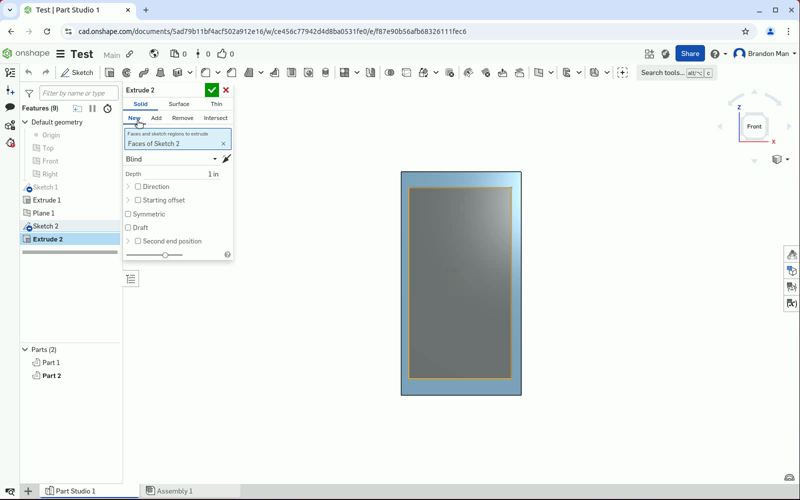
click(137, 120)
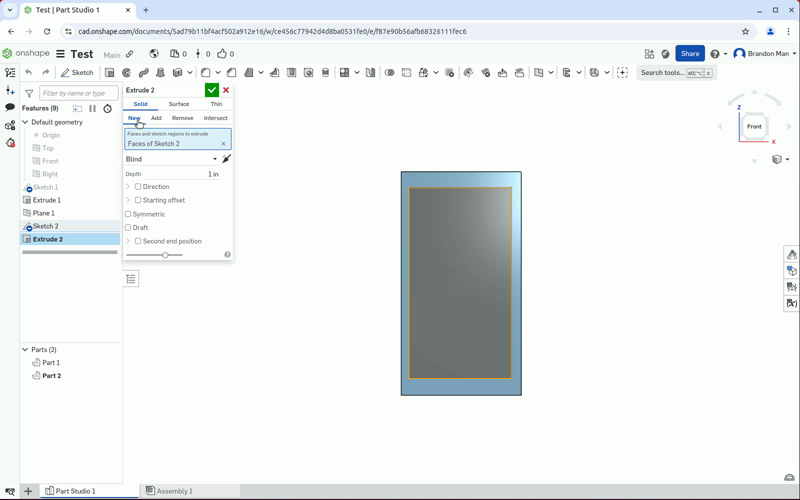
key(tab, 4)
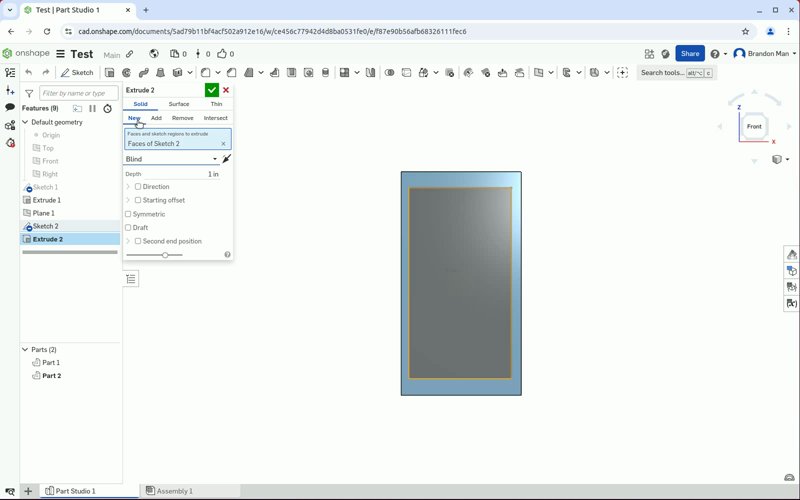
text(0.481)
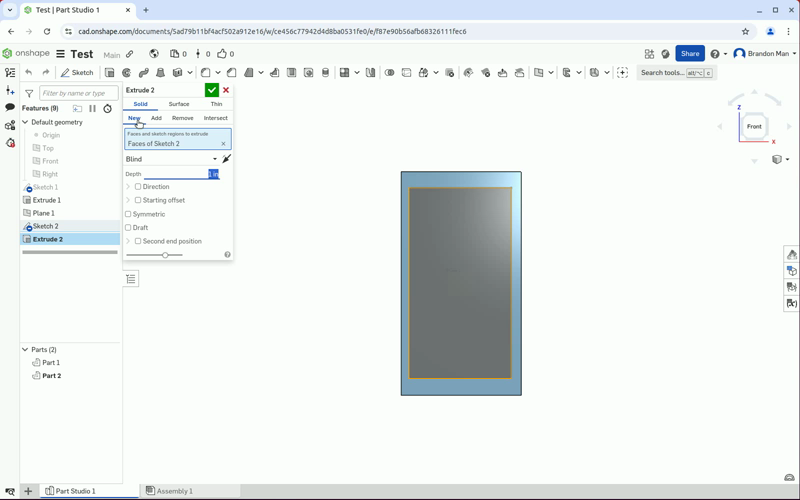
key(enter)
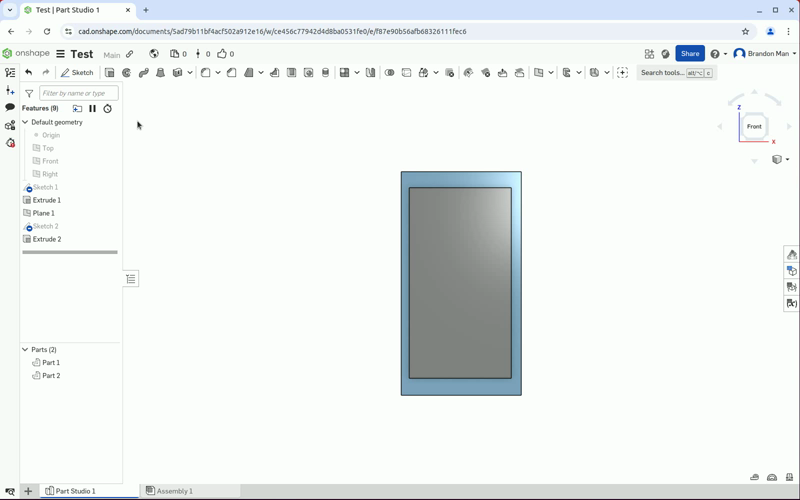
key(shift+h)
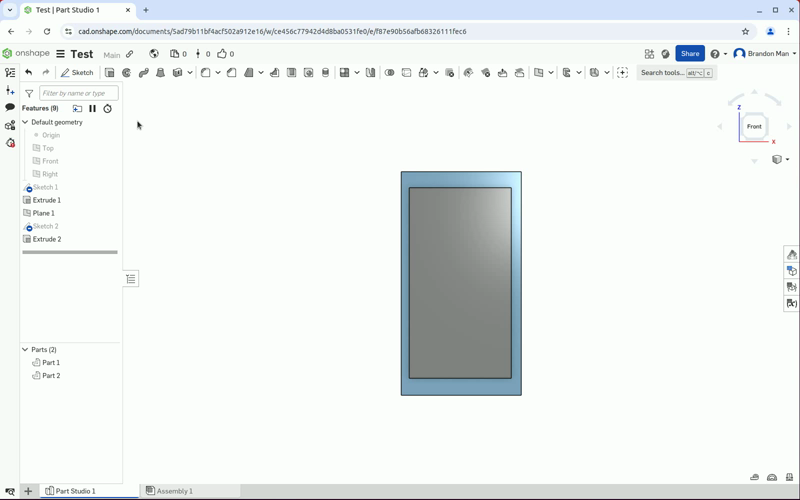
key(shift+h)
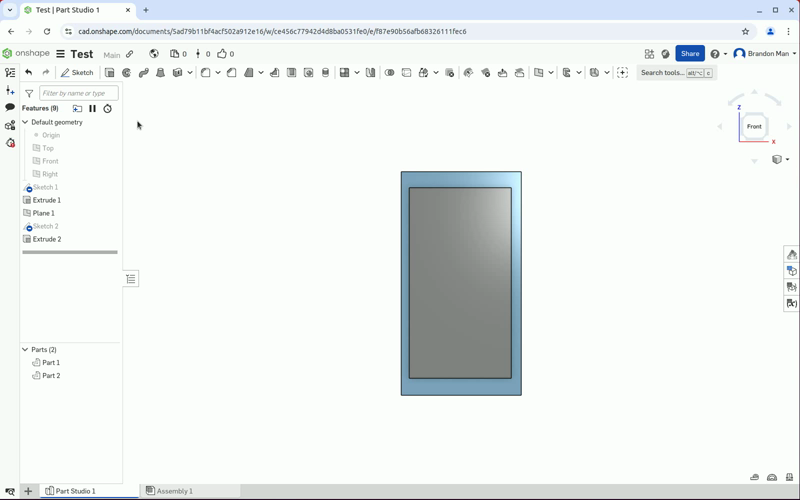
mouse_move(73, 189)
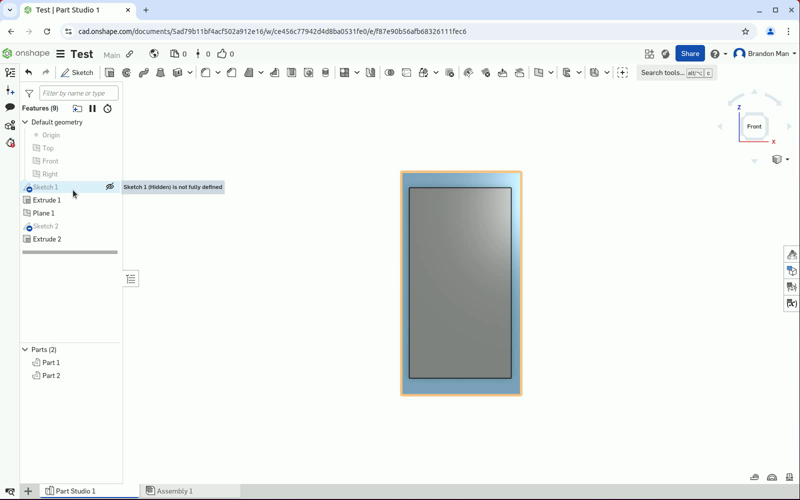
click(73, 189)
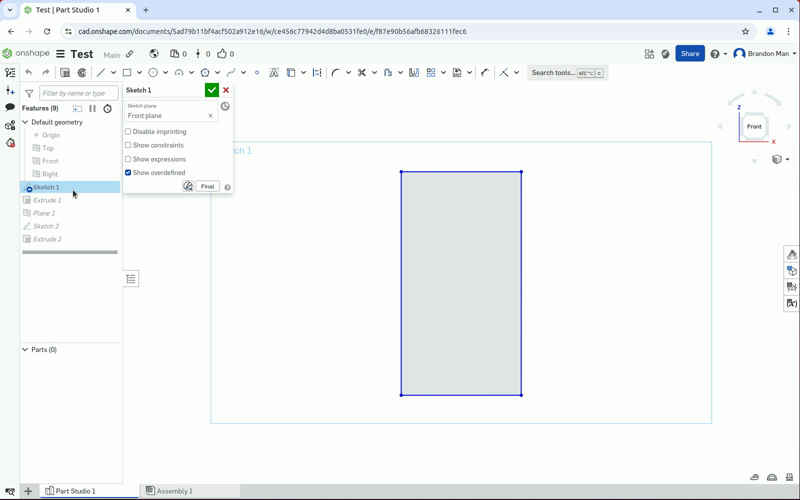
mouse_move(229, 92)
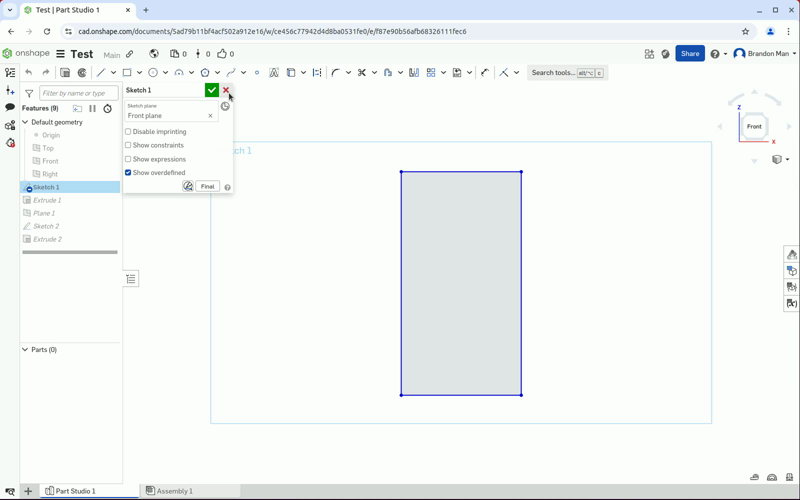
click(229, 92)
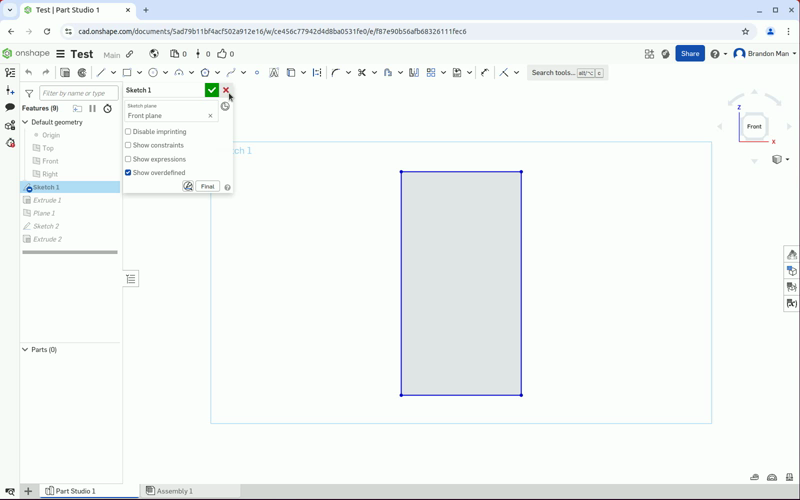
key(shift+s)
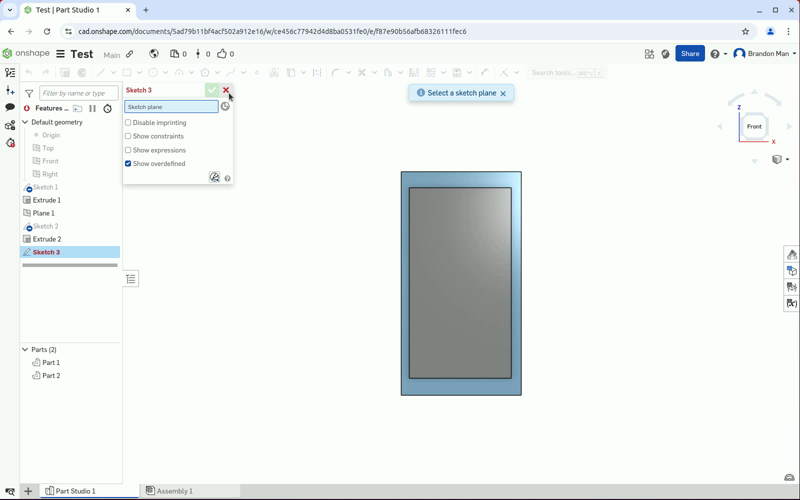
mouse_move(73, 215)
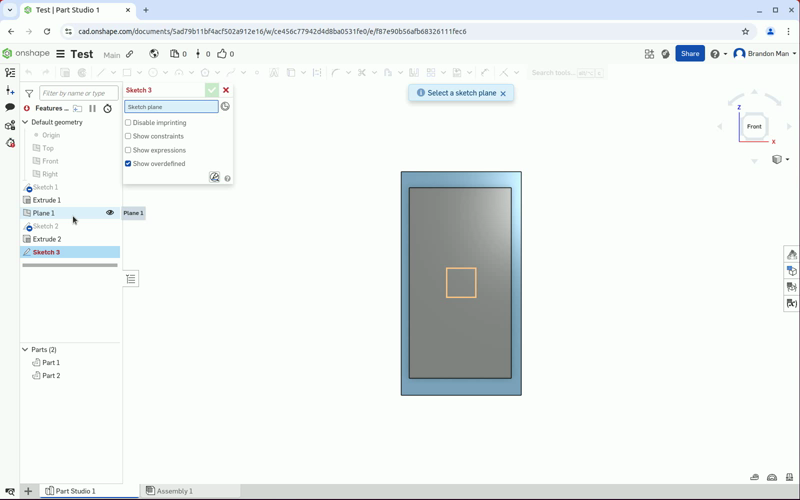
click(73, 215)
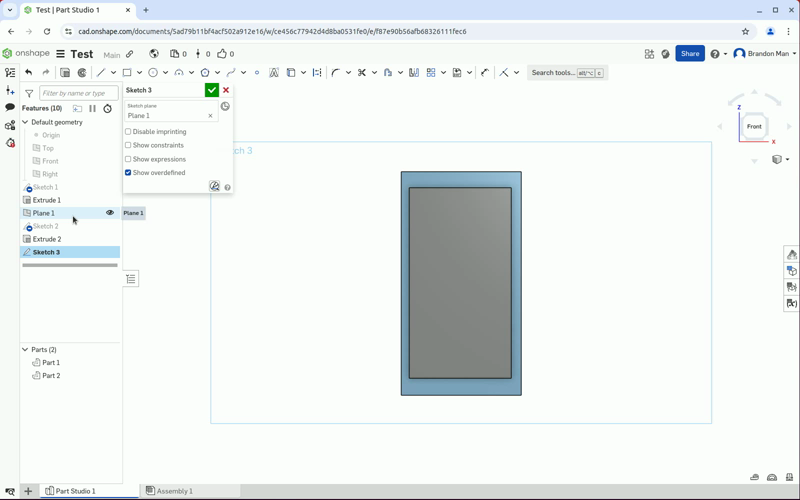
mouse_move(73, 352)
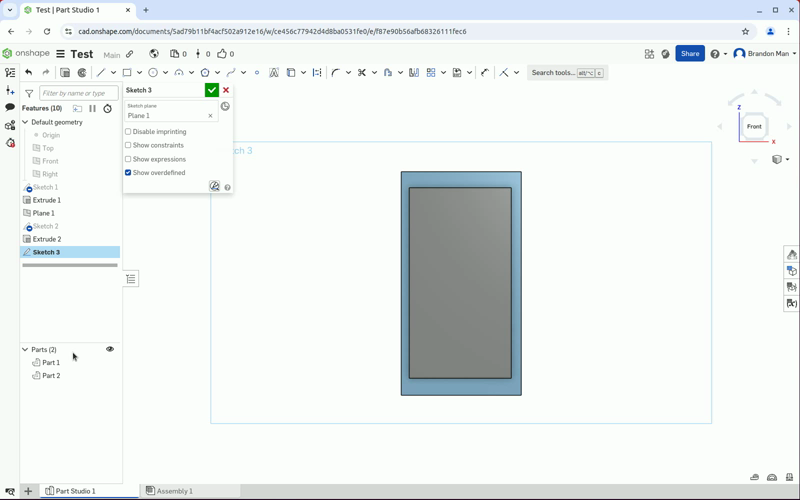
key(y)
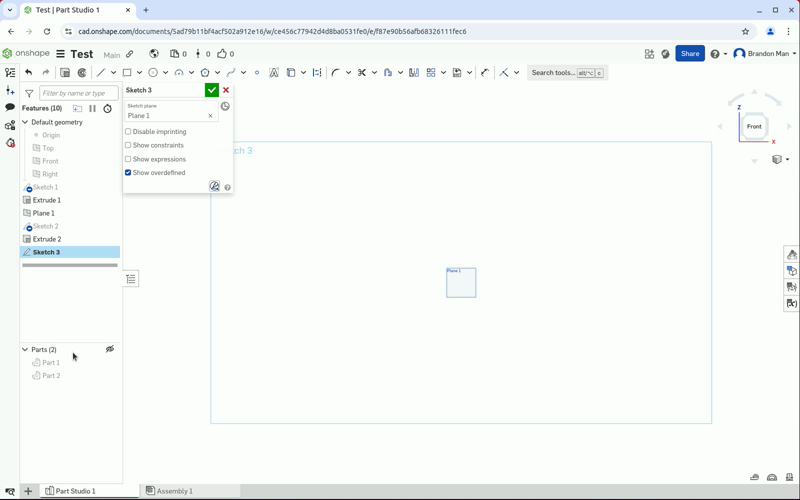
key(c)
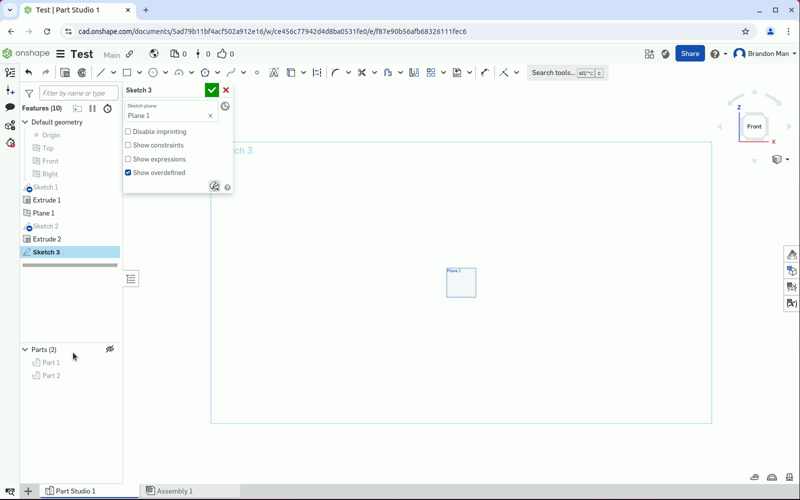
key_down(shift)
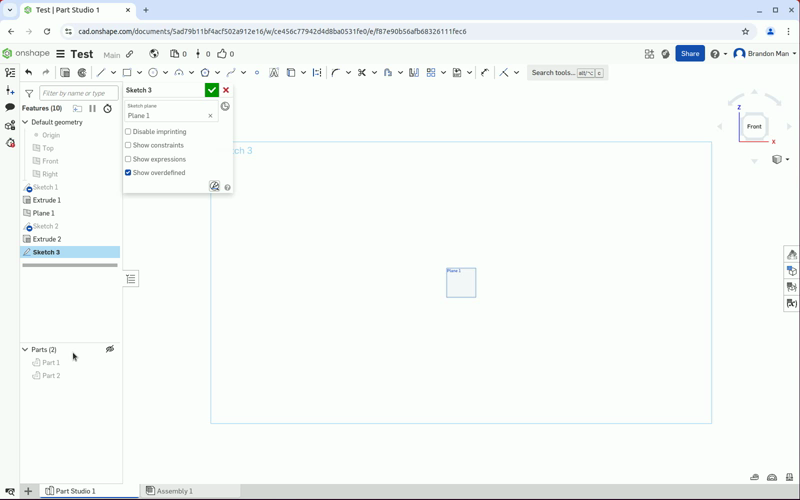
mouse_move(461, 177)
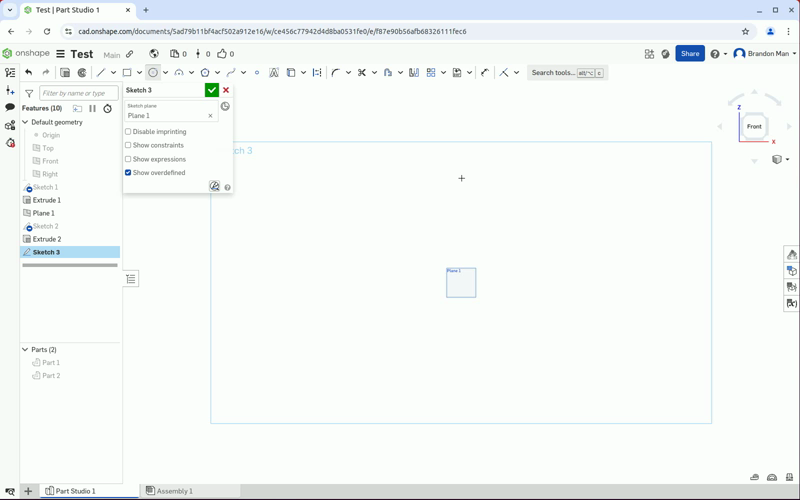
click(461, 177)
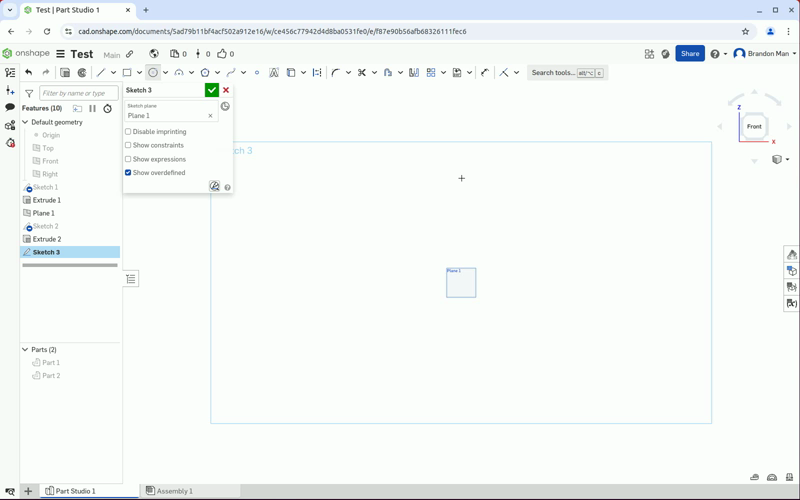
key_up(shift)
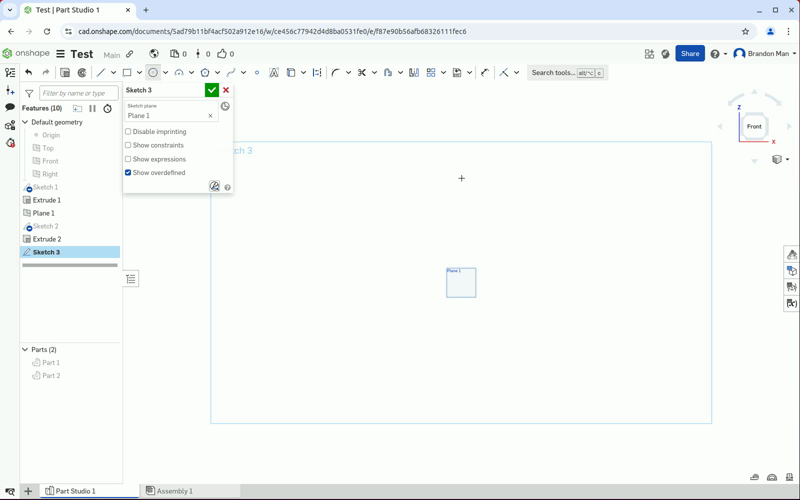
mouse_move(467, 177)
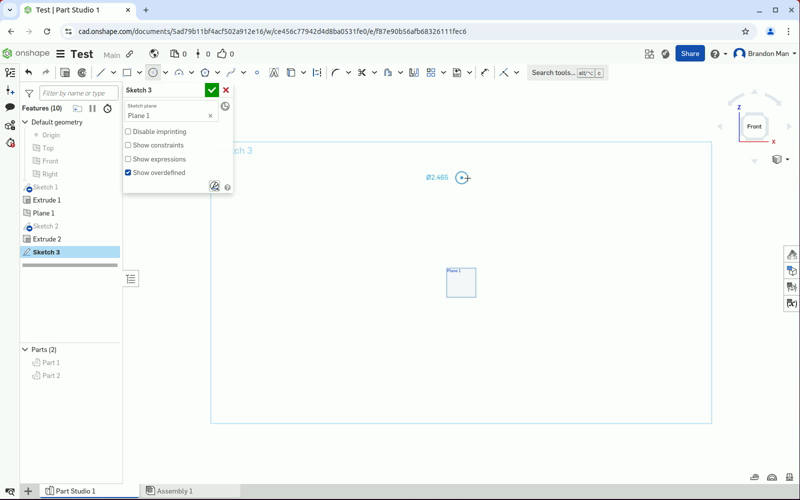
click(467, 177)
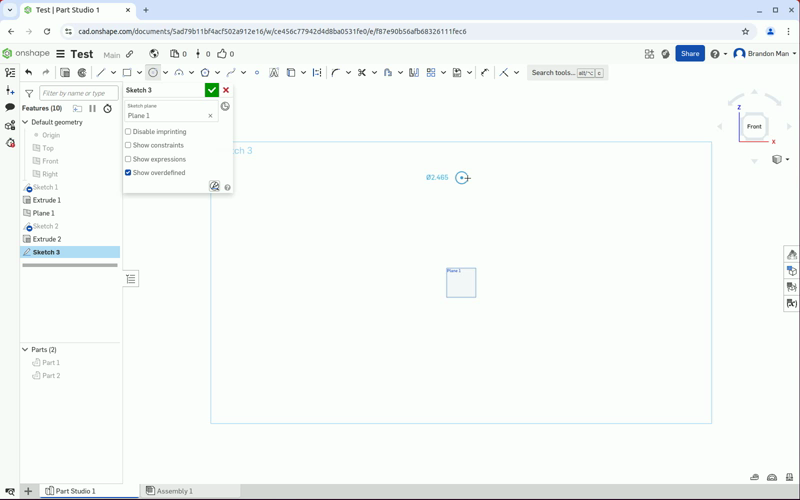
key(esc)
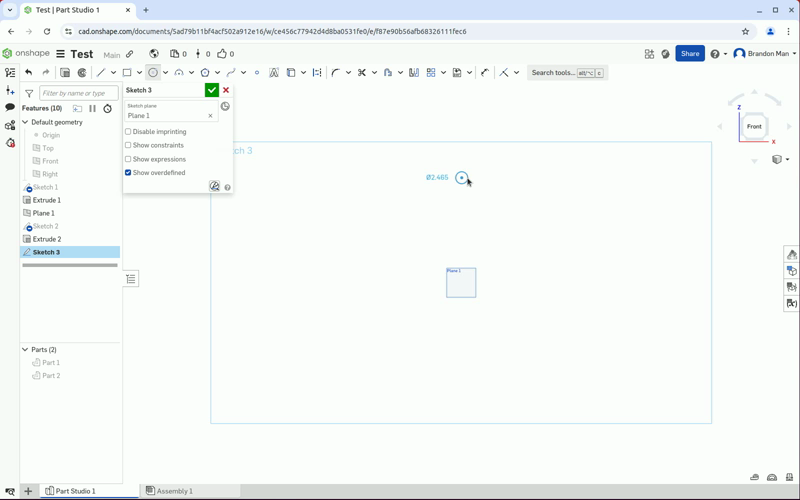
mouse_move(466, 179)
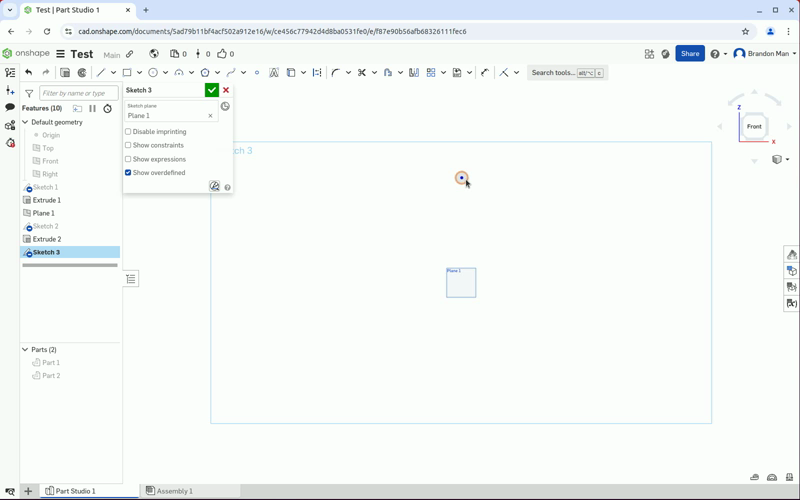
scroll(6)
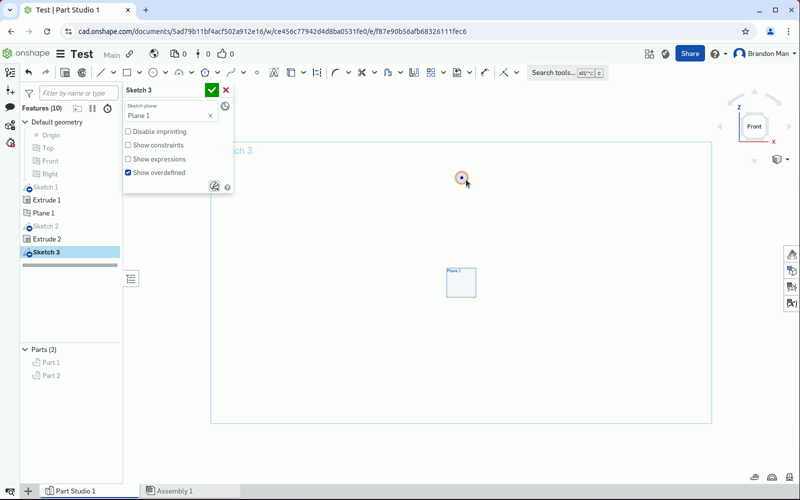
scroll(6)
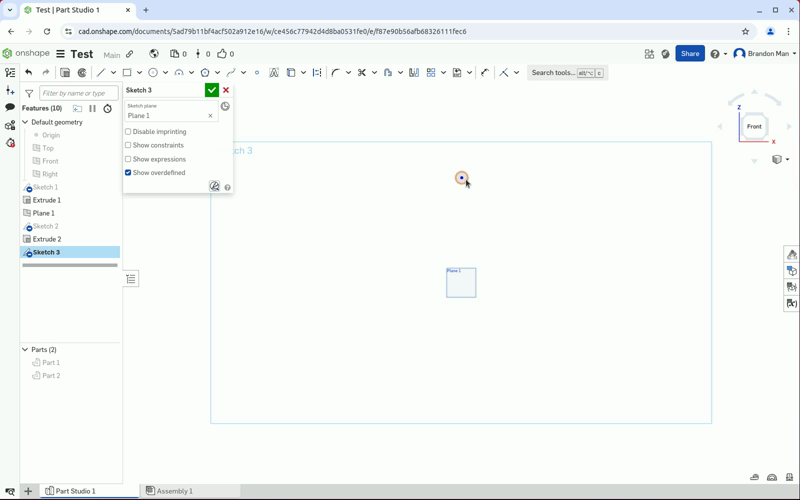
scroll(6)
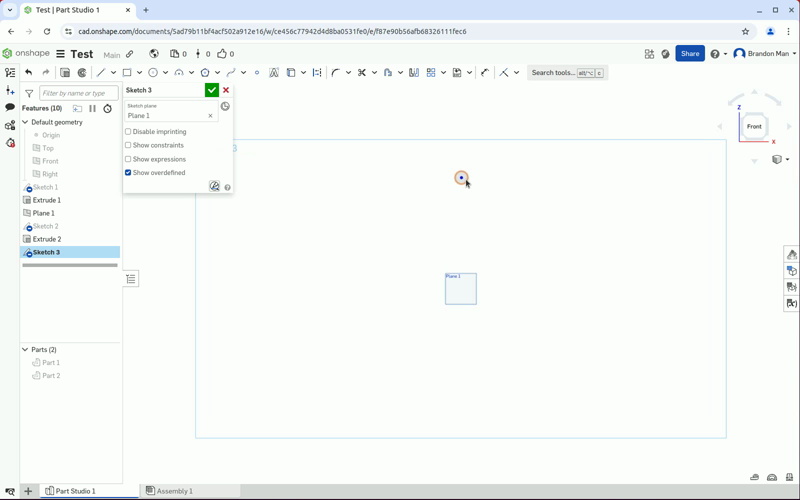
scroll(6)
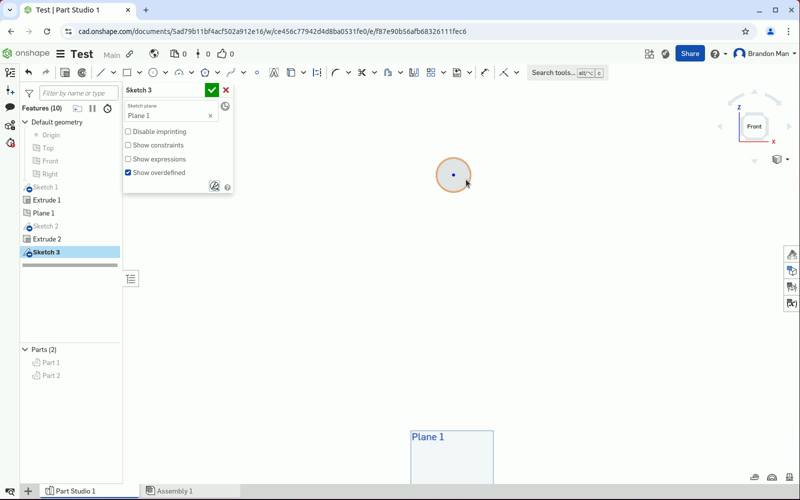
scroll(6)
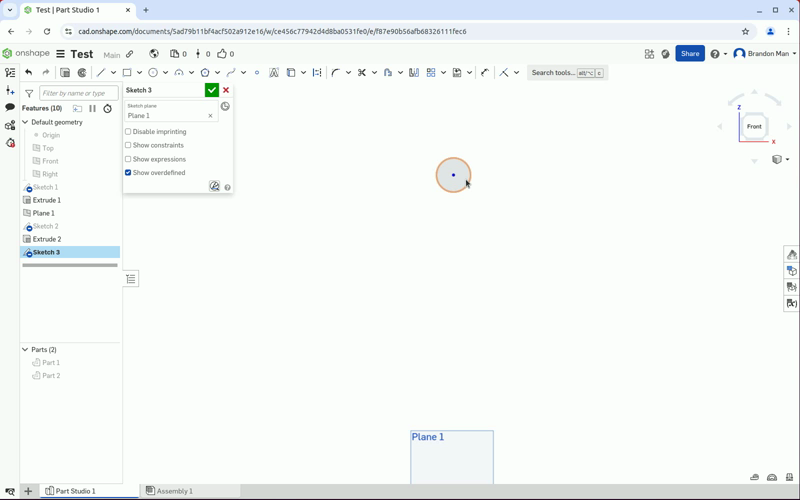
scroll(6)
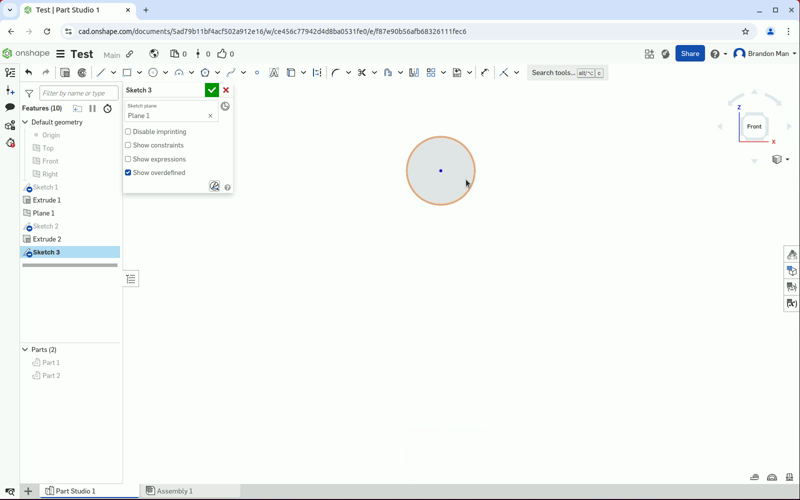
scroll(6)
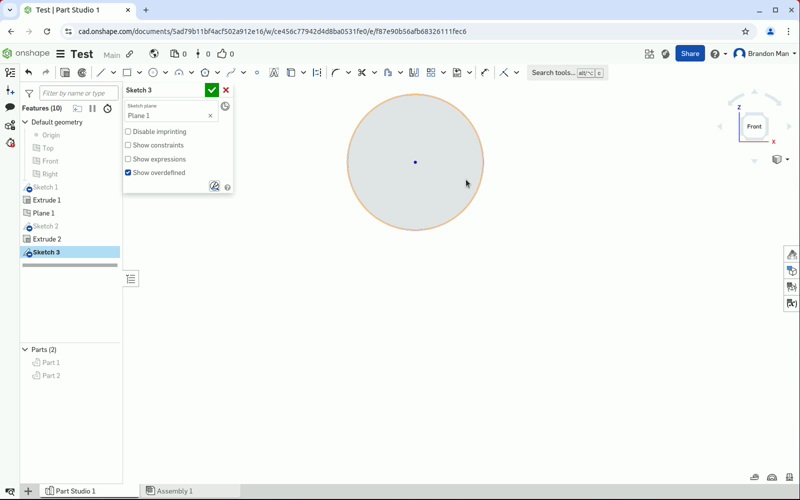
click(466, 179)
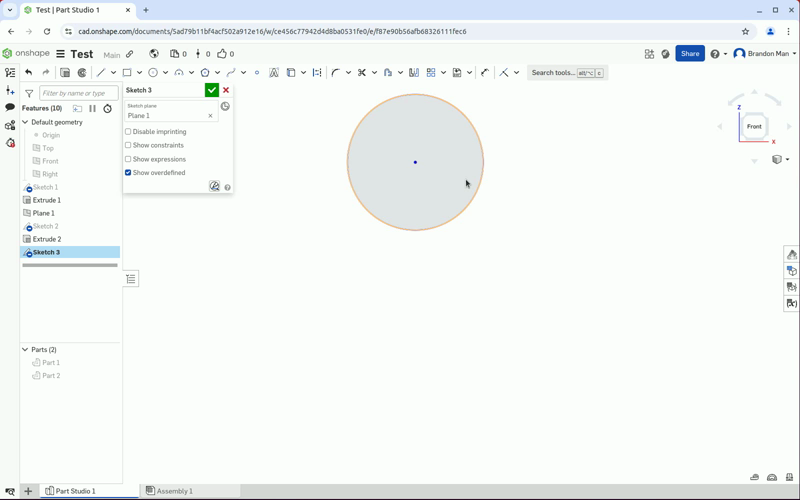
scroll(-6)
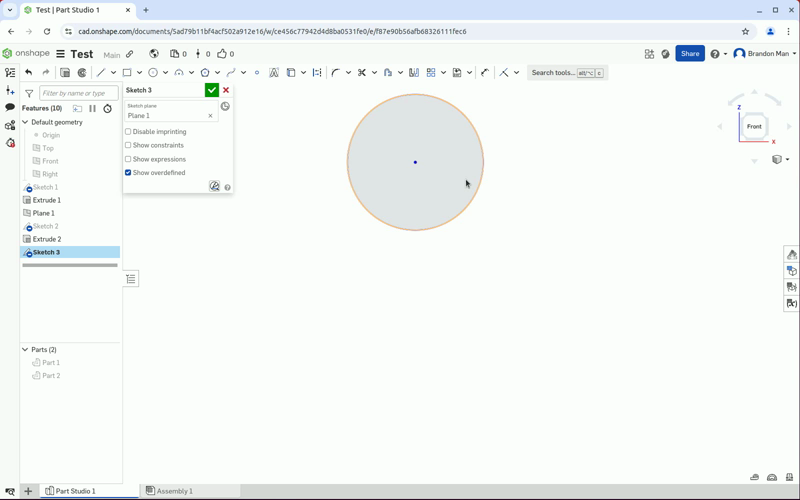
scroll(-6)
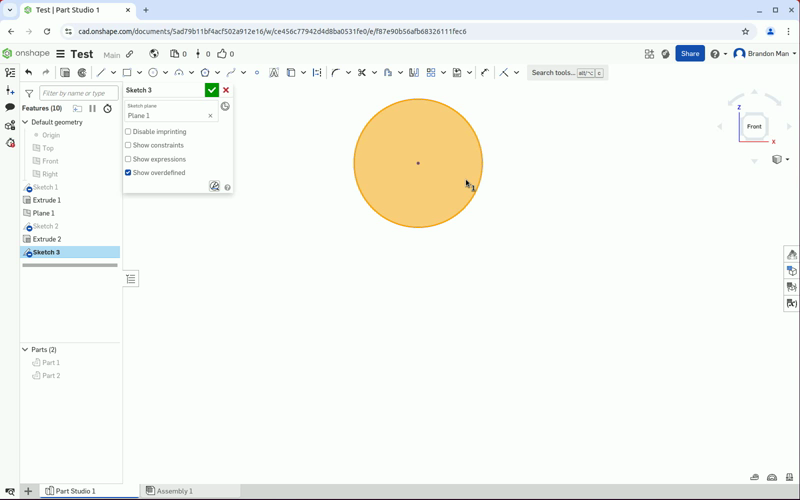
scroll(-6)
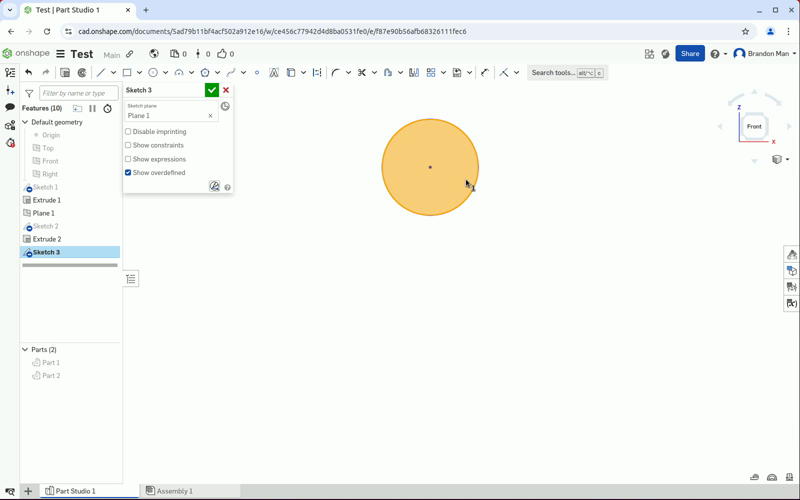
scroll(-6)
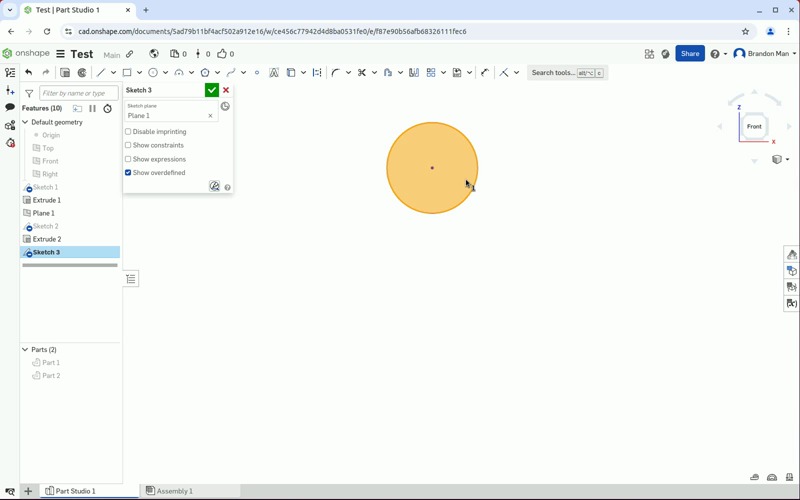
scroll(-6)
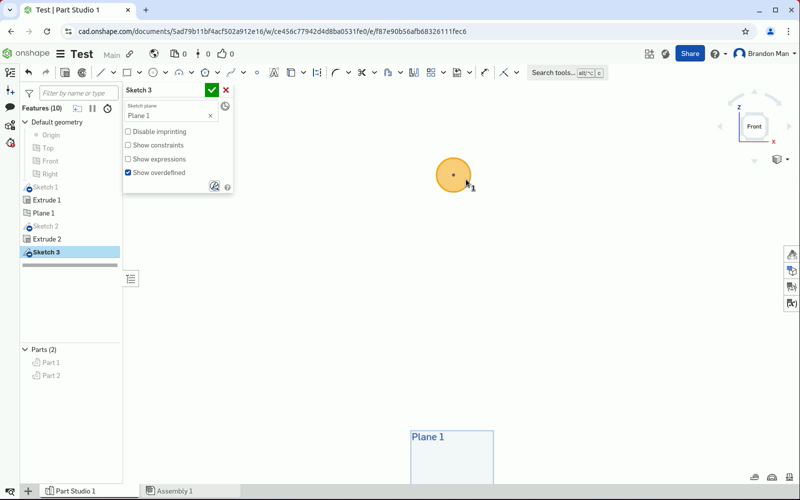
scroll(-6)
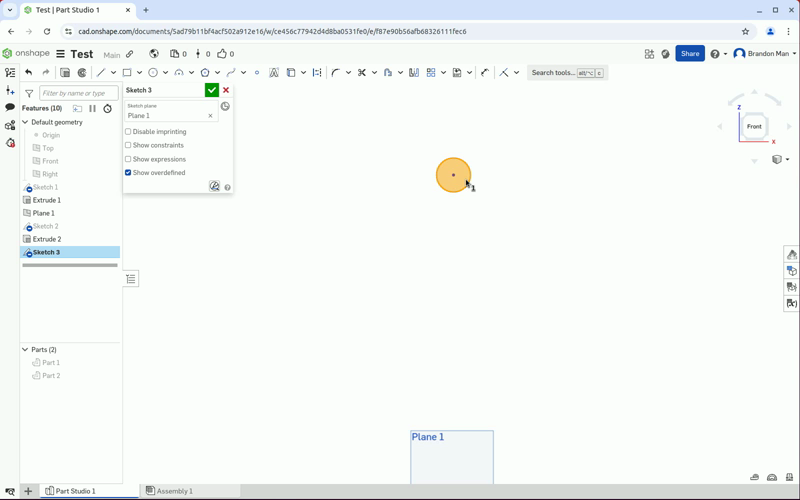
scroll(-6)
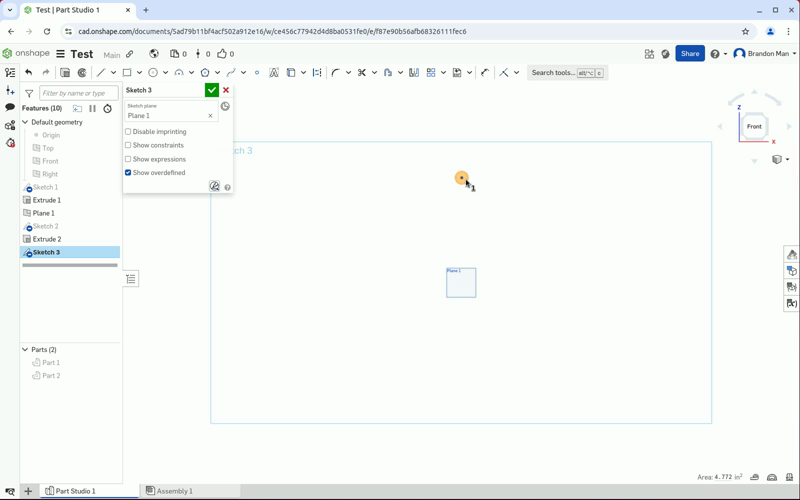
mouse_move(73, 352)
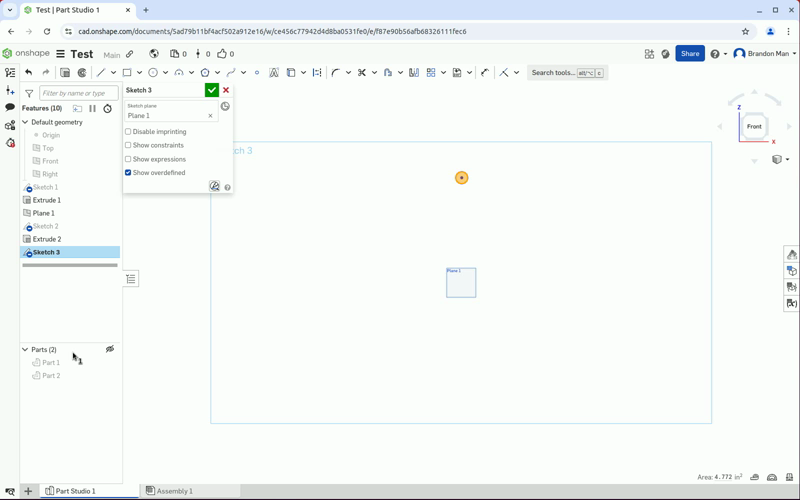
key(shift+y)
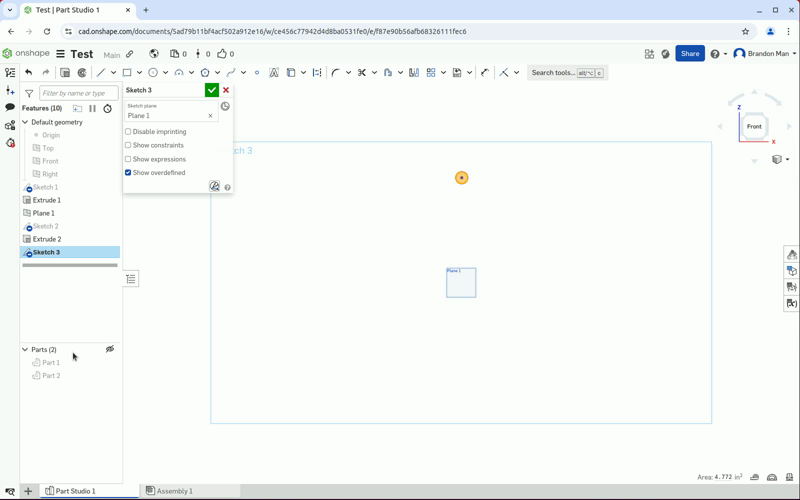
key(shift+e)
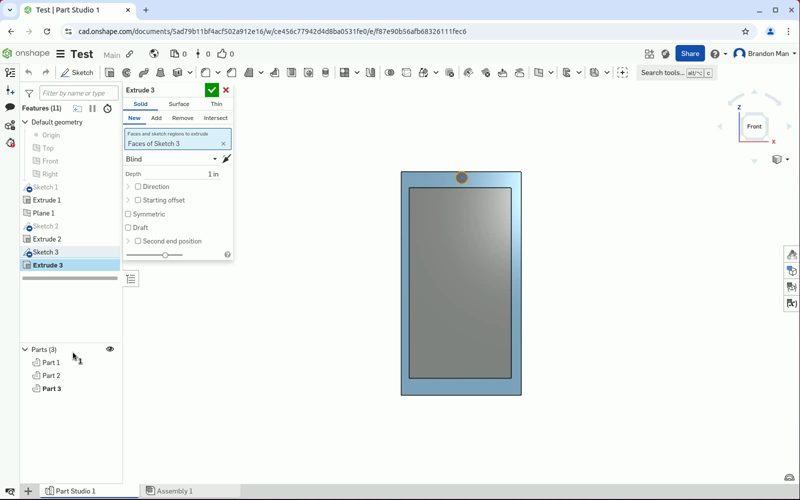
mouse_move(143, 106)
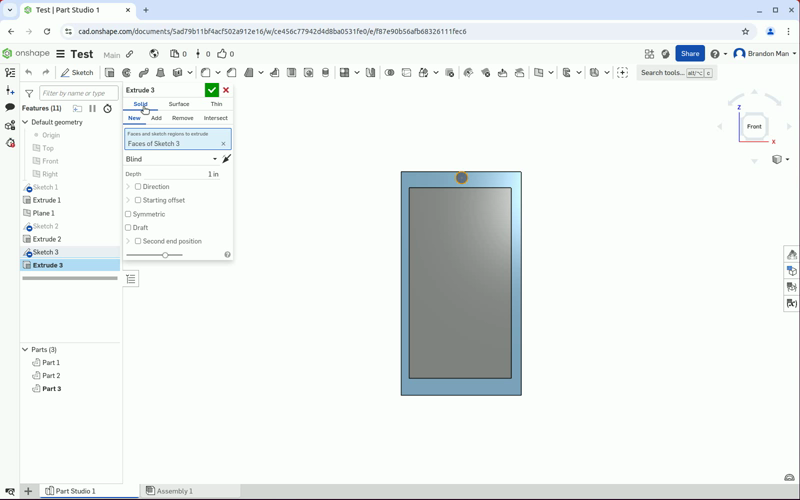
click(143, 106)
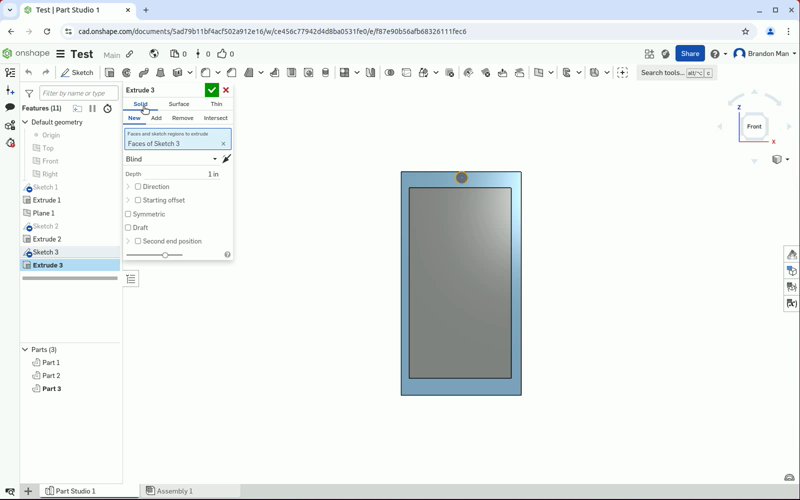
mouse_move(186, 120)
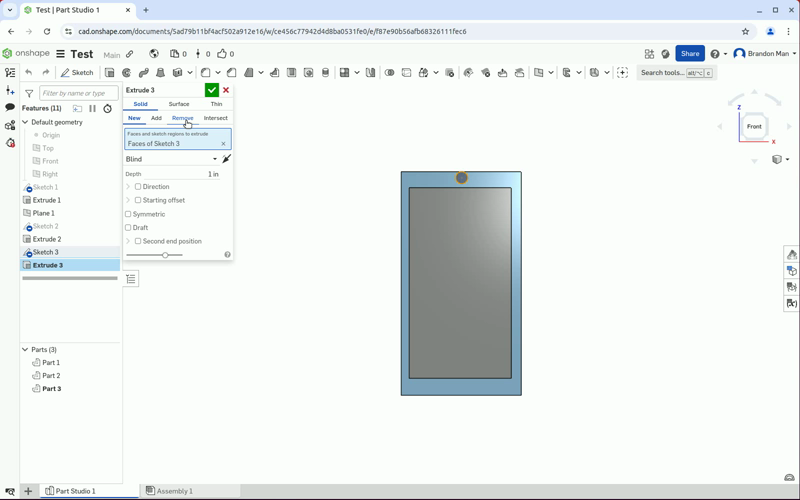
click(186, 120)
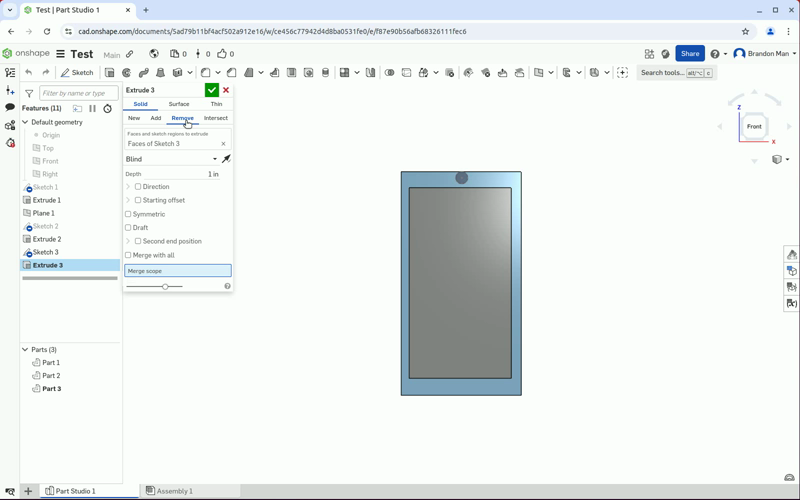
key(tab, 4)
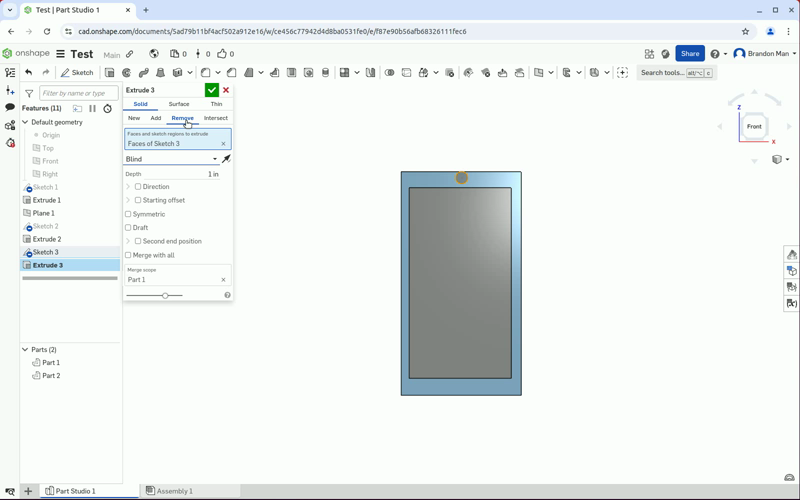
text(1.685)
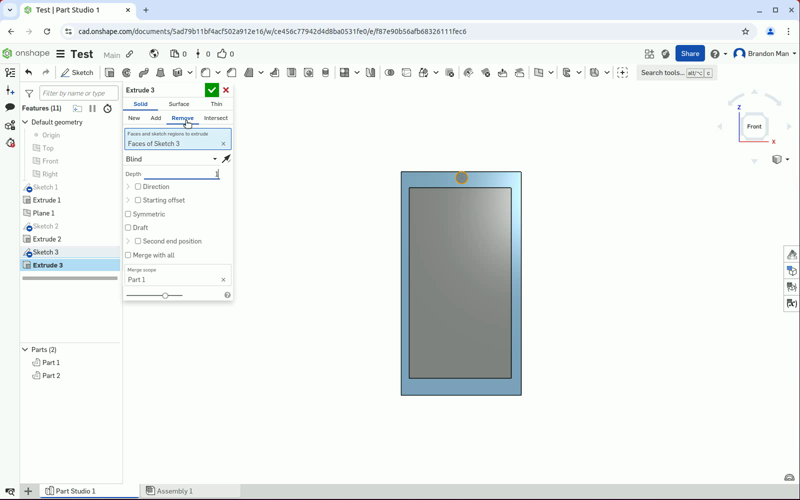
key(tab, 6)
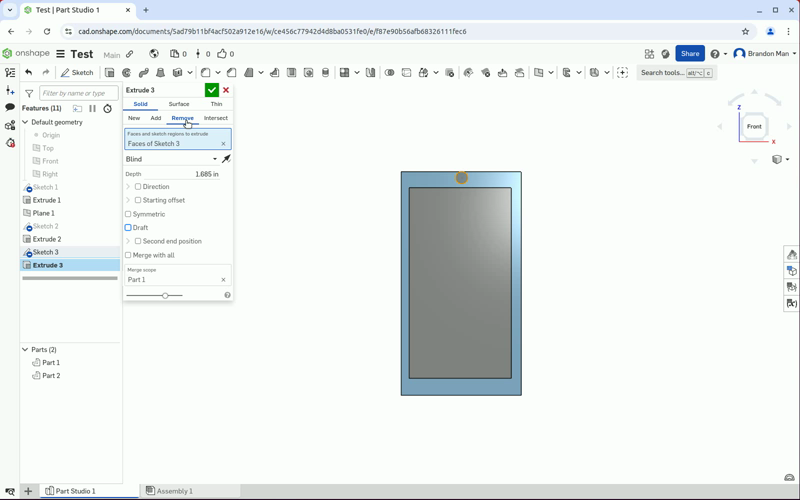
key(space)
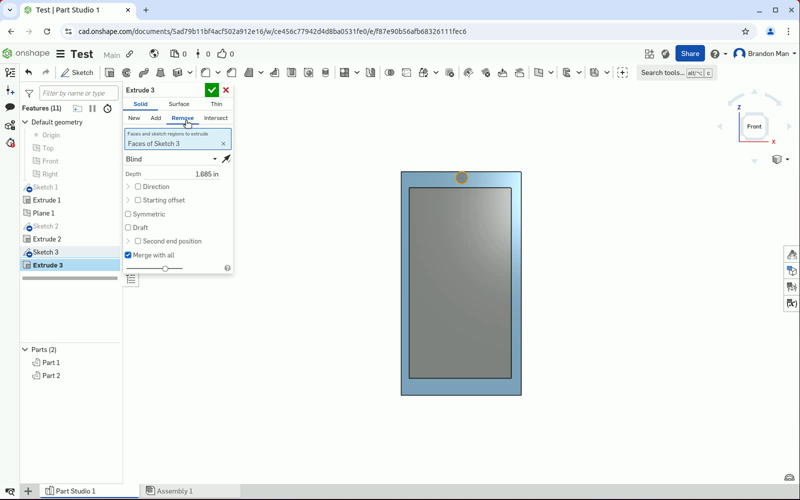
key(enter)
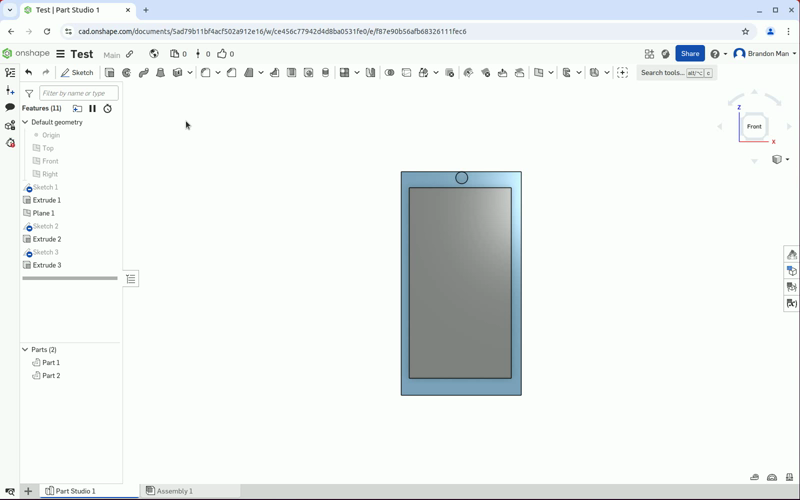
key(shift+h)
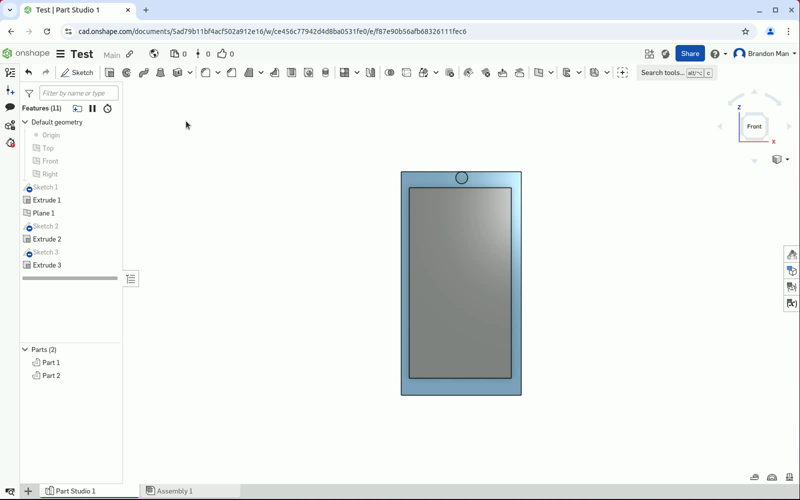
key(shift+h)
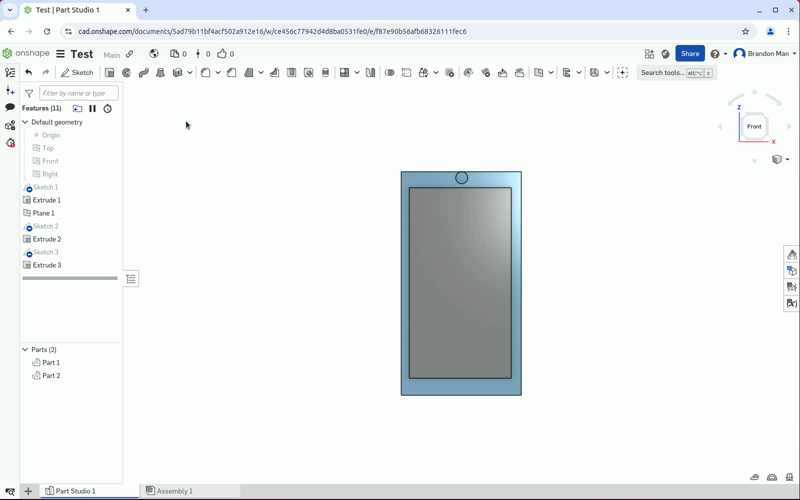
mouse_move(73, 189)
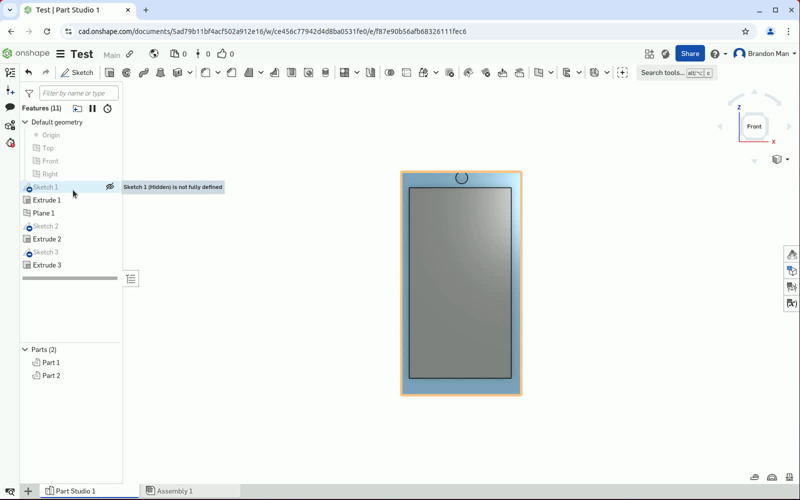
click(73, 189)
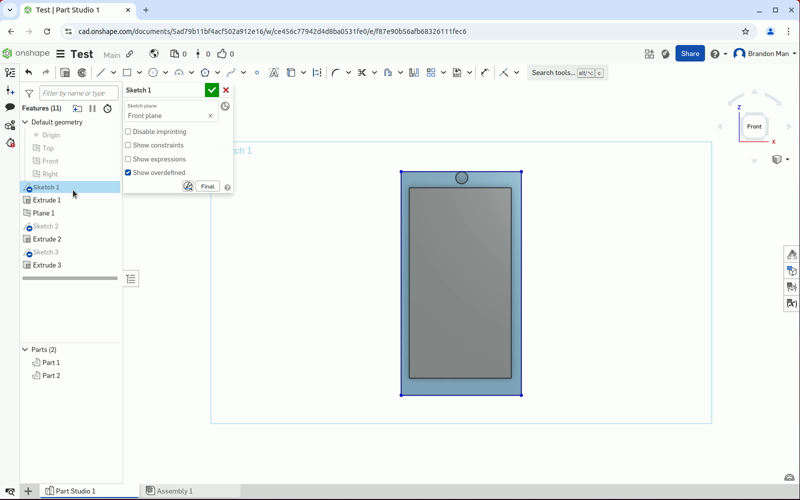
mouse_move(229, 92)
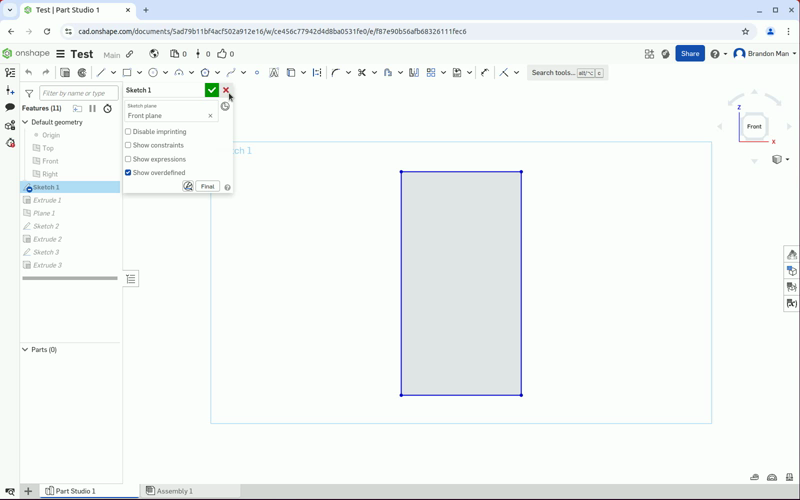
click(229, 92)
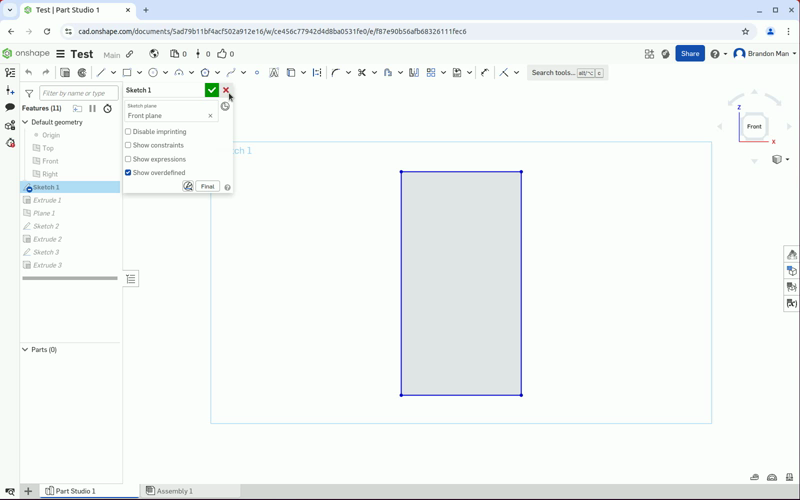
key(shift+s)
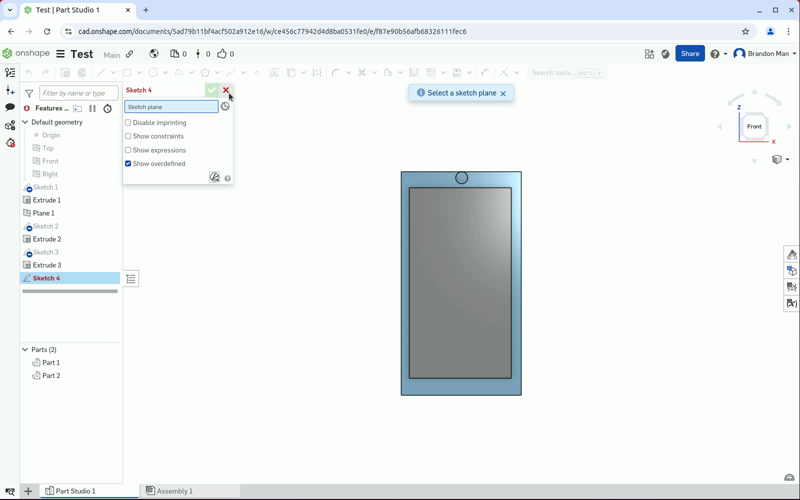
mouse_move(73, 215)
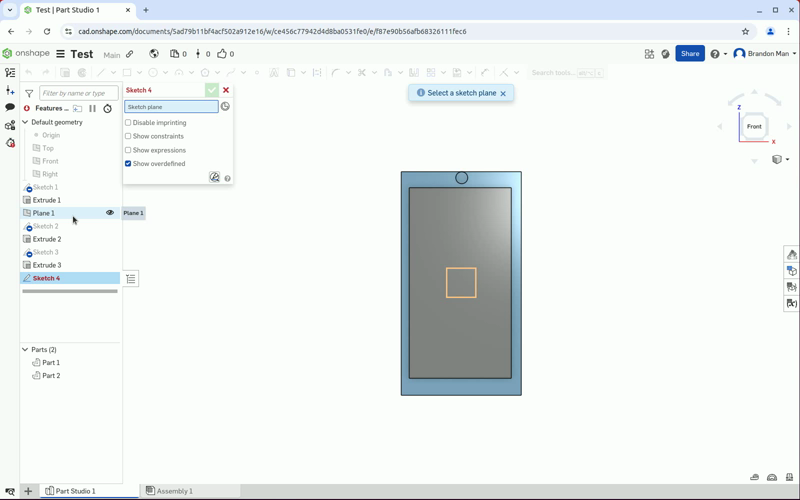
click(73, 215)
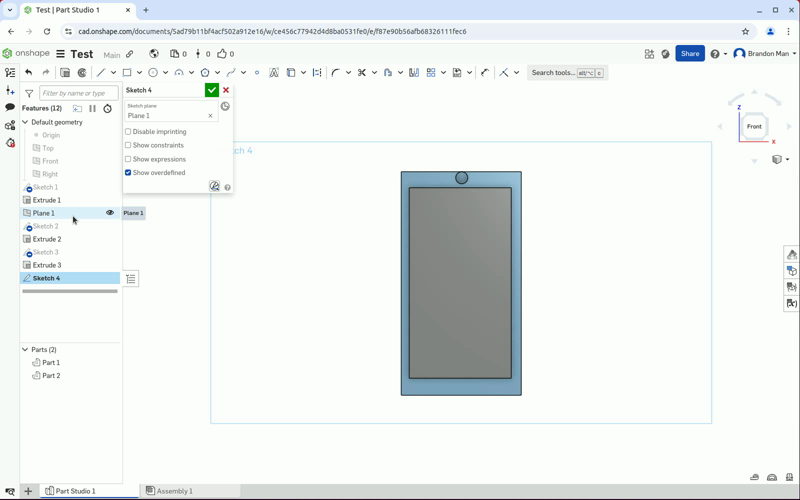
mouse_move(73, 352)
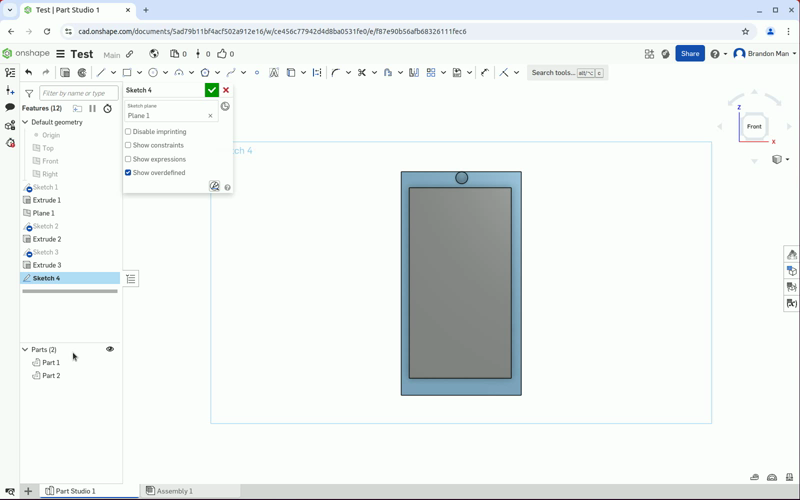
key(y)
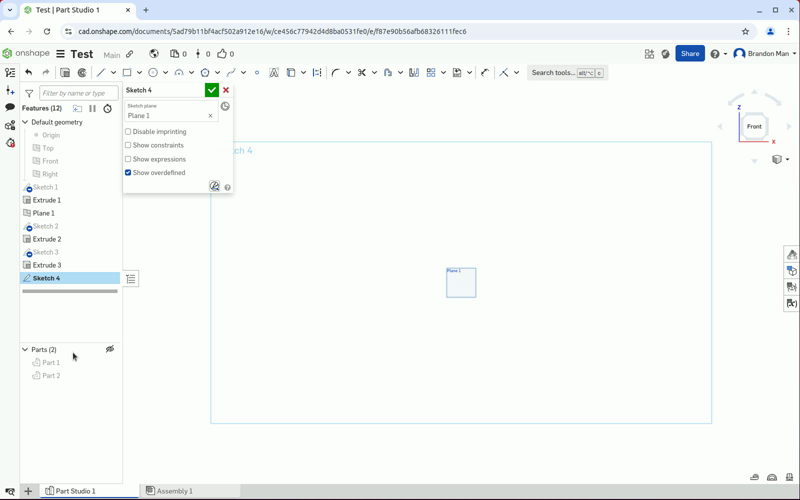
key(c)
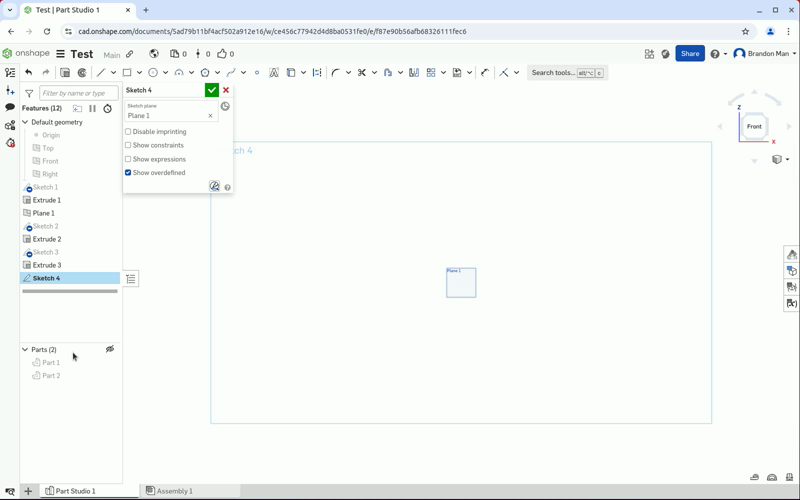
key_down(shift)
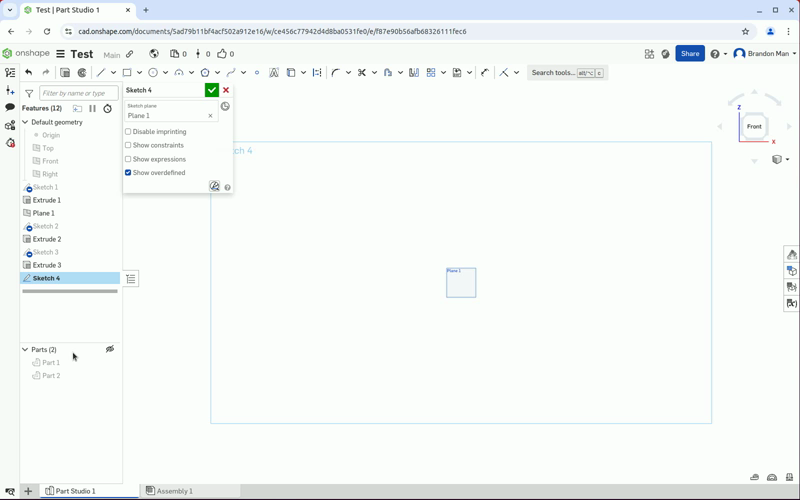
mouse_move(461, 388)
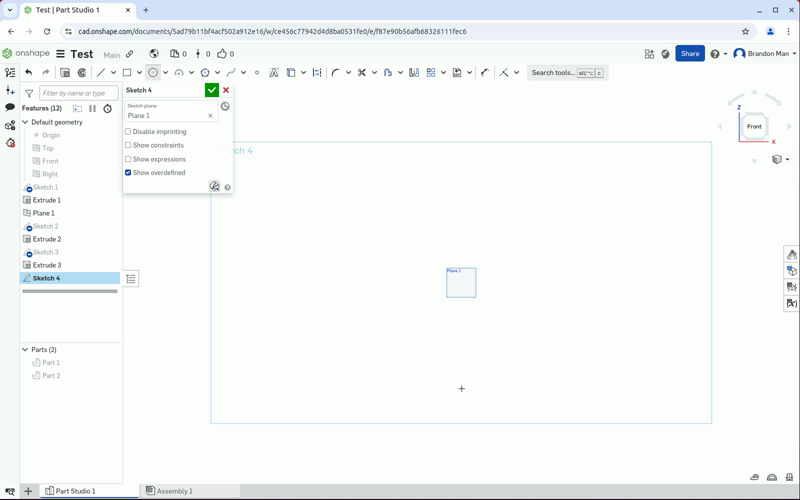
click(461, 388)
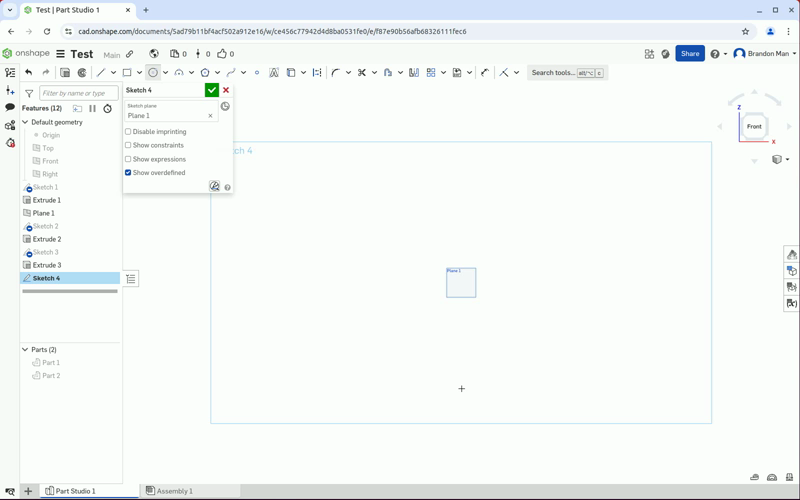
key_up(shift)
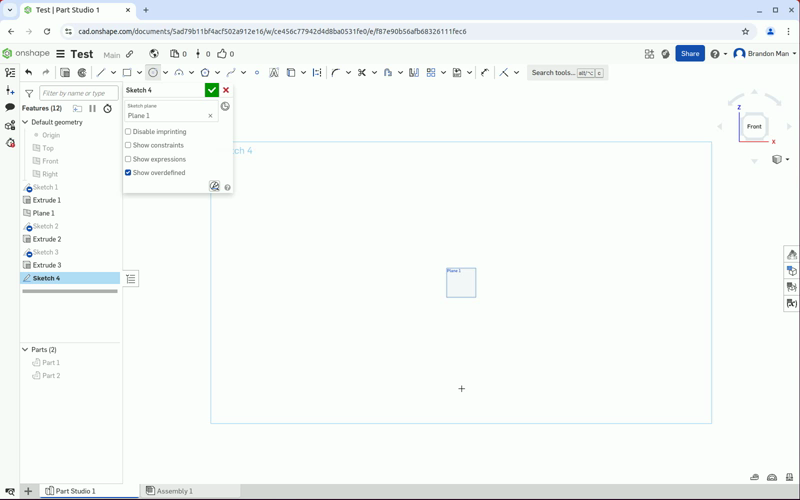
mouse_move(467, 388)
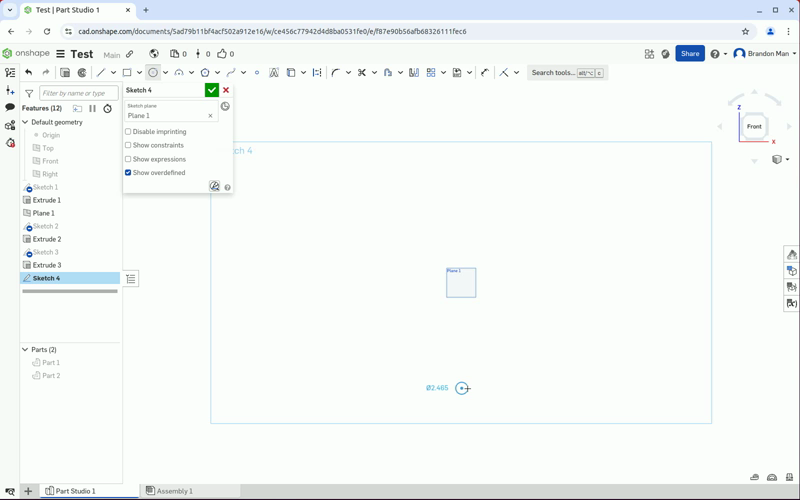
click(467, 388)
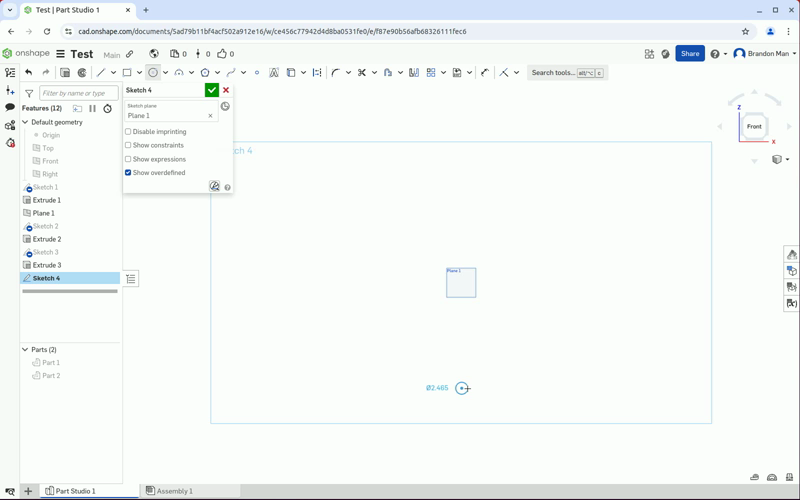
key(esc)
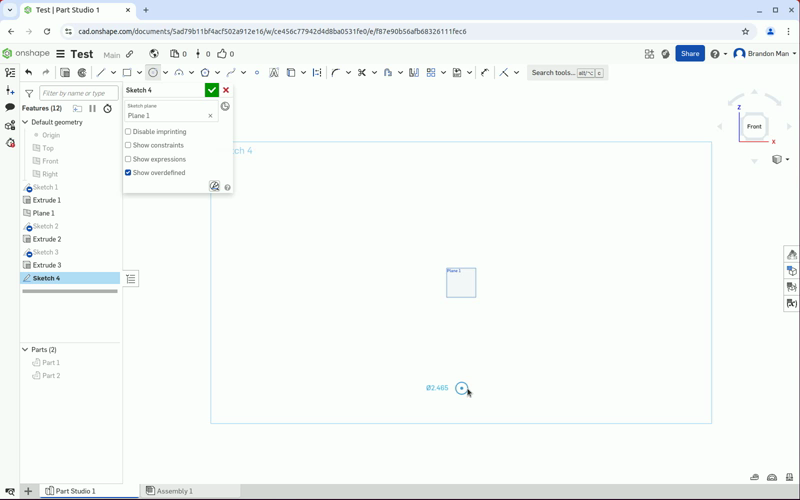
mouse_move(466, 389)
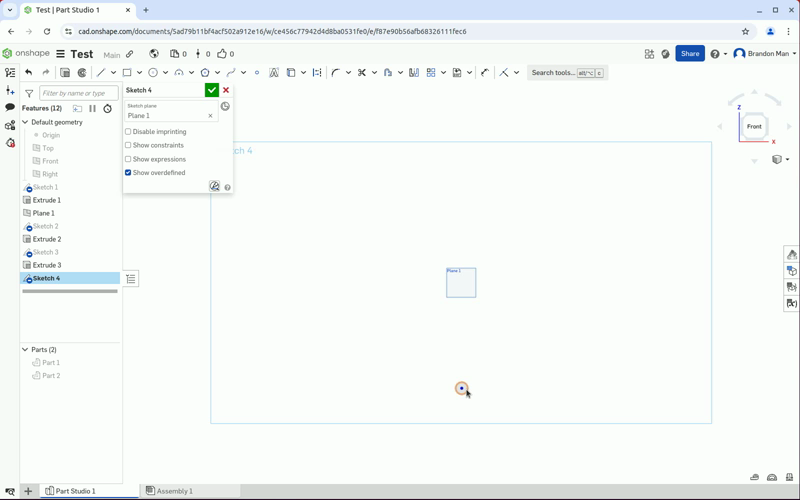
scroll(6)
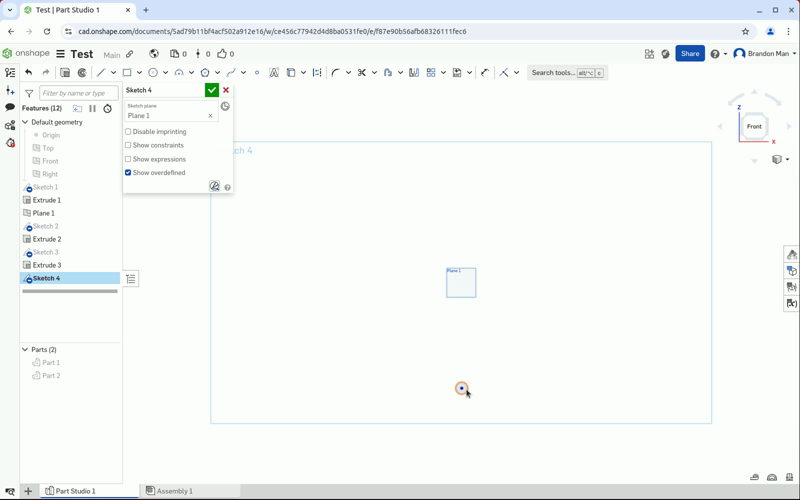
scroll(6)
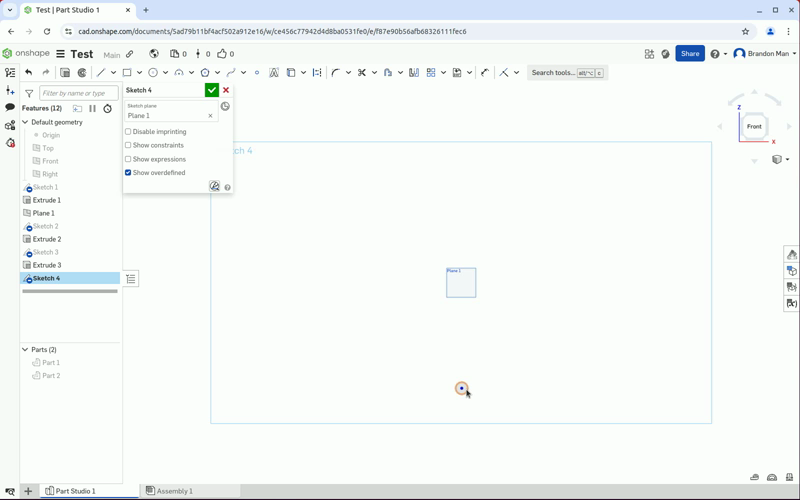
scroll(6)
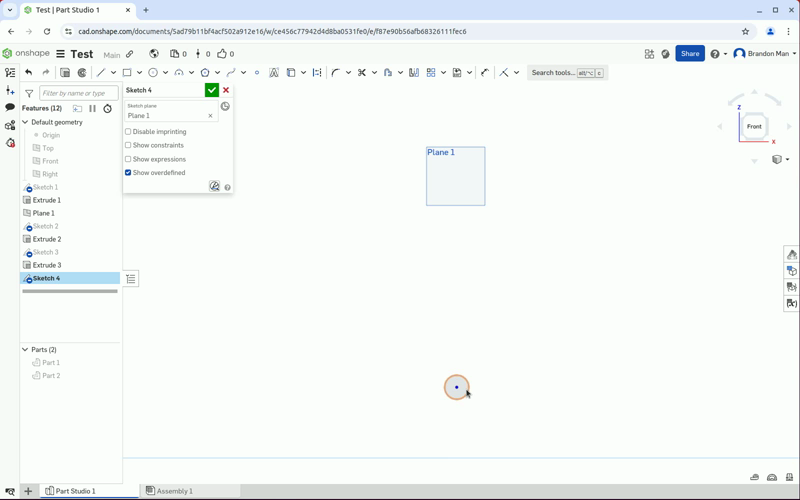
scroll(6)
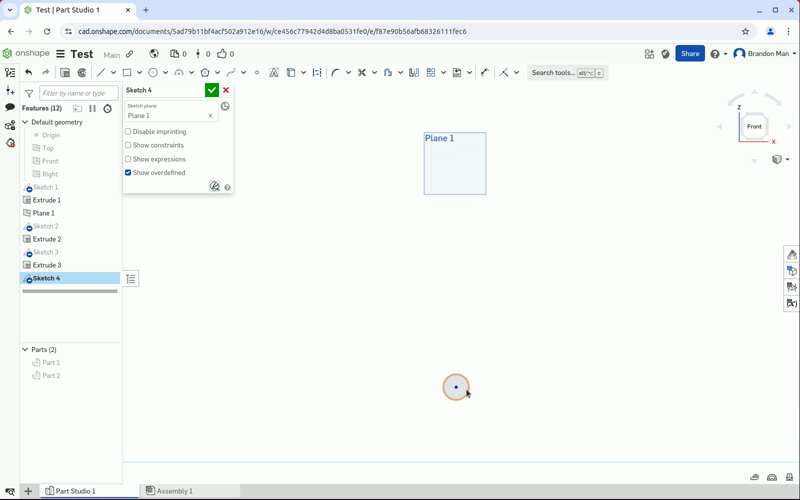
scroll(6)
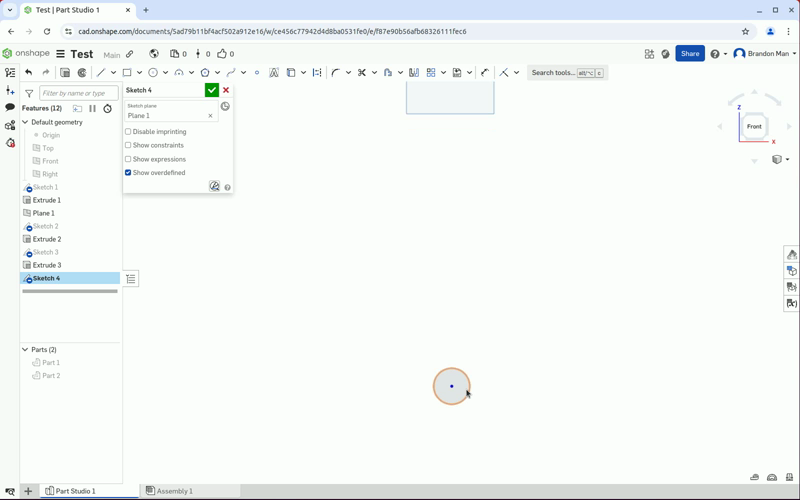
scroll(6)
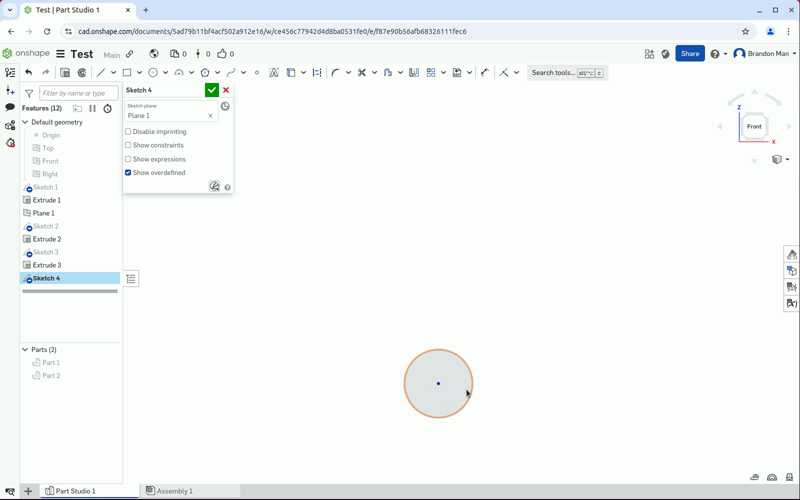
scroll(6)
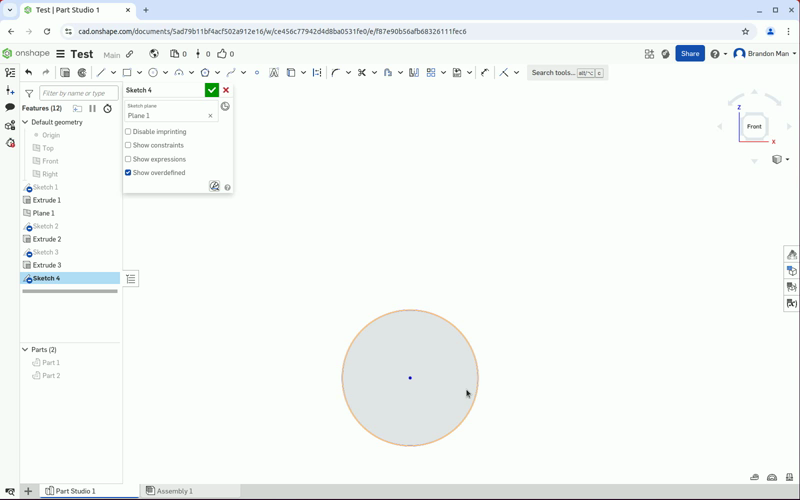
click(466, 389)
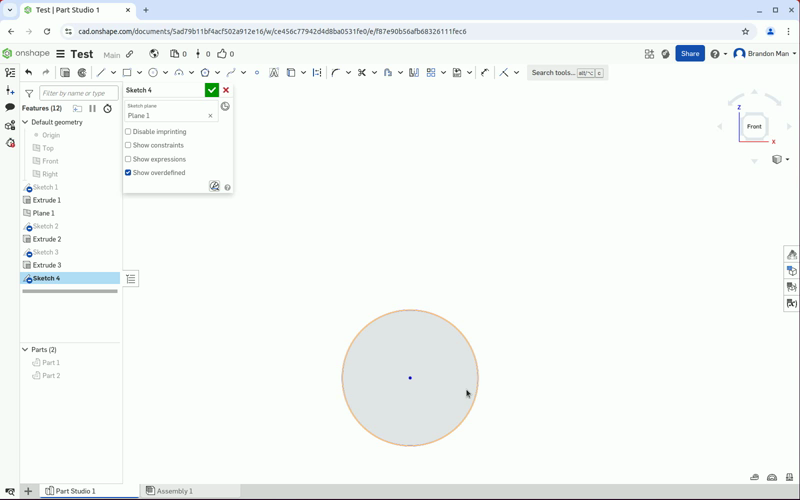
scroll(-6)
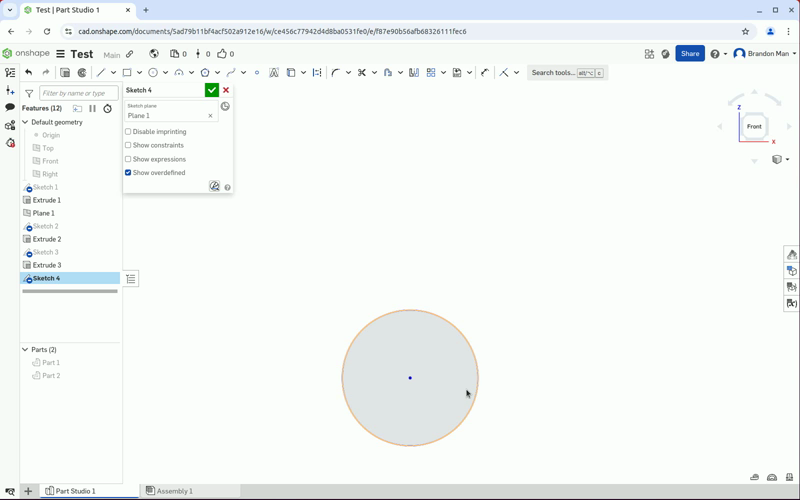
scroll(-6)
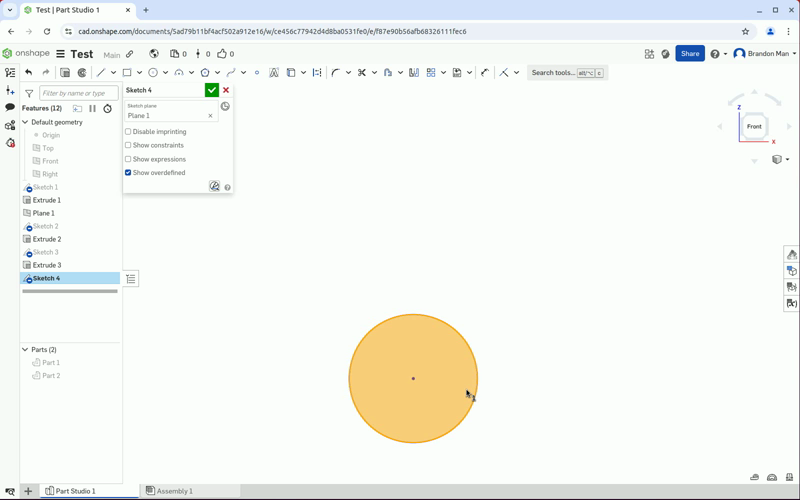
scroll(-6)
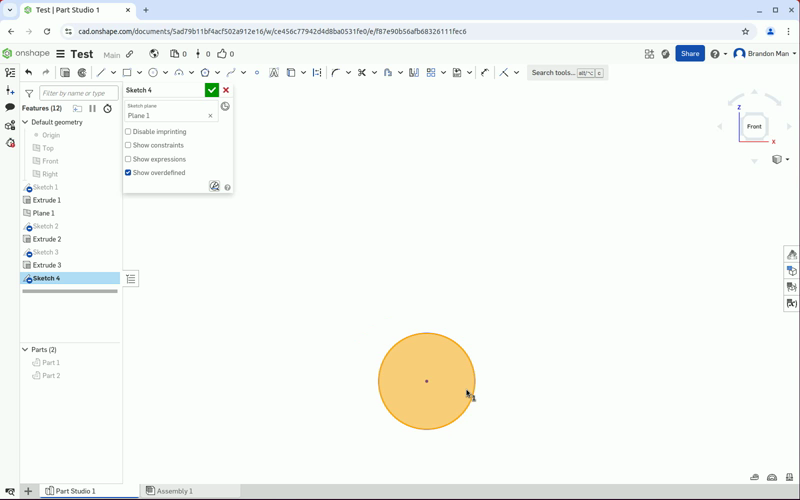
scroll(-6)
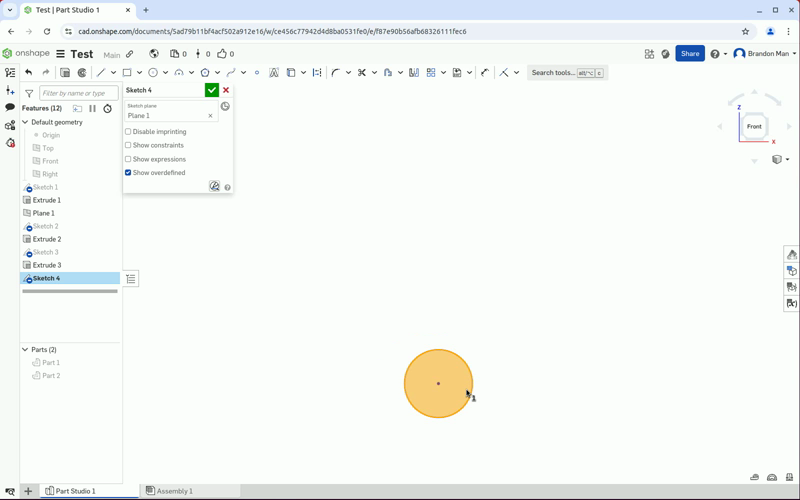
scroll(-6)
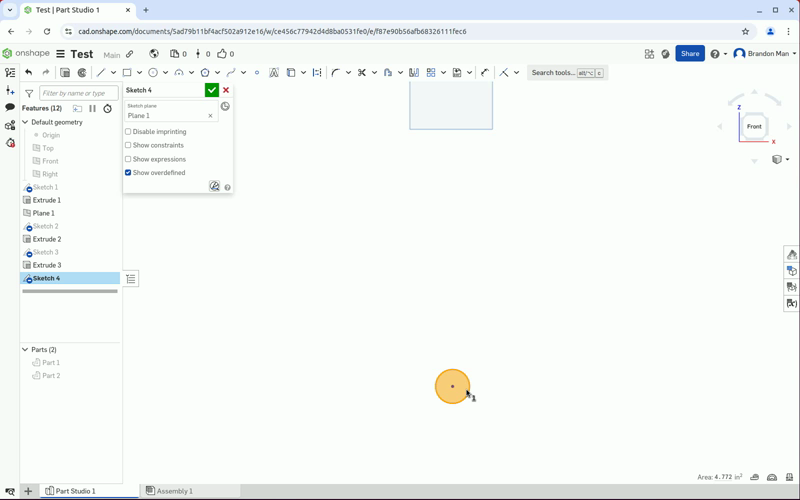
scroll(-6)
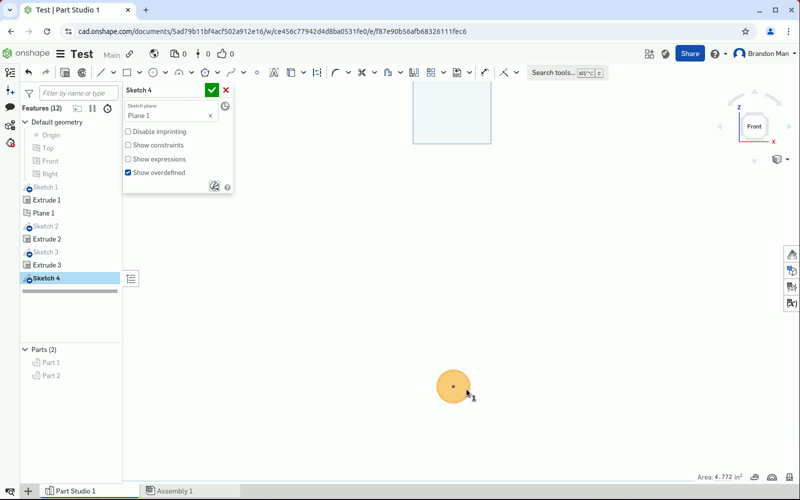
scroll(-6)
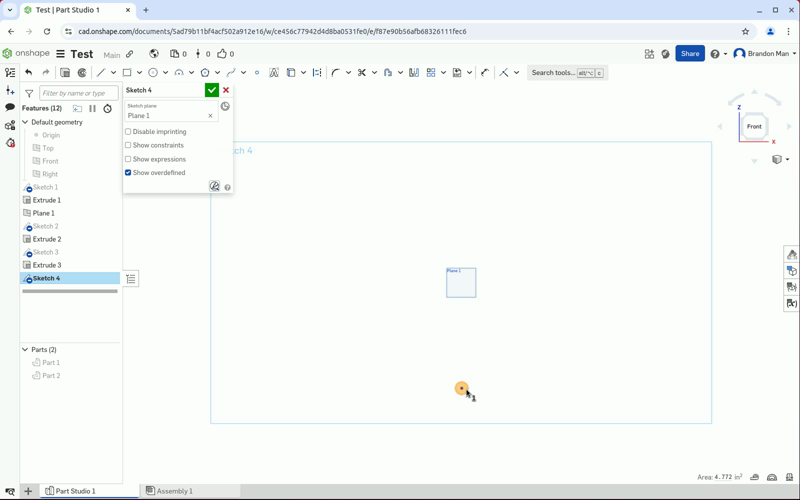
mouse_move(73, 352)
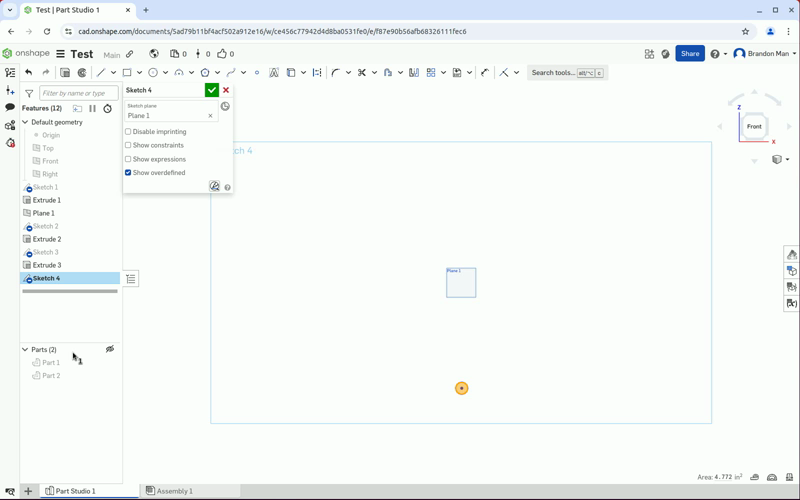
key(shift+y)
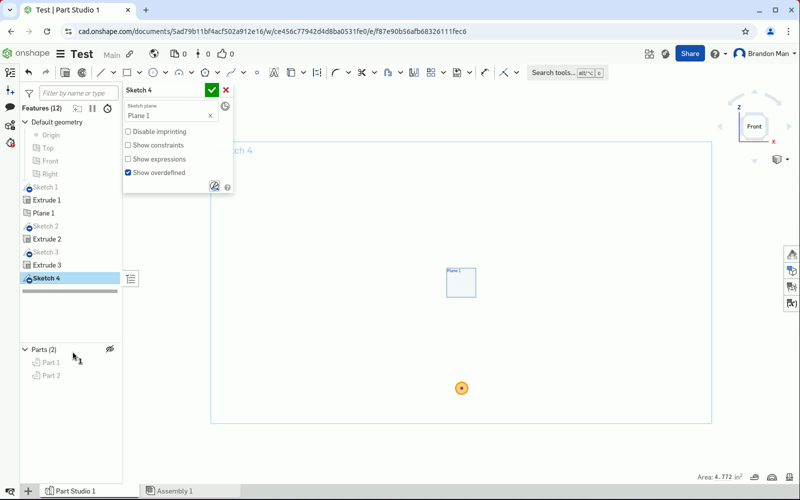
key(shift+e)
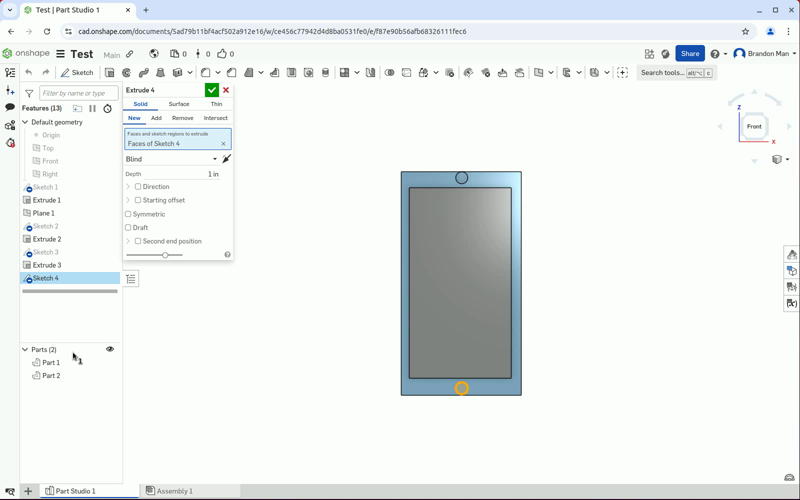
mouse_move(143, 106)
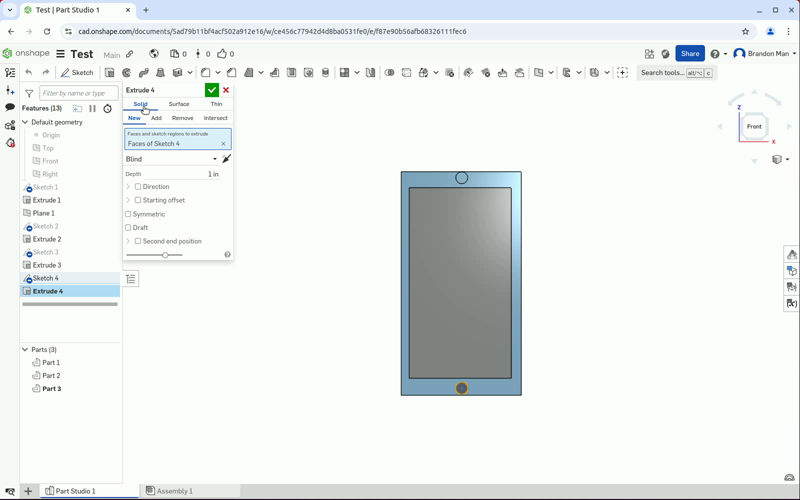
click(143, 106)
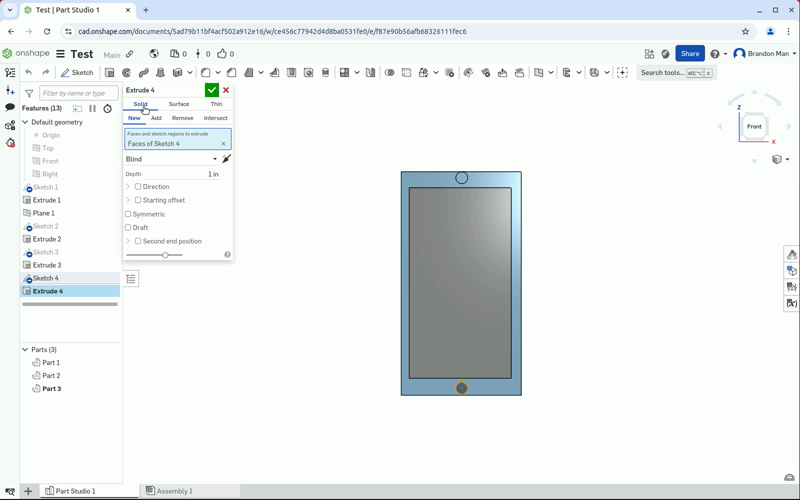
mouse_move(186, 120)
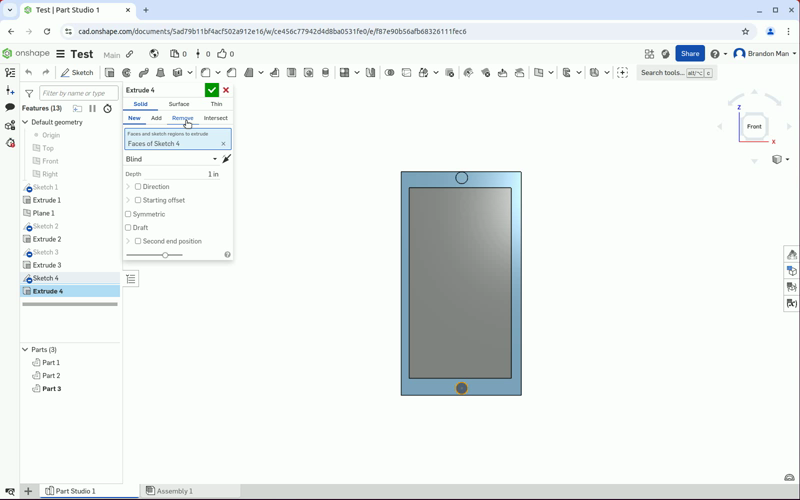
click(186, 120)
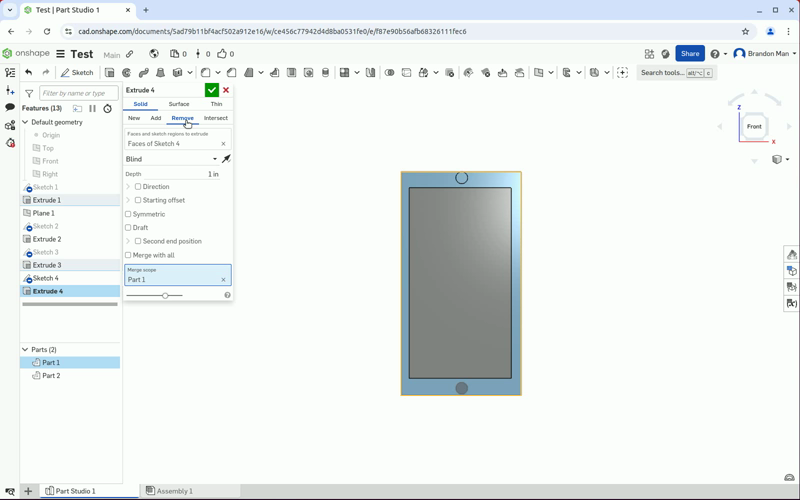
key(tab, 4)
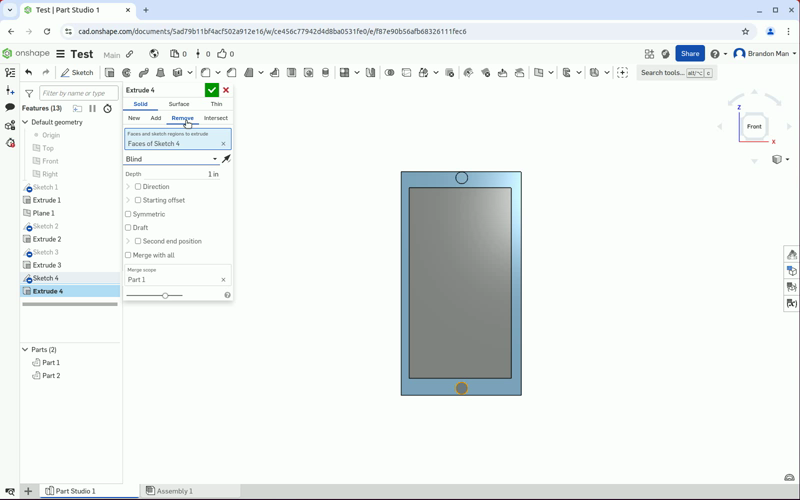
text(1.685)
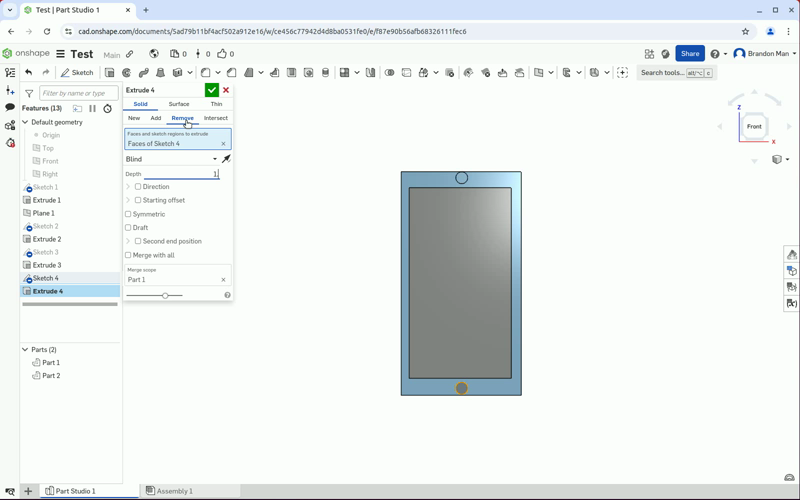
key(tab, 6)
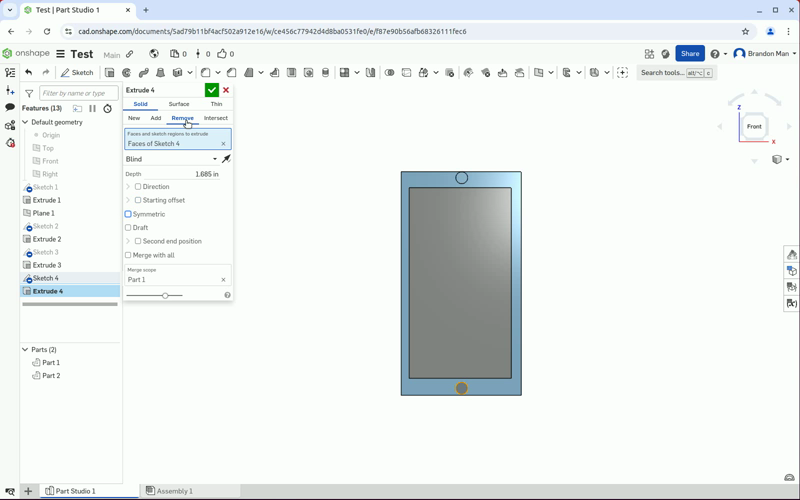
key(space)
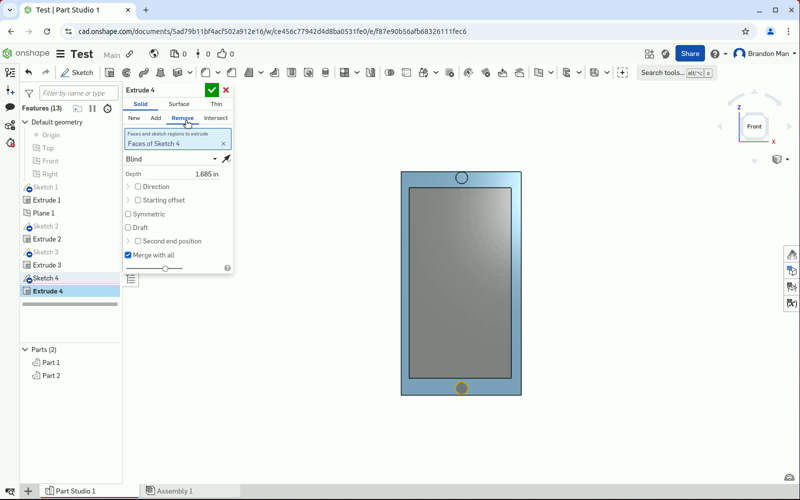
key(enter)
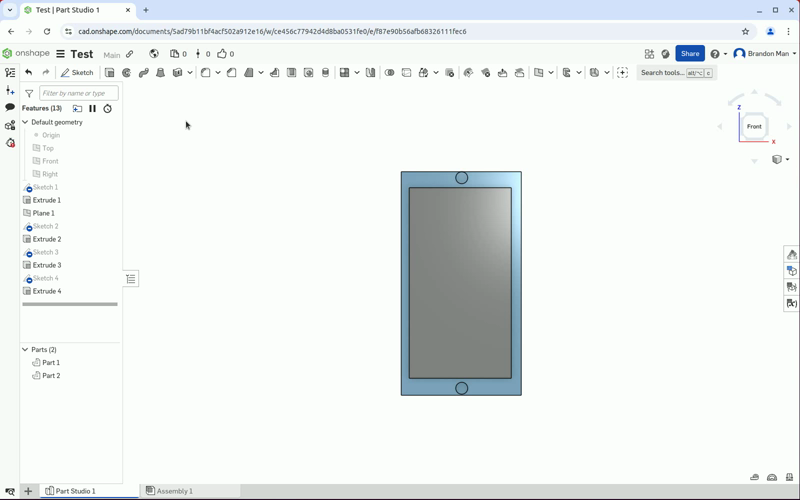
key(shift+h)
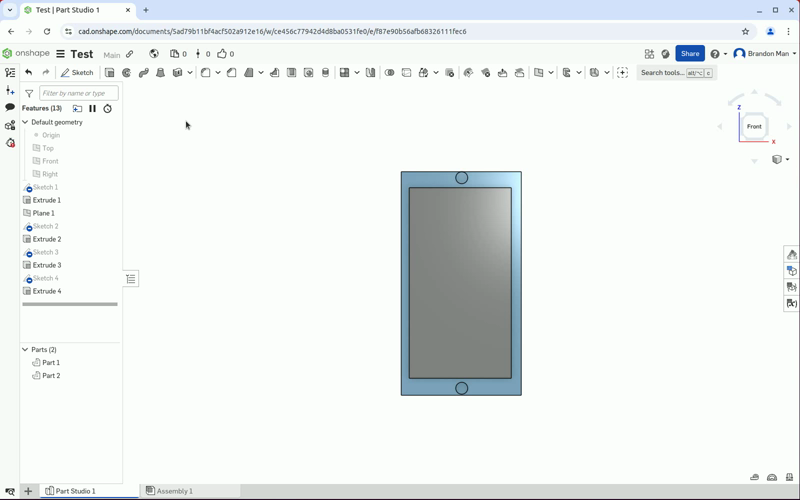
key(shift+h)
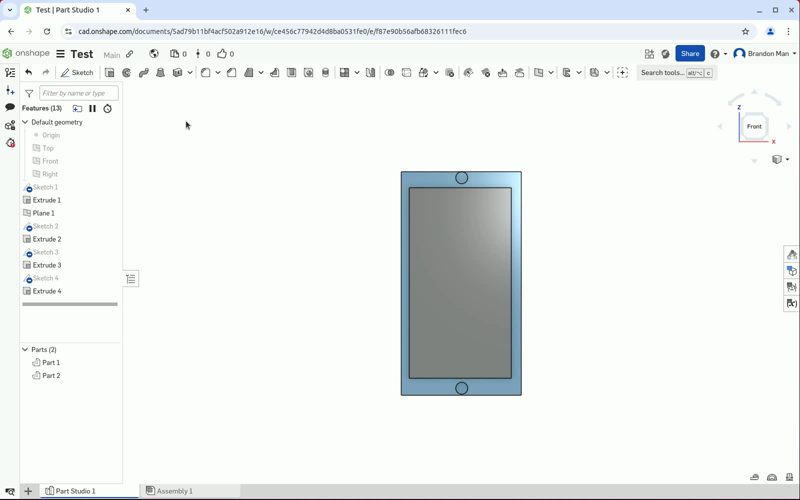
mouse_move(73, 189)
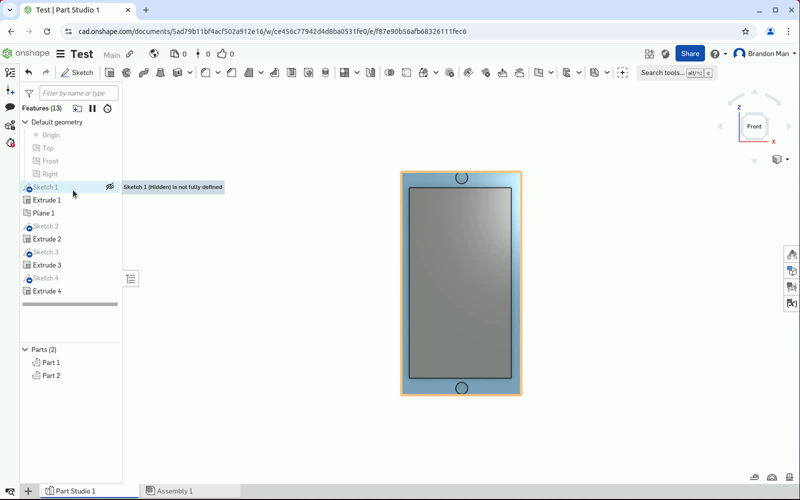
click(73, 189)
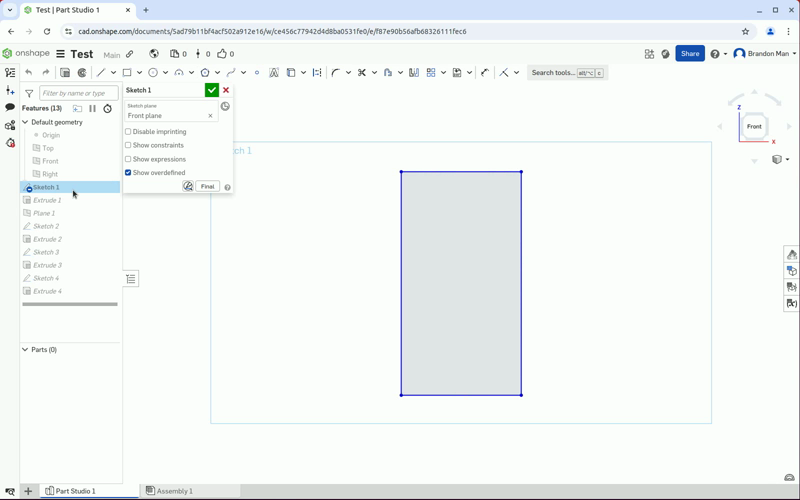
mouse_move(229, 92)
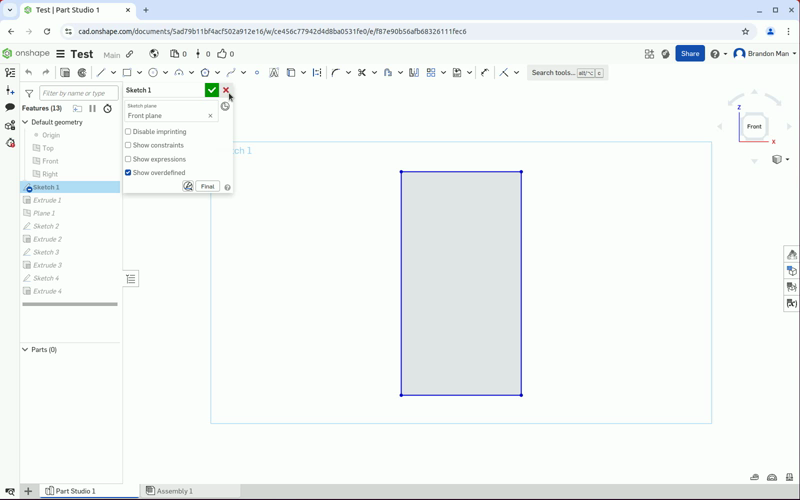
click(229, 92)
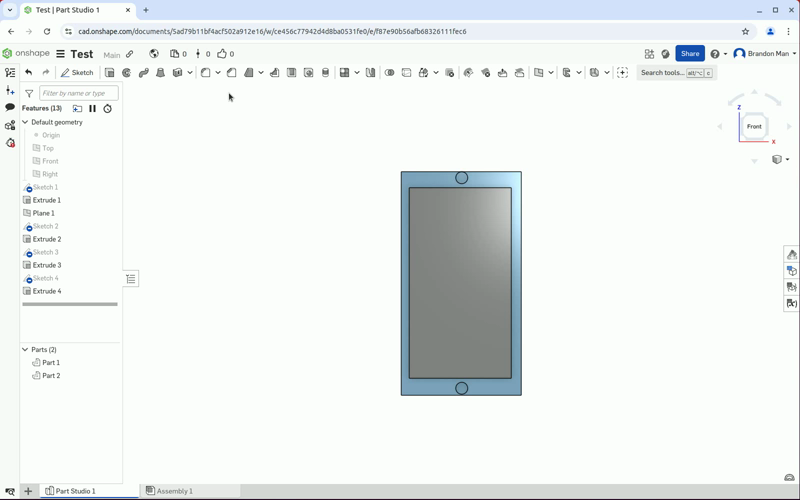
mouse_move(541, 75)
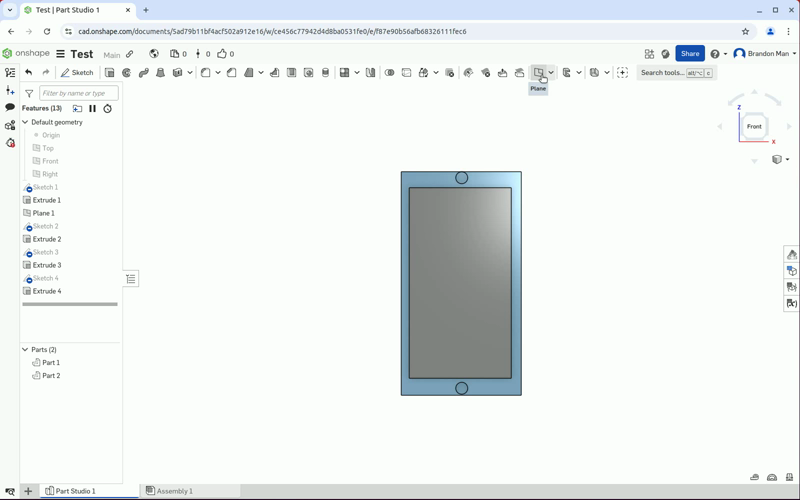
click(541, 75)
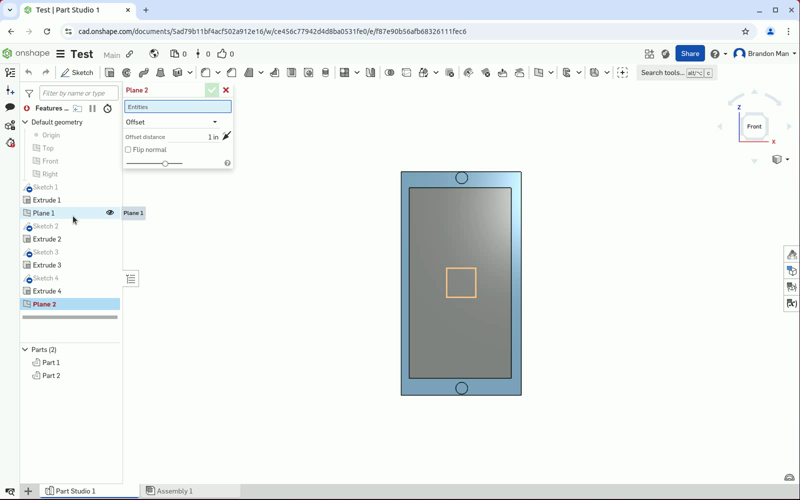
scroll(3)
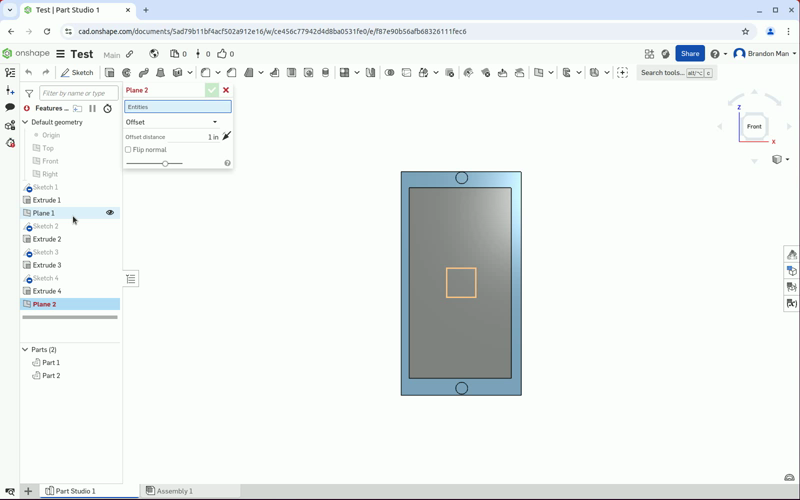
mouse_move(73, 163)
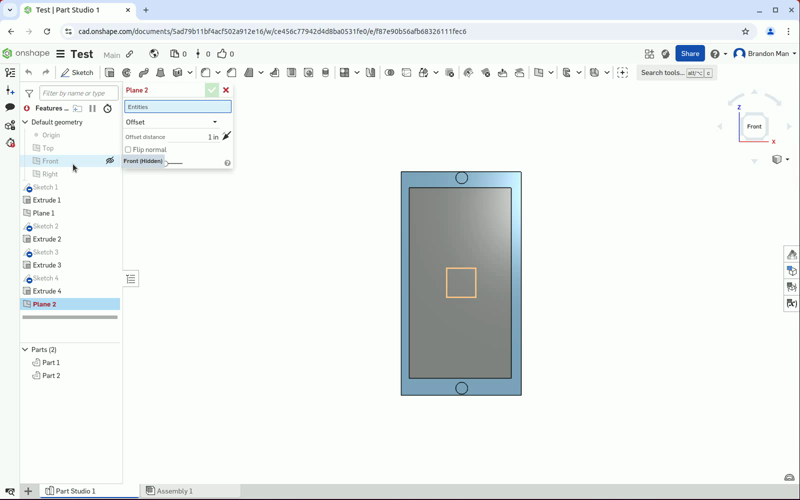
click(73, 163)
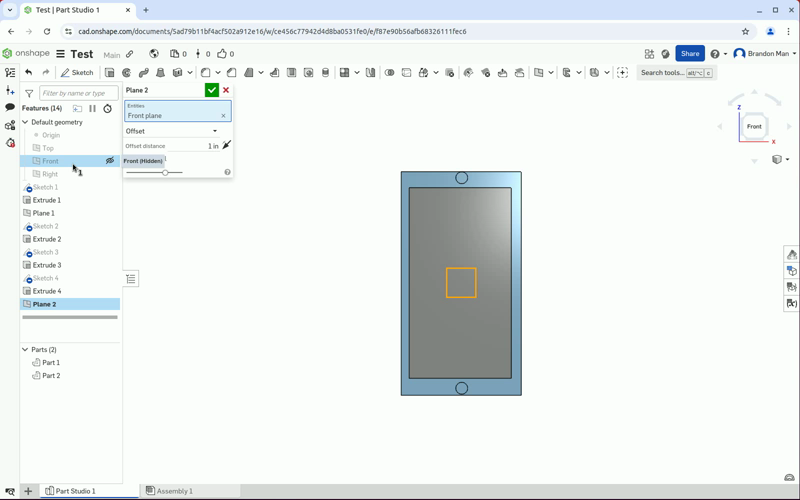
key(tab, 2)
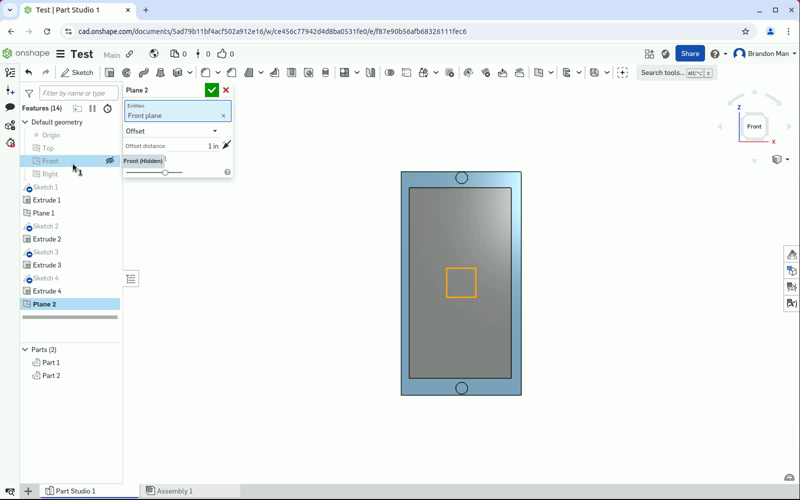
text(2.157)
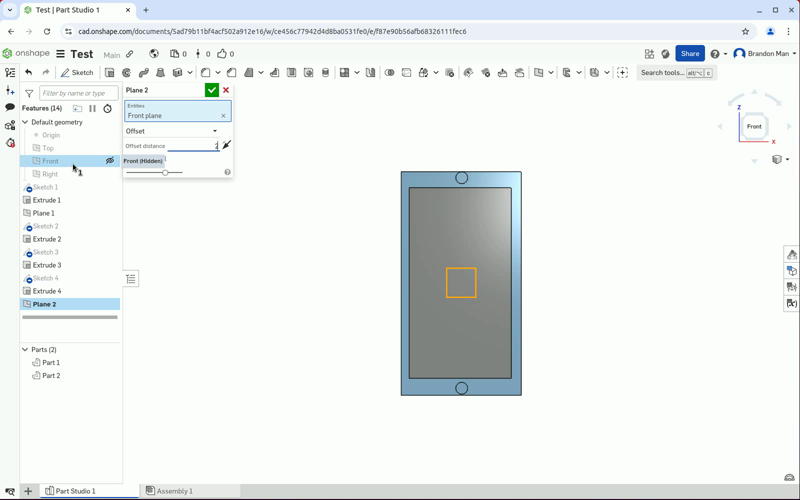
key(enter, 2)
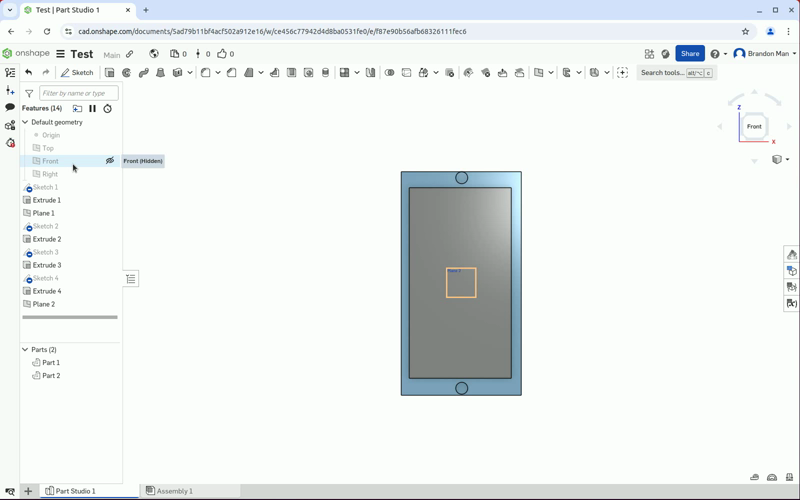
key(shift+s)
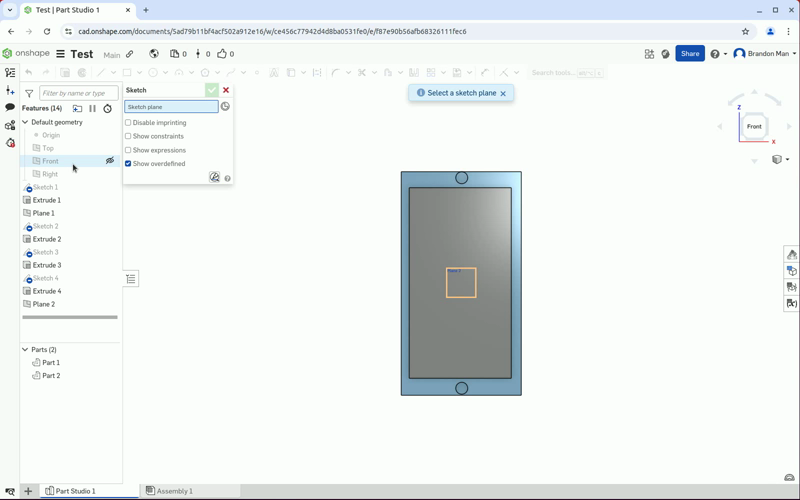
mouse_move(73, 306)
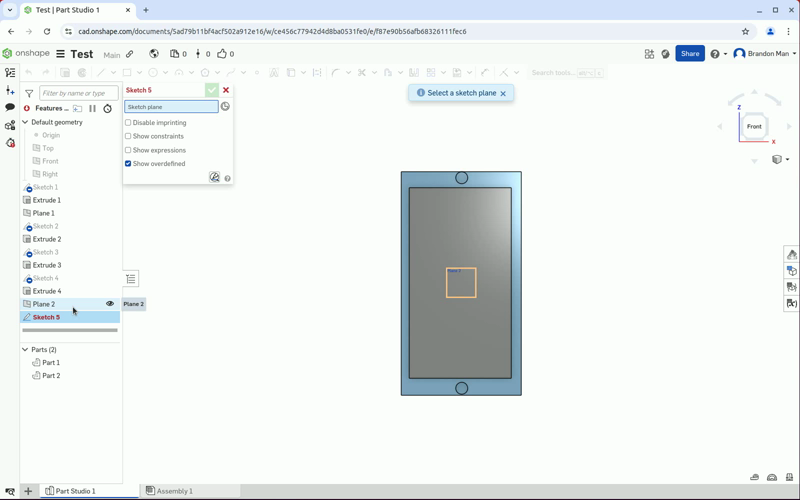
click(73, 306)
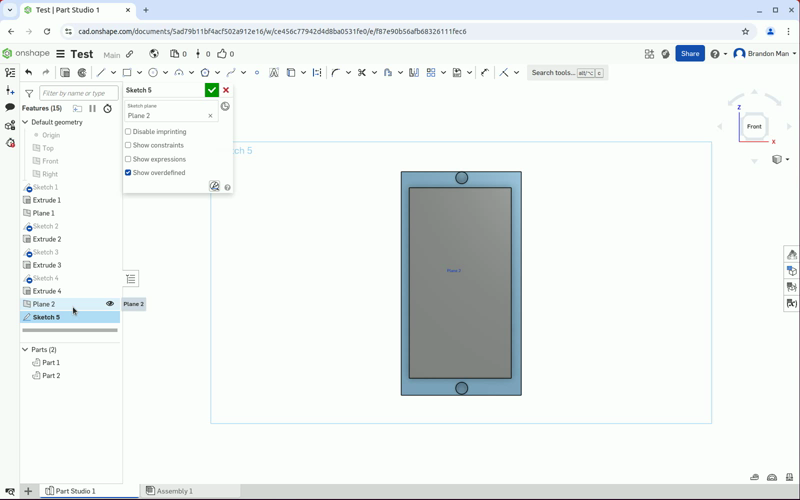
mouse_move(73, 352)
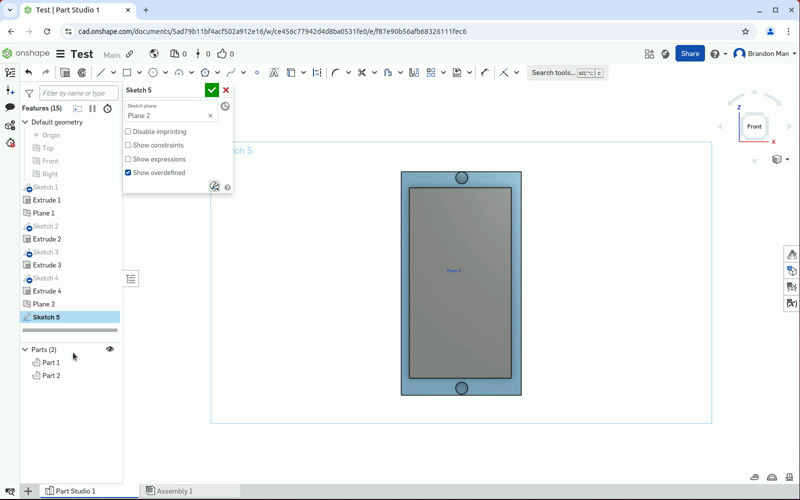
key(y)
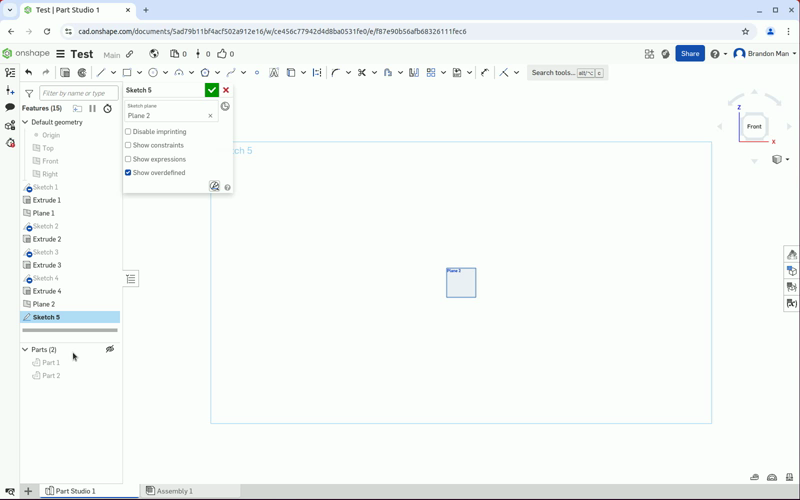
key(c)
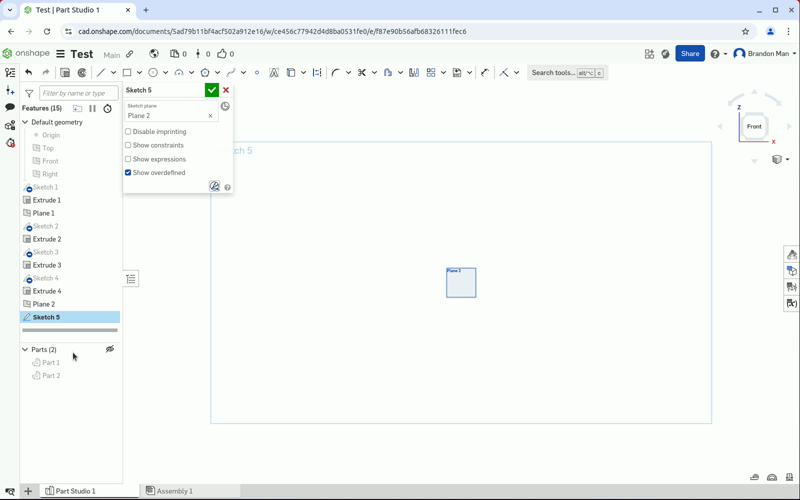
key_down(shift)
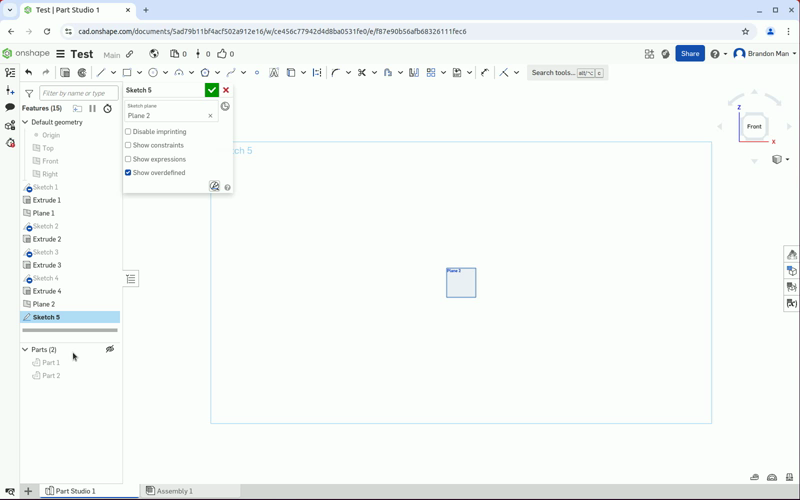
mouse_move(461, 204)
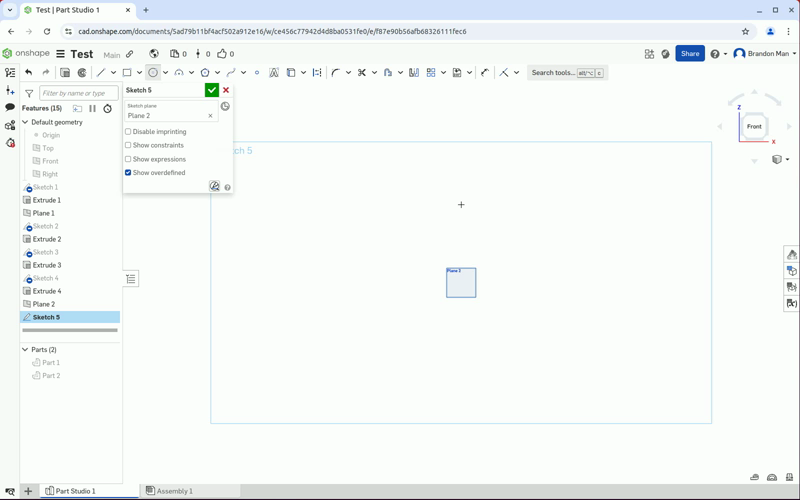
click(461, 204)
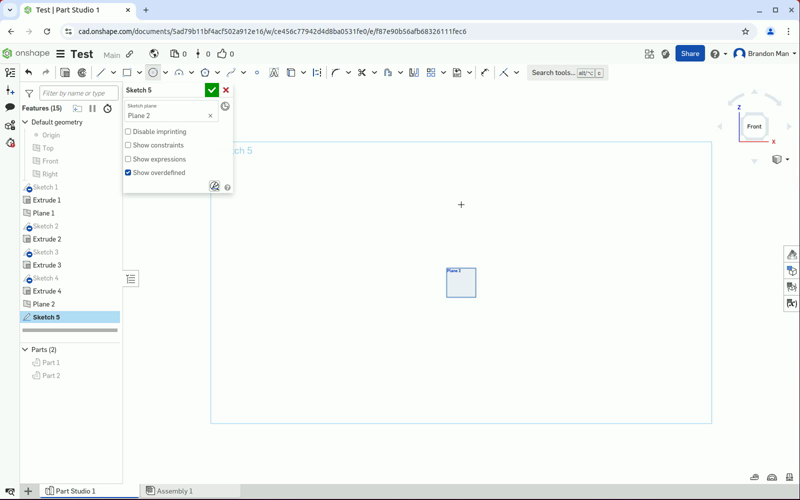
key_up(shift)
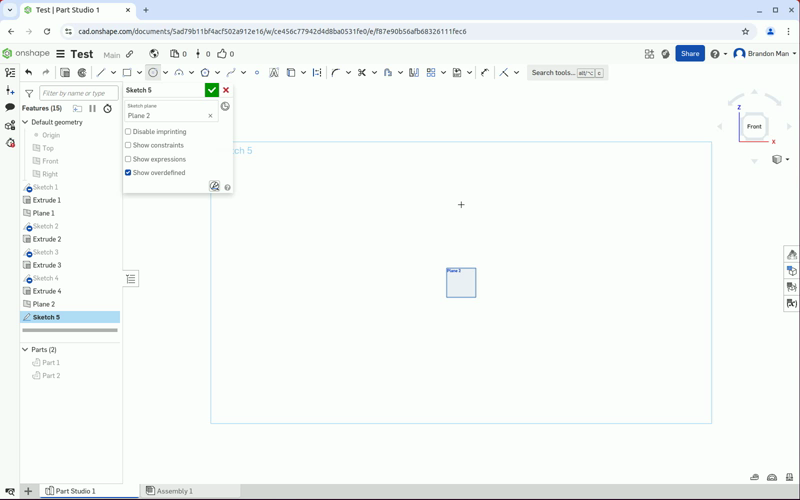
mouse_move(471, 204)
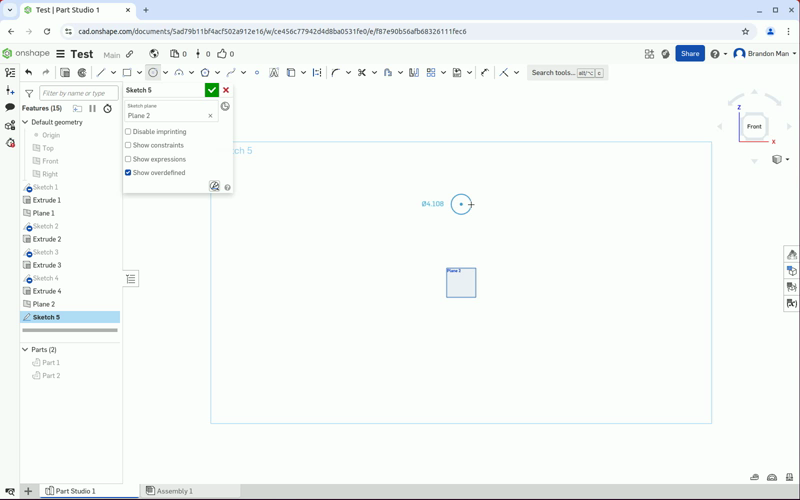
click(471, 204)
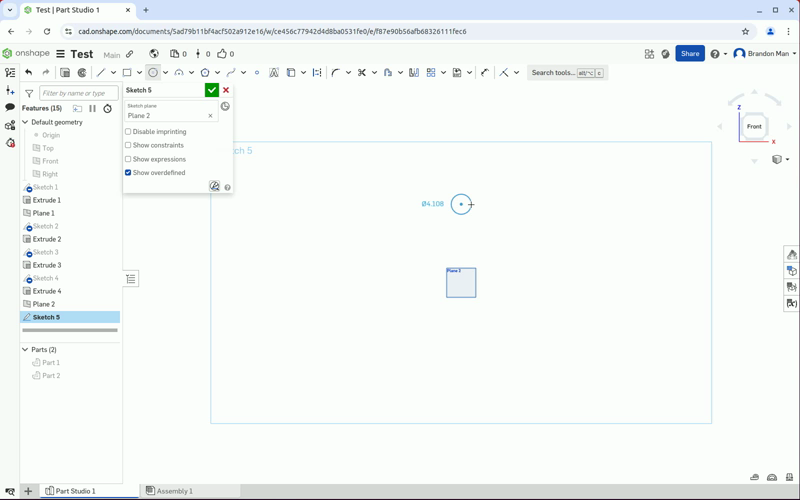
key(esc)
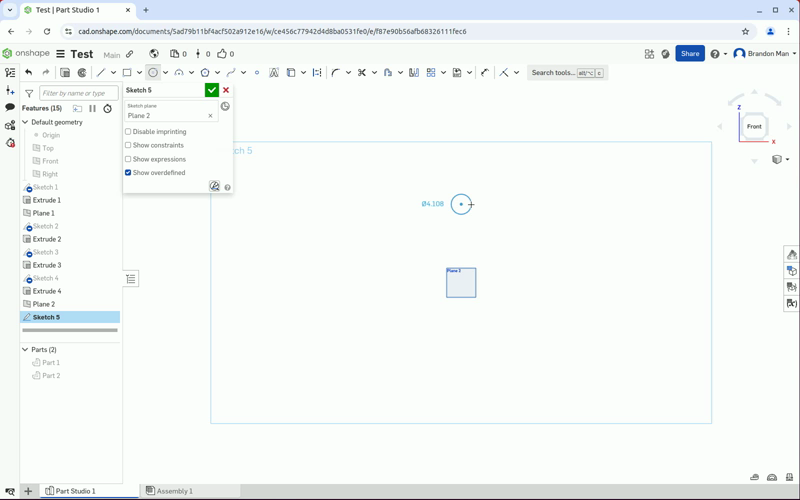
mouse_move(456, 208)
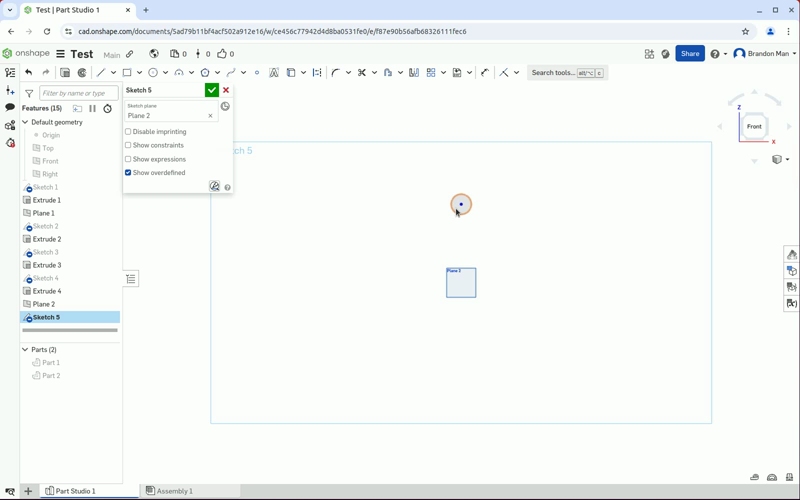
scroll(6)
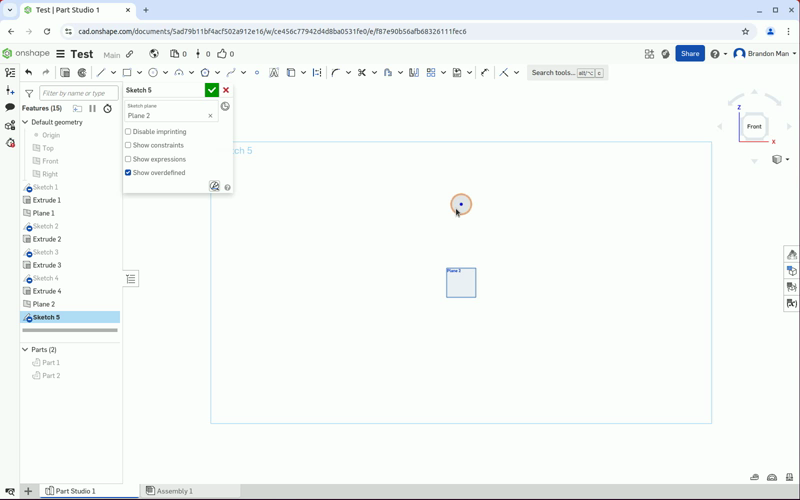
scroll(6)
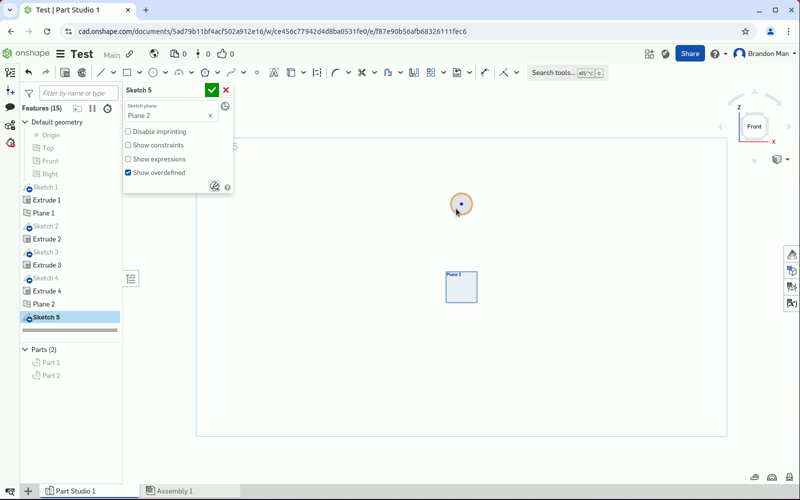
scroll(6)
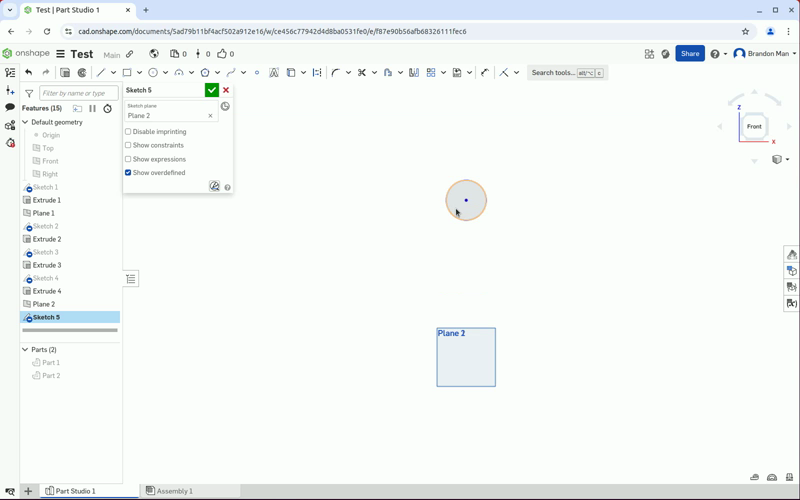
scroll(6)
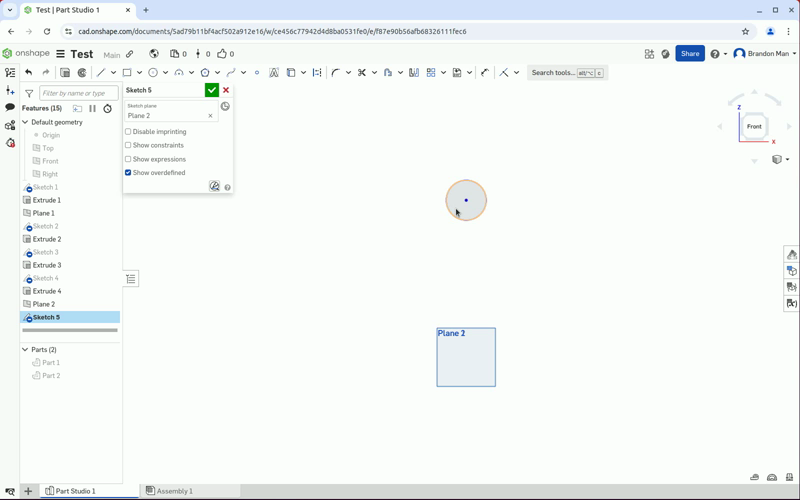
scroll(6)
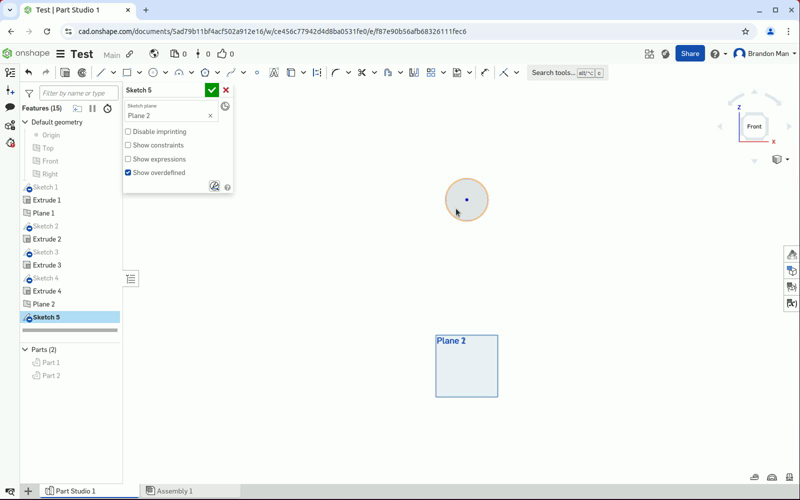
scroll(6)
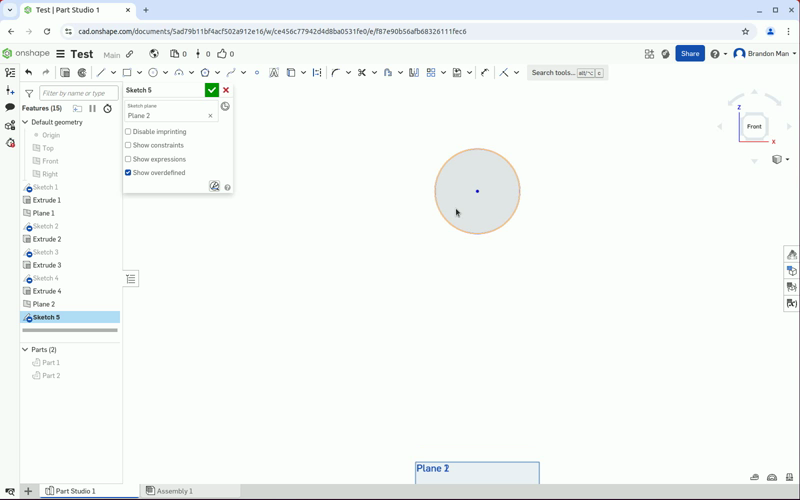
scroll(6)
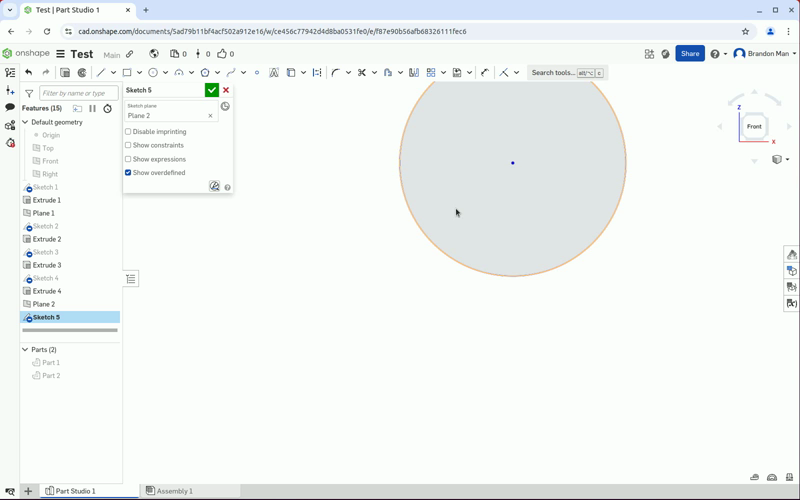
click(456, 208)
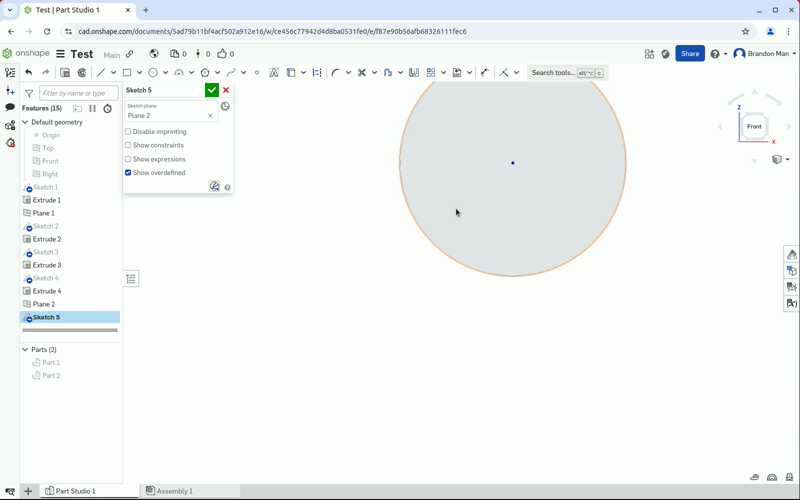
scroll(-6)
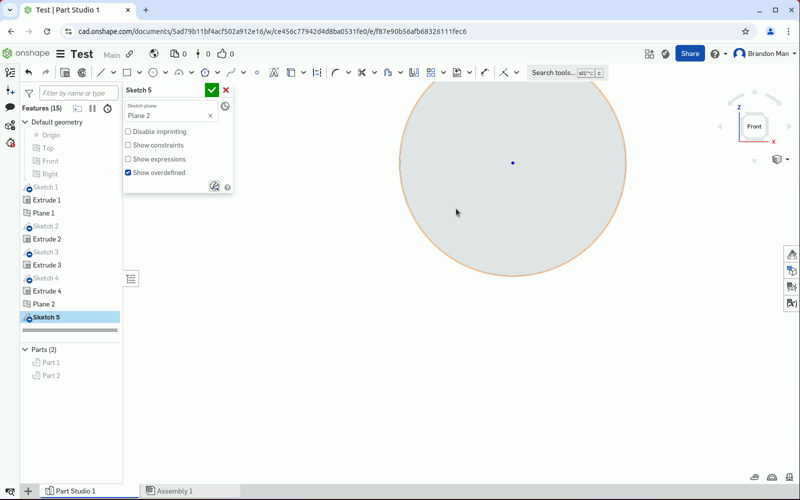
scroll(-6)
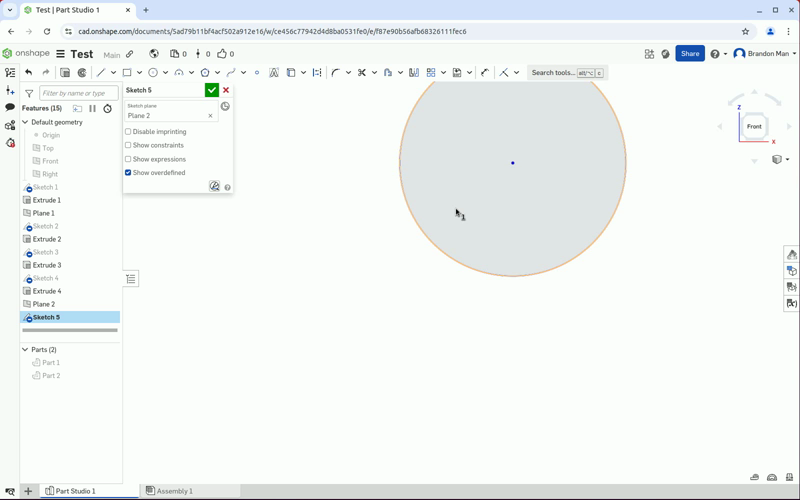
scroll(-6)
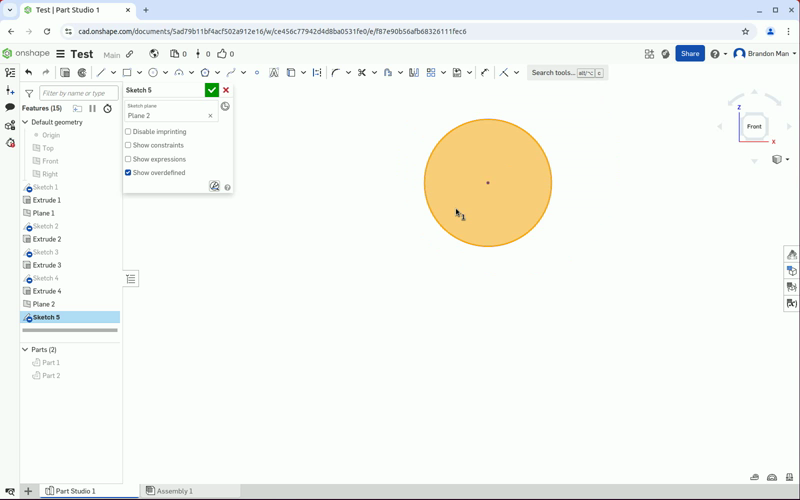
scroll(-6)
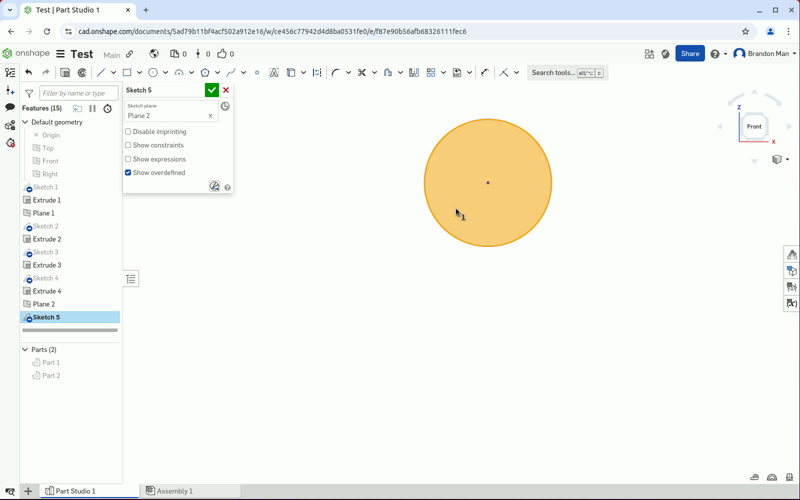
scroll(-6)
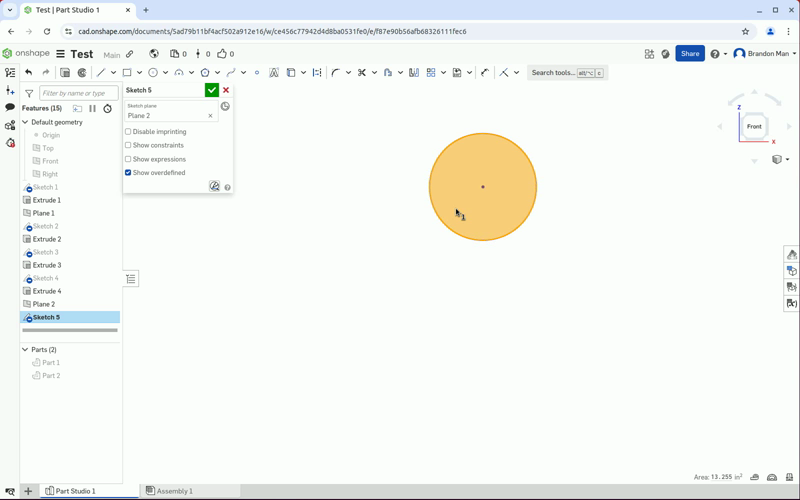
scroll(-6)
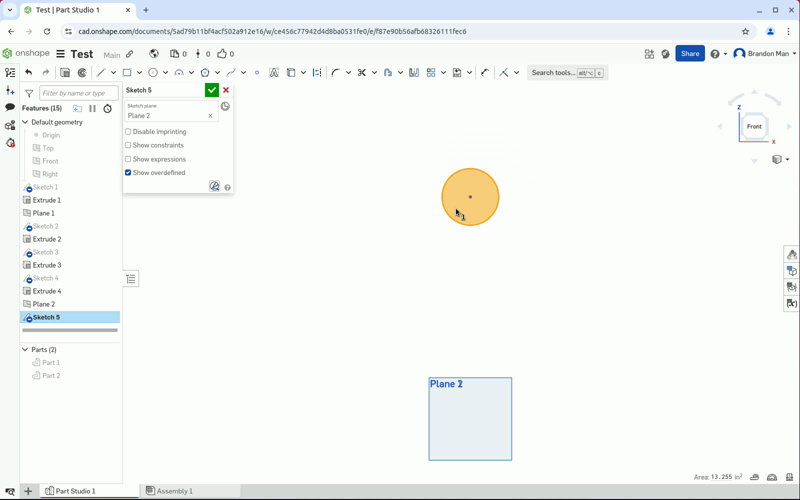
scroll(-6)
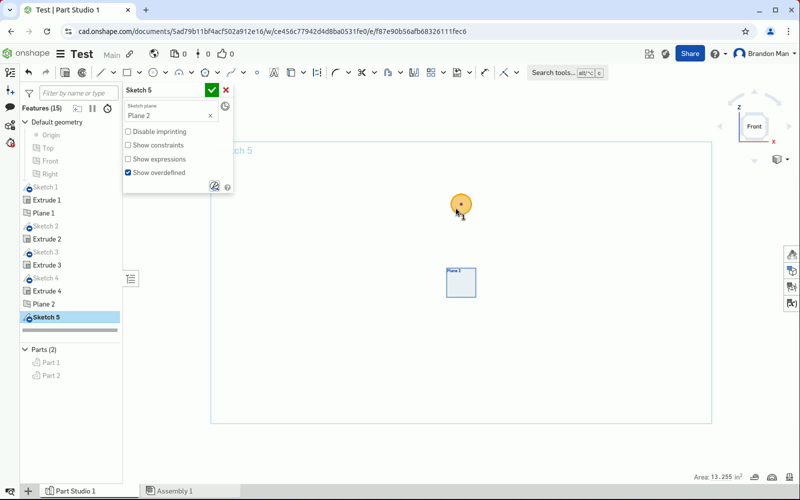
mouse_move(73, 352)
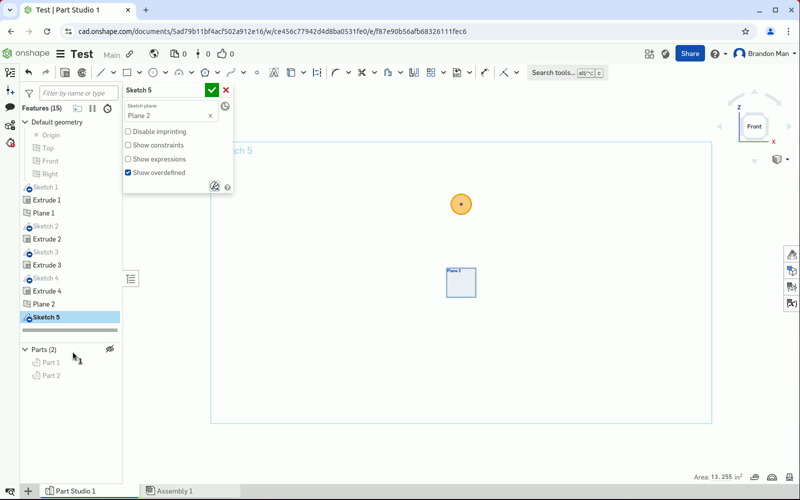
key(shift+y)
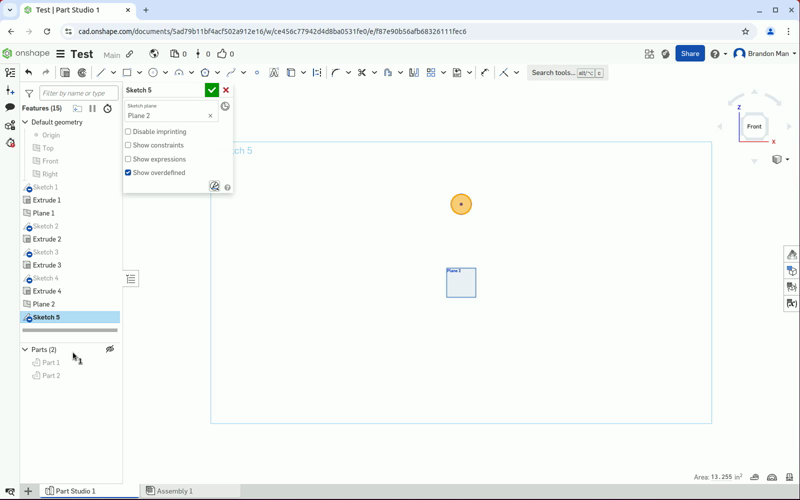
key(shift+e)
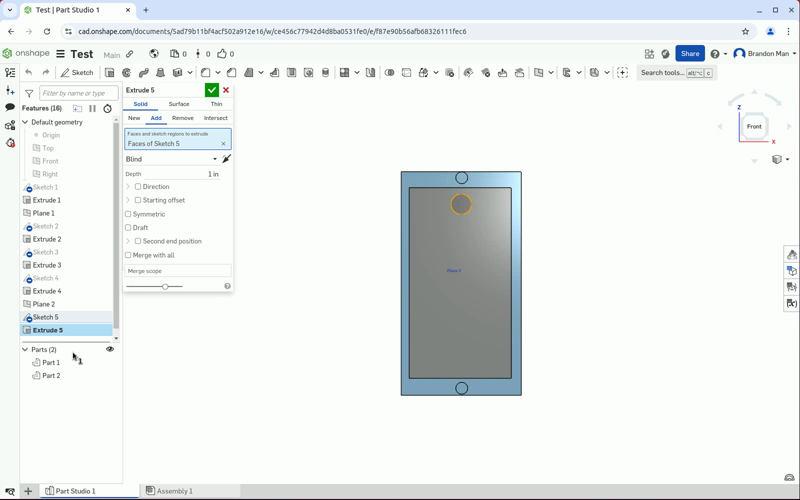
mouse_move(143, 106)
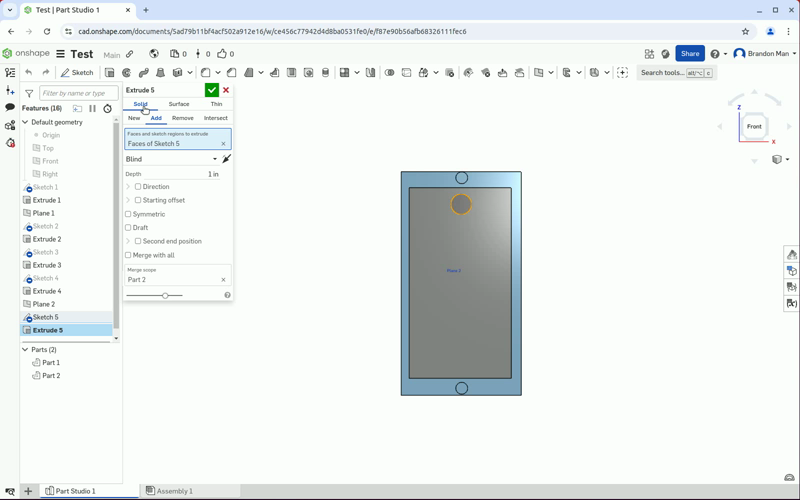
click(143, 106)
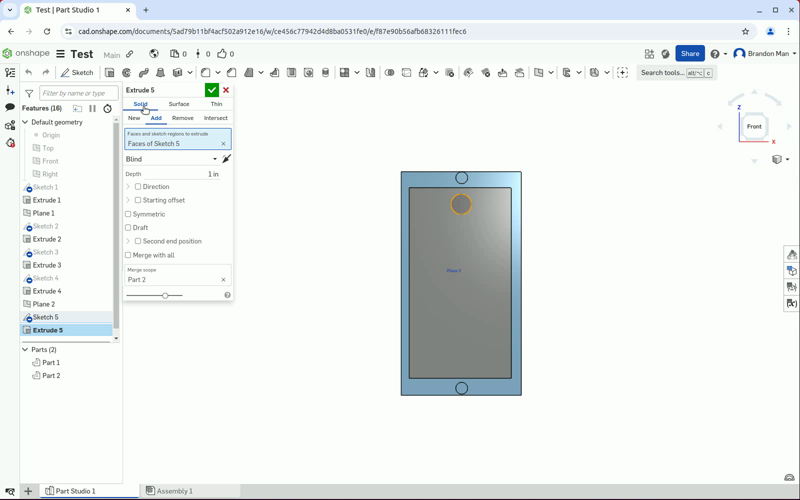
mouse_move(186, 120)
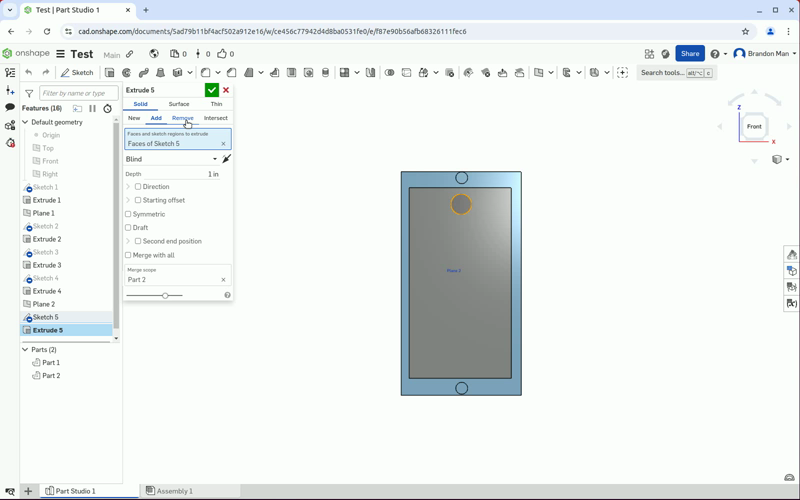
click(186, 120)
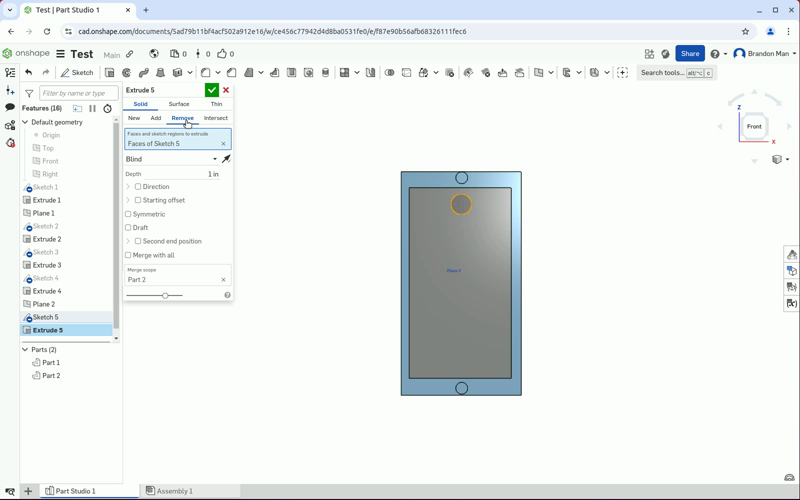
key(tab, 4)
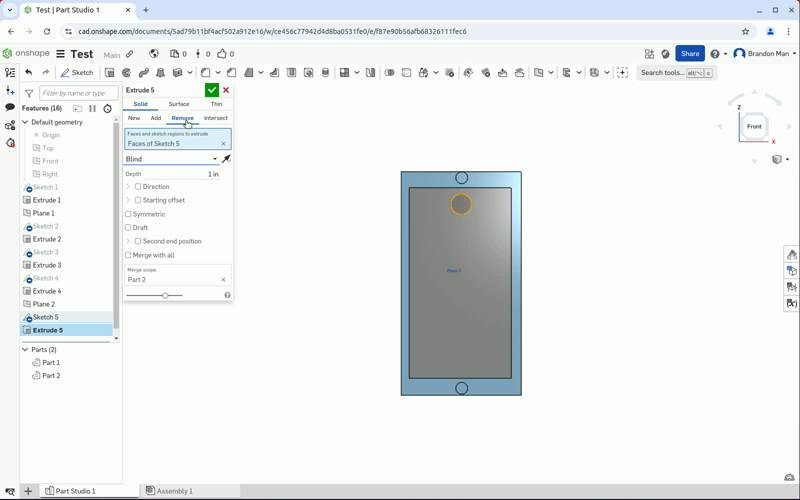
text(2.166)
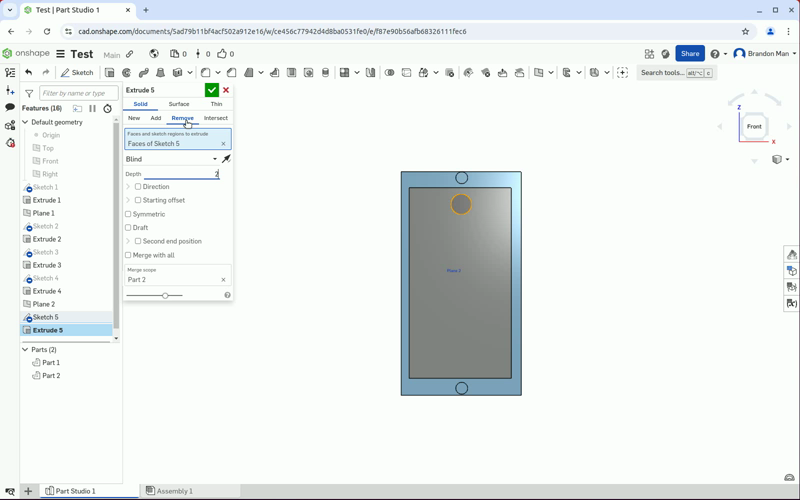
key(tab, 6)
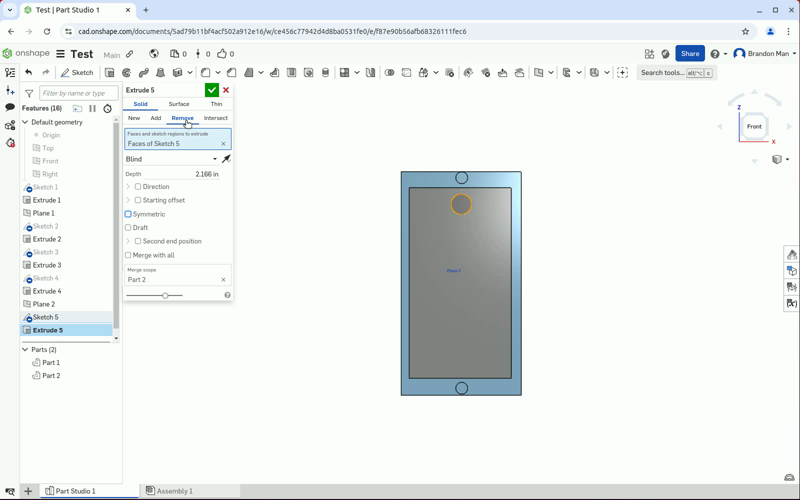
key(space)
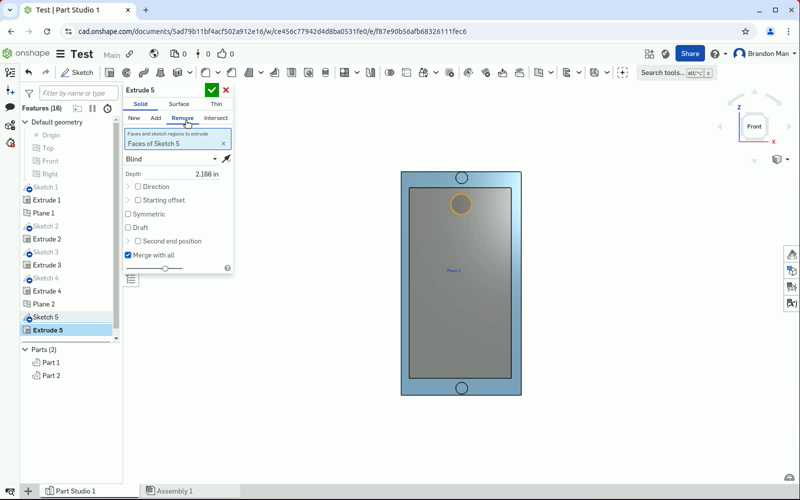
key(enter)
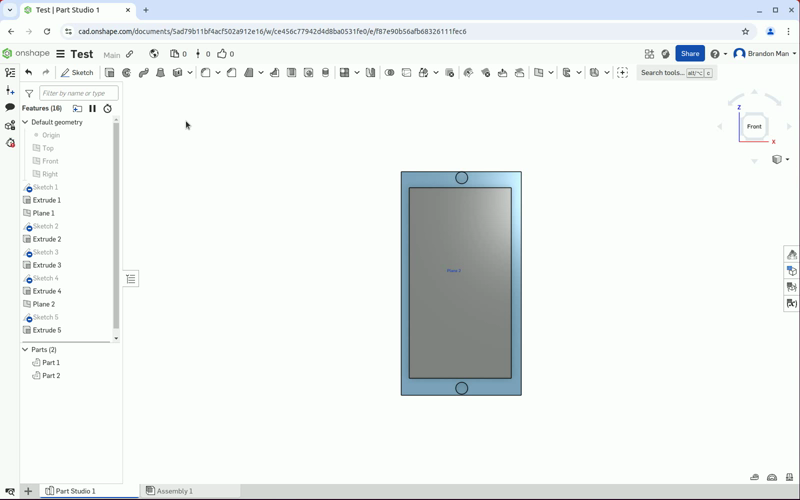
key(shift+h)
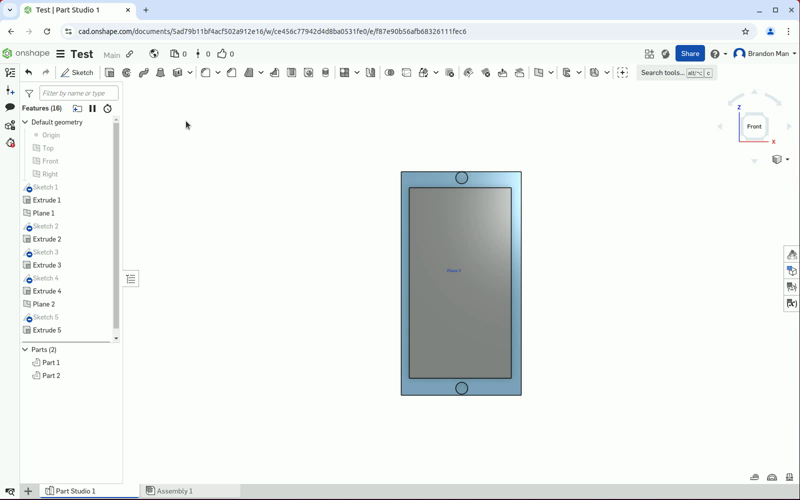
key(shift+h)
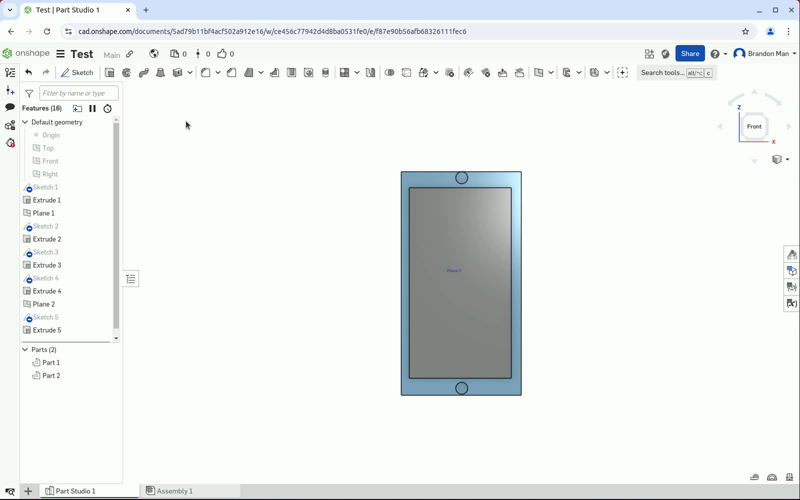
key(shift+7)
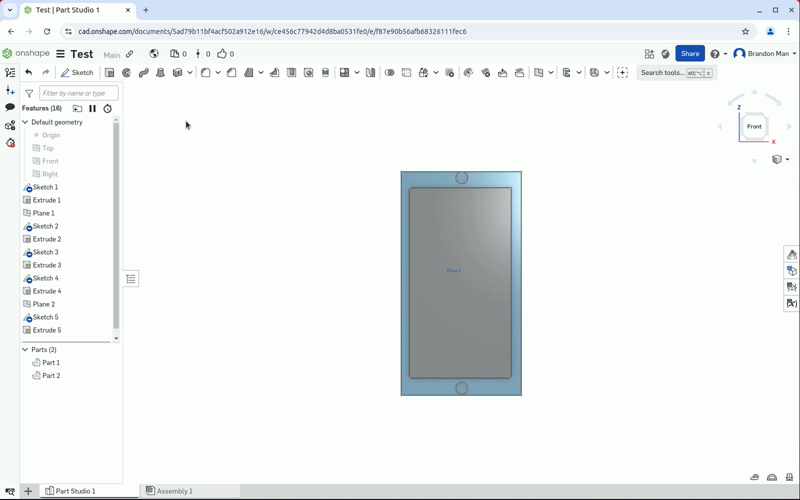
key(left, 2)
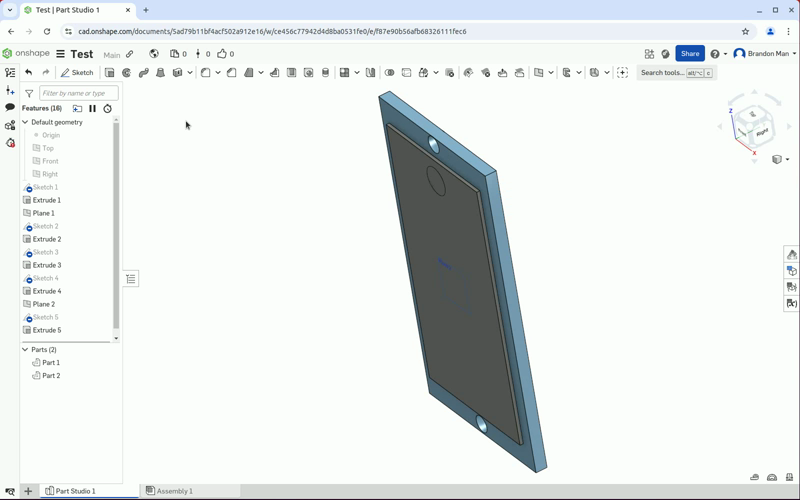
key(down, 2)
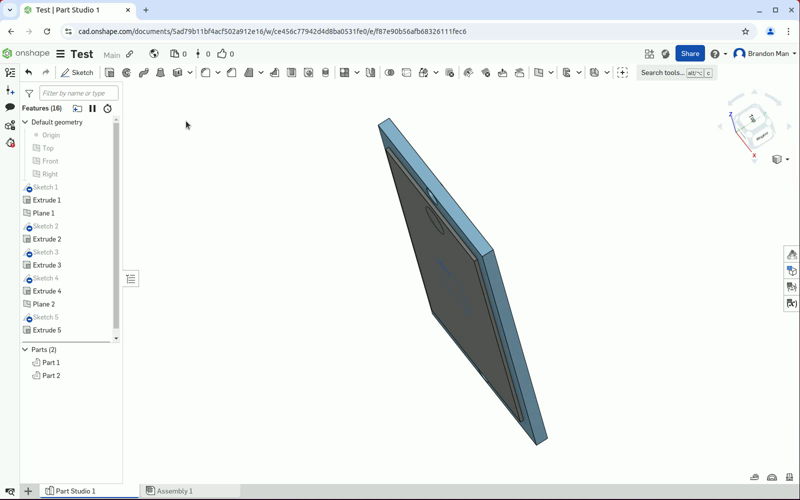
key(up, 2)
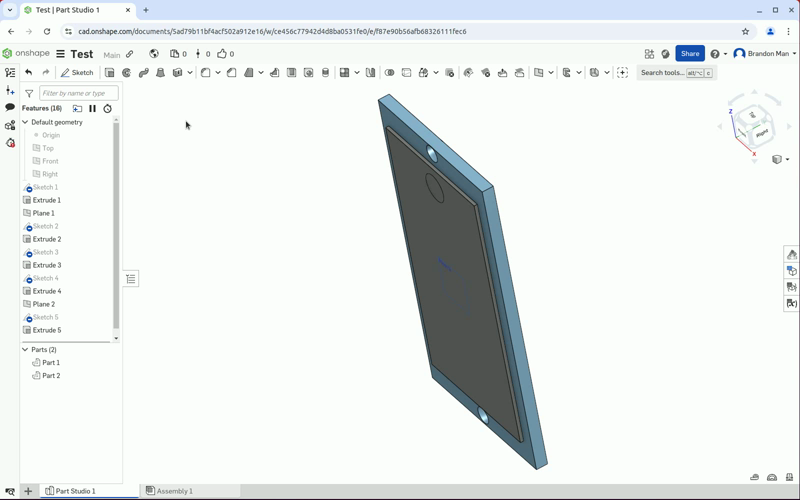
key(right, 2)
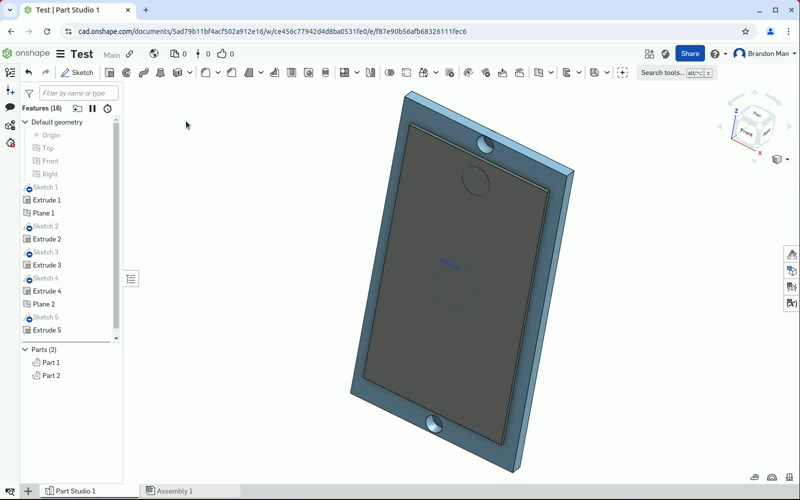
mouse_move(69, 189)
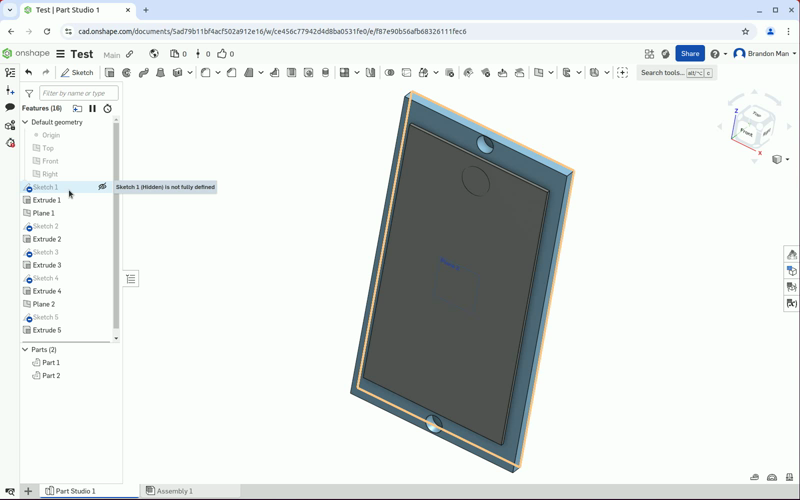
click(69, 189)